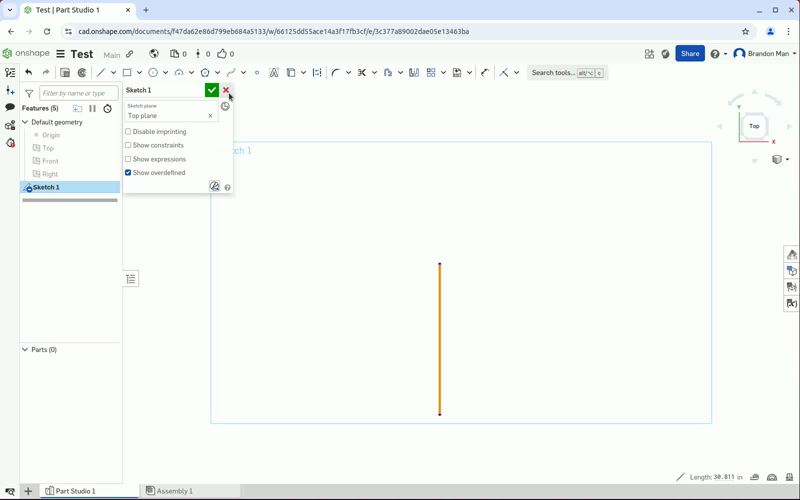
key(shift+h)
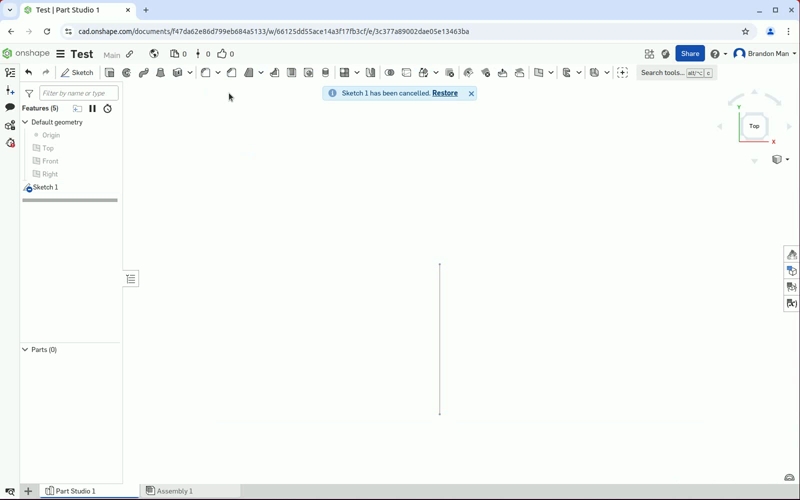
key(shift+s)
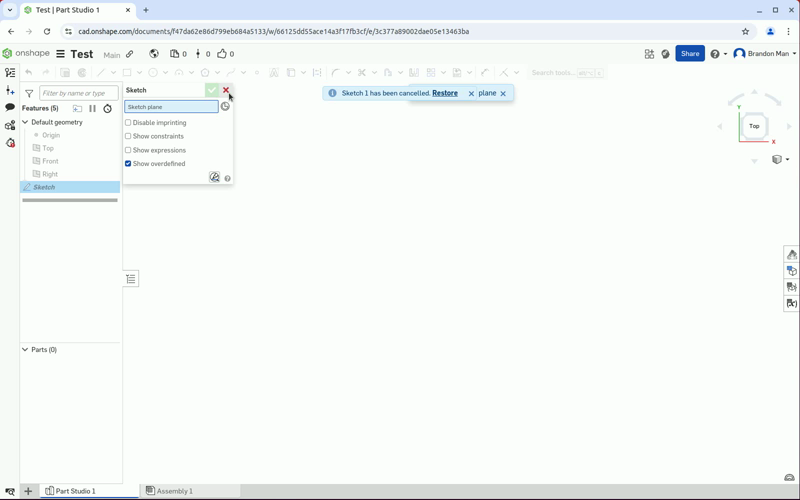
mouse_move(73, 150)
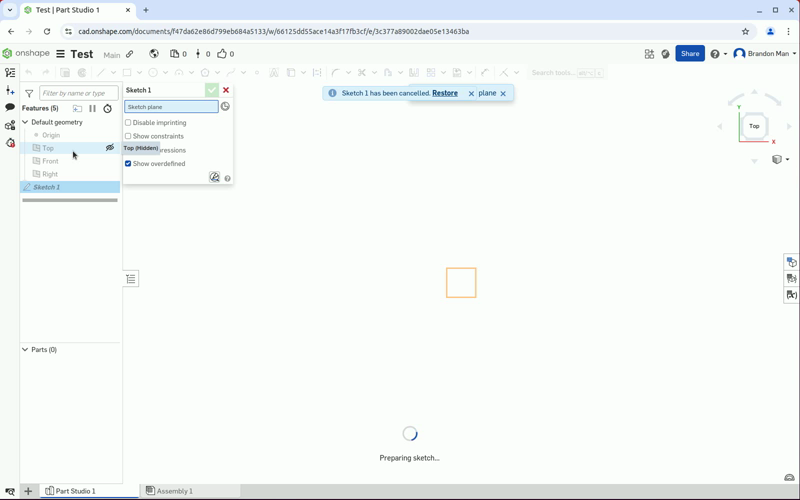
click(73, 150)
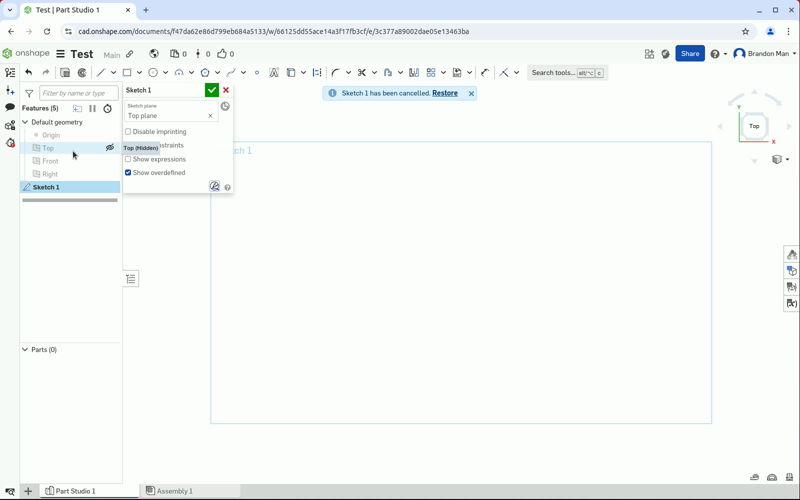
mouse_move(73, 352)
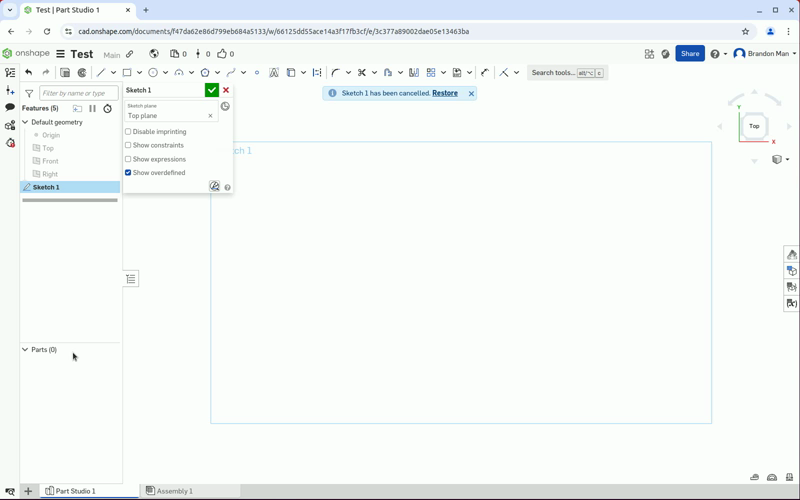
key(y)
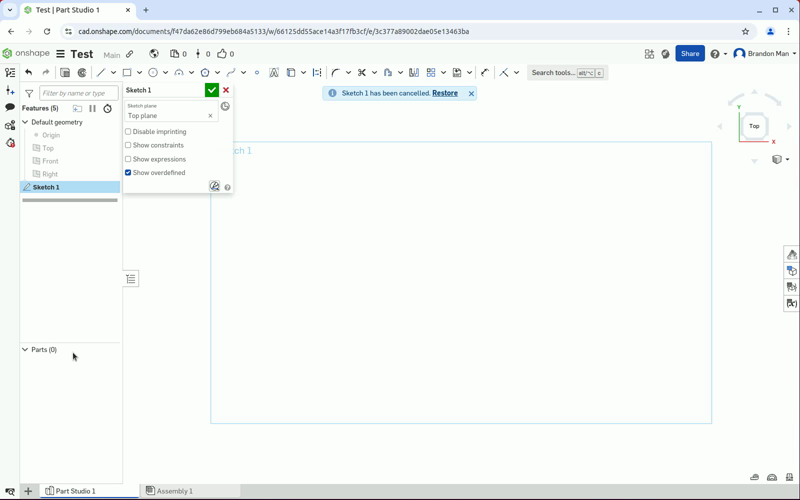
key(c)
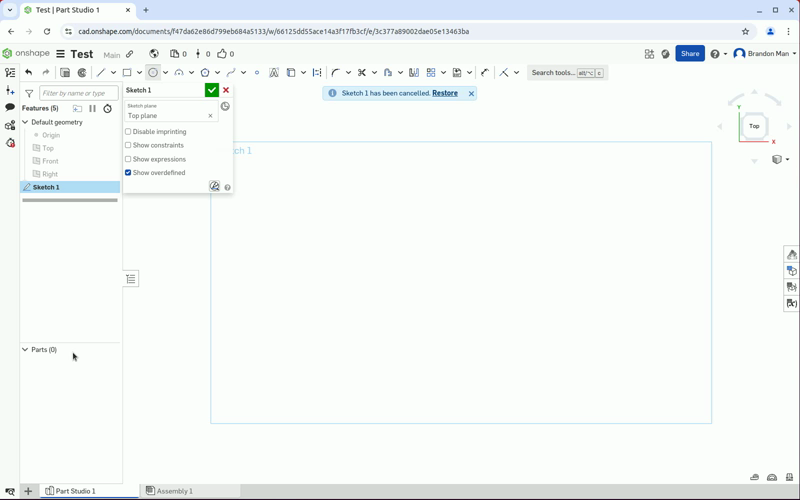
key_down(shift)
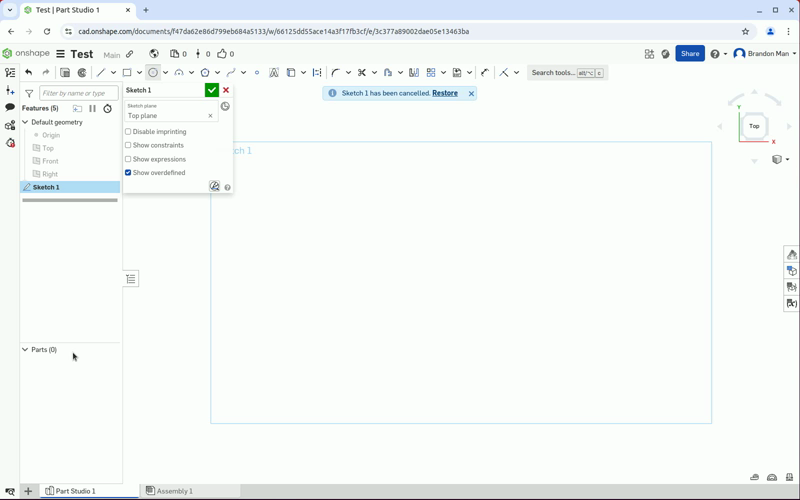
mouse_move(461, 282)
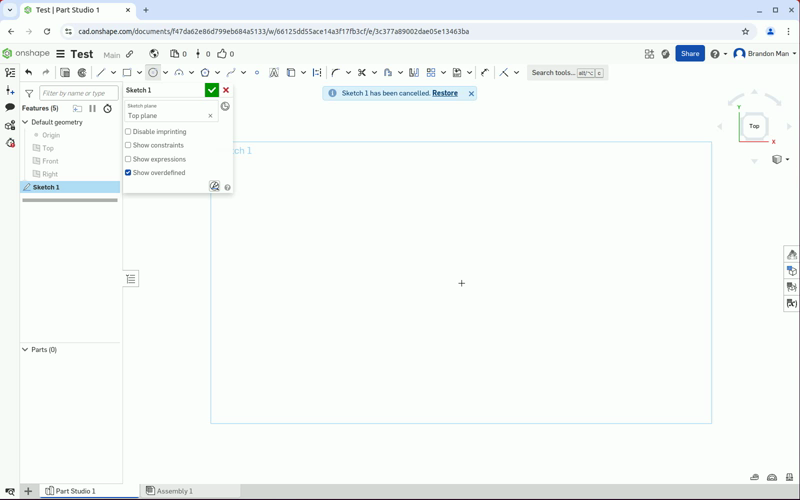
click(461, 282)
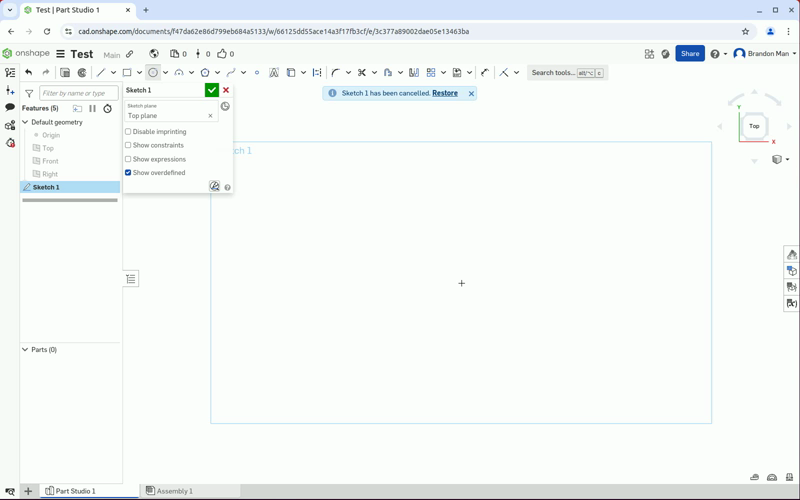
key_up(shift)
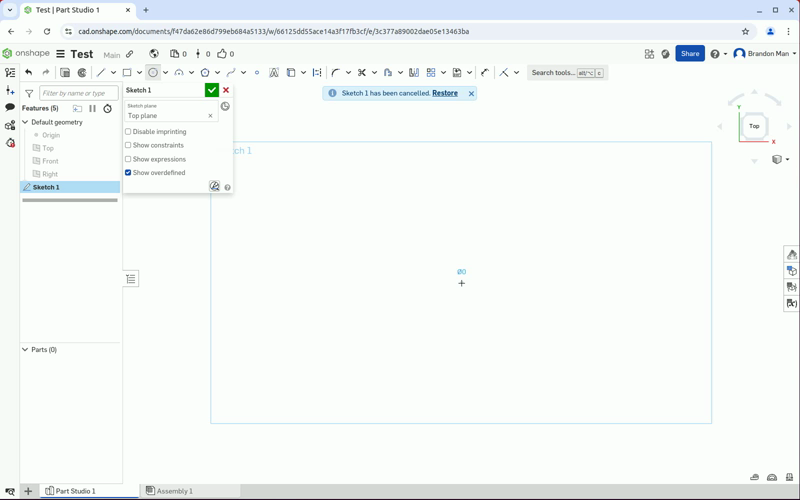
mouse_move(479, 282)
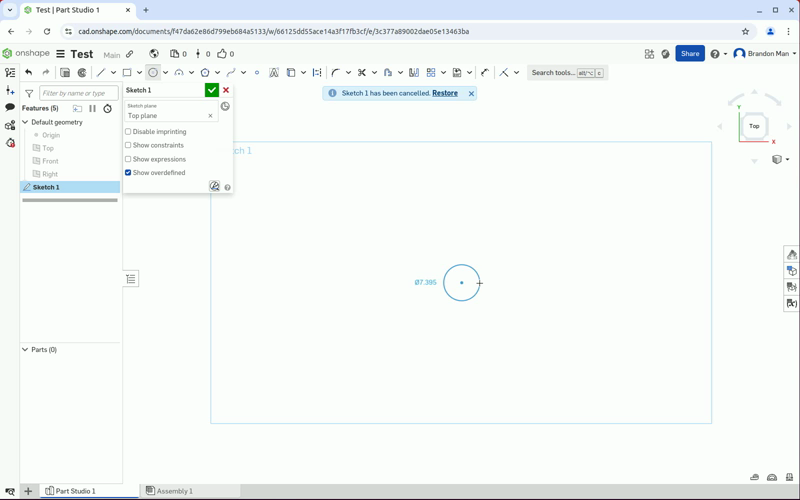
click(479, 282)
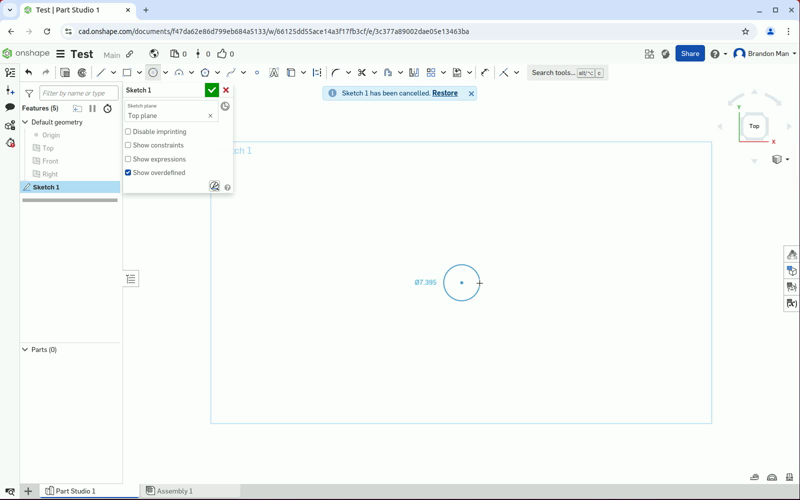
key(esc)
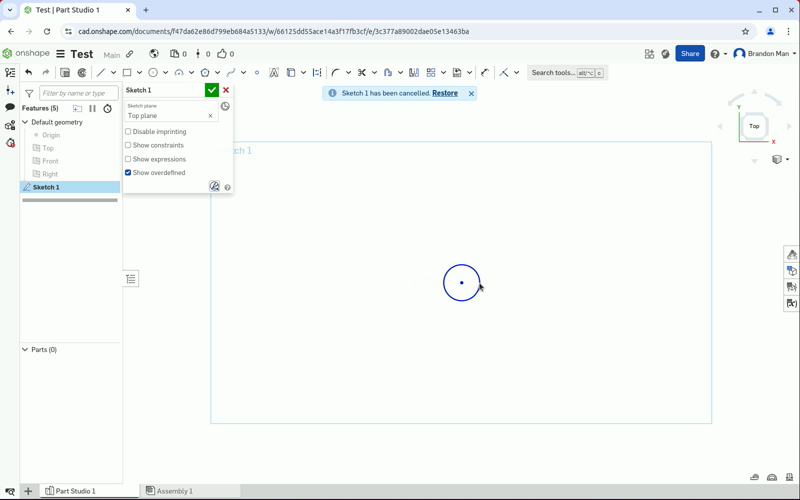
mouse_move(453, 296)
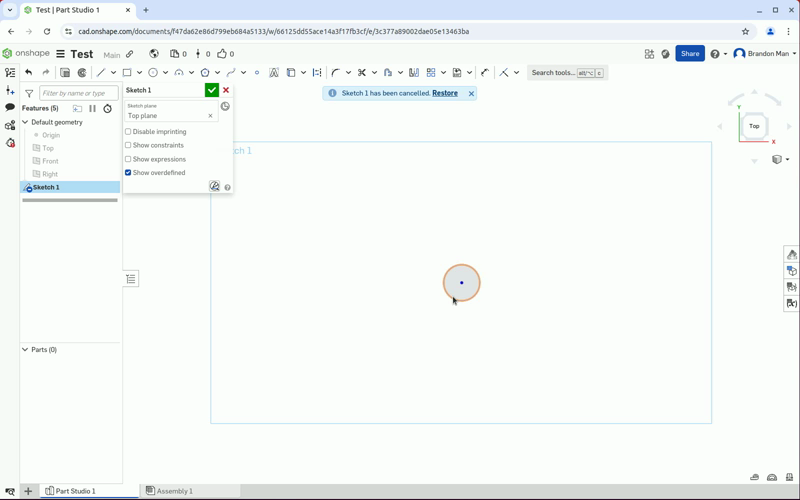
scroll(6)
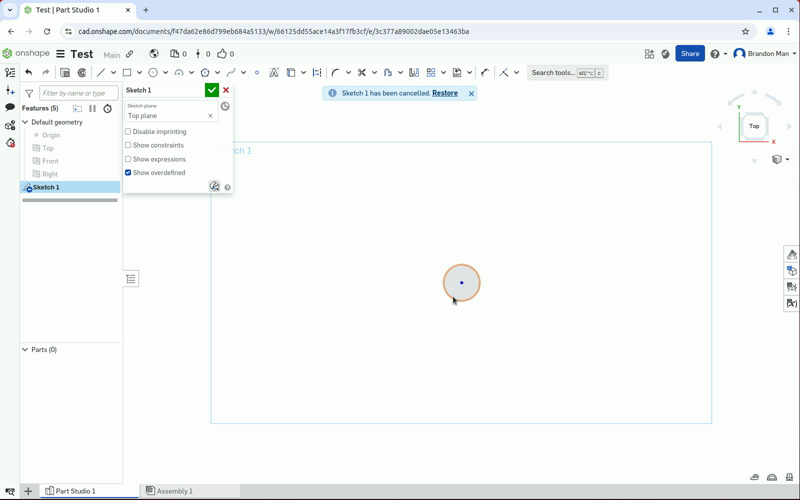
scroll(6)
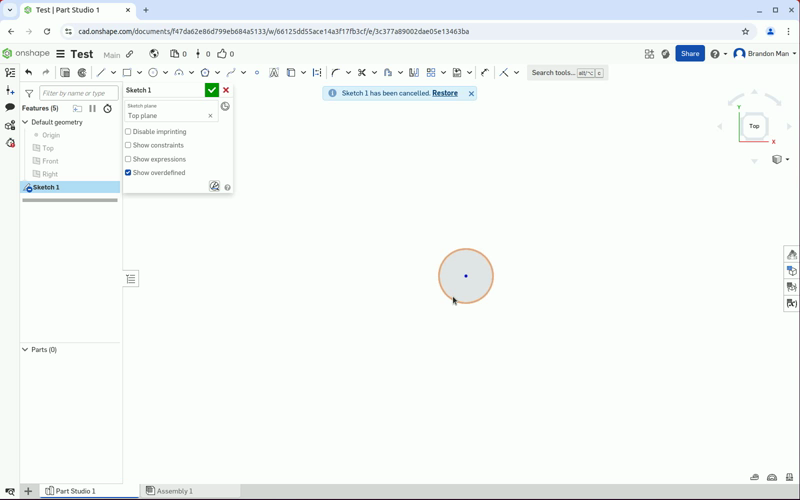
scroll(6)
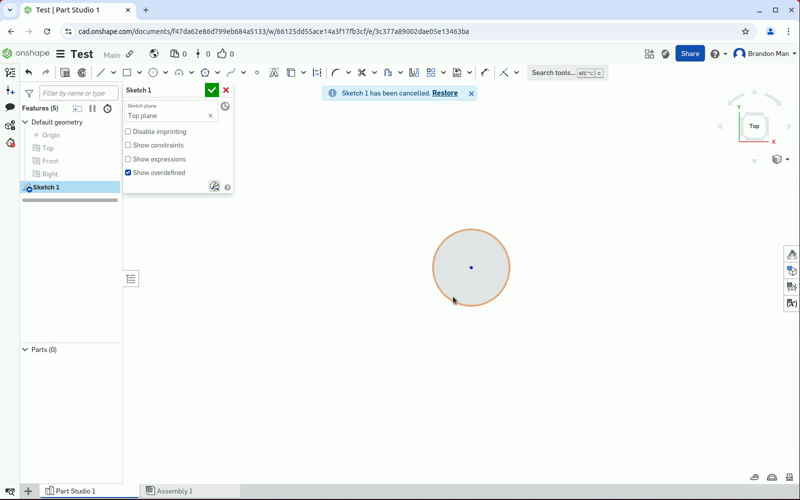
scroll(6)
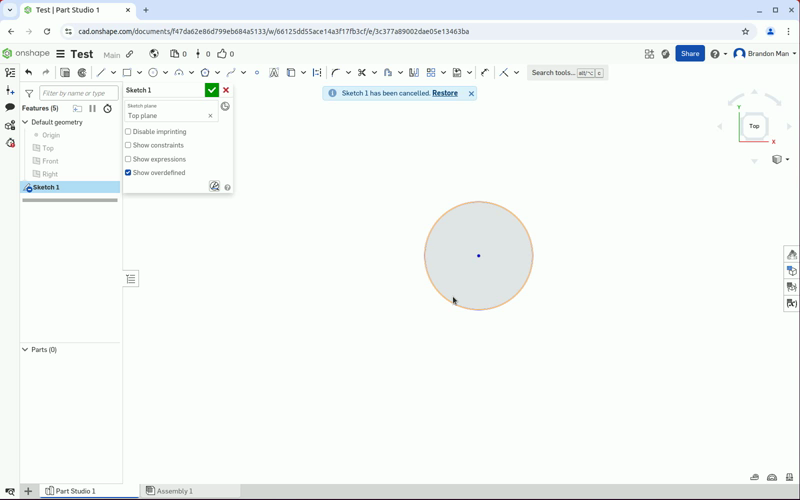
scroll(6)
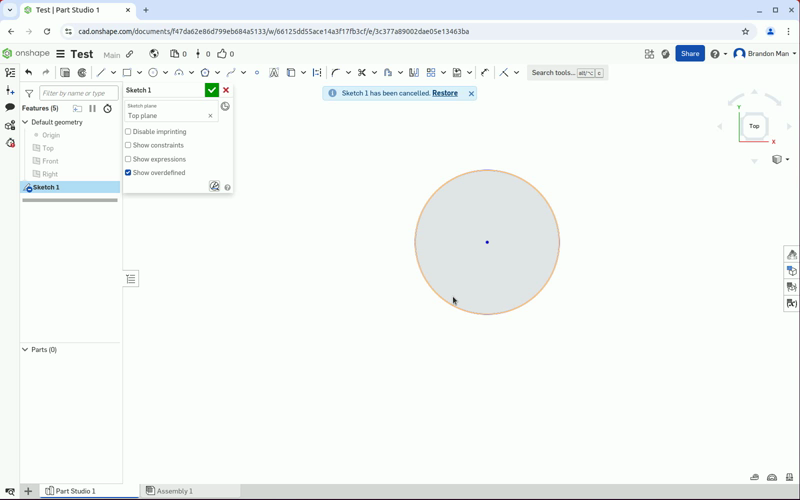
scroll(6)
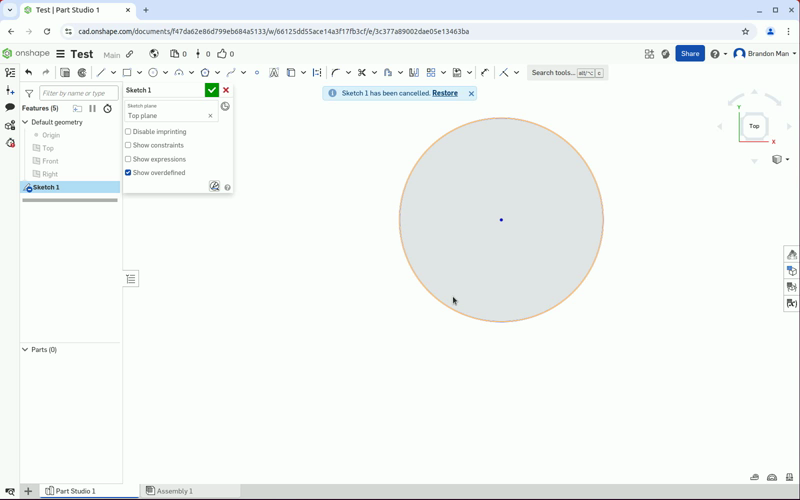
scroll(6)
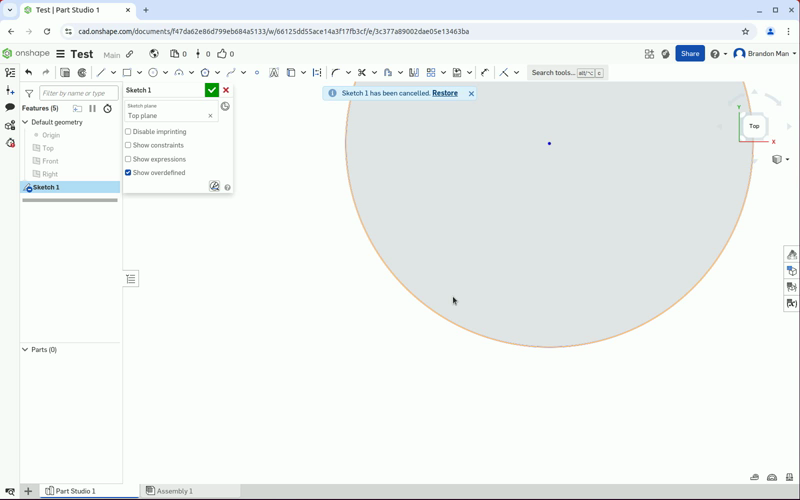
click(453, 296)
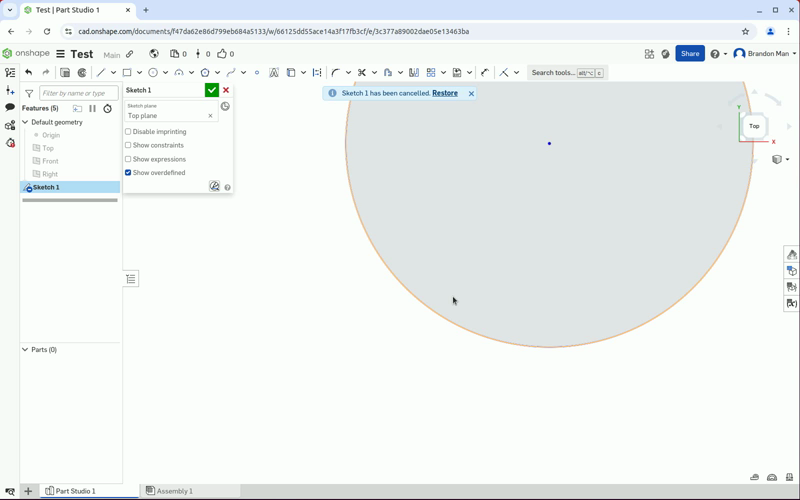
scroll(-6)
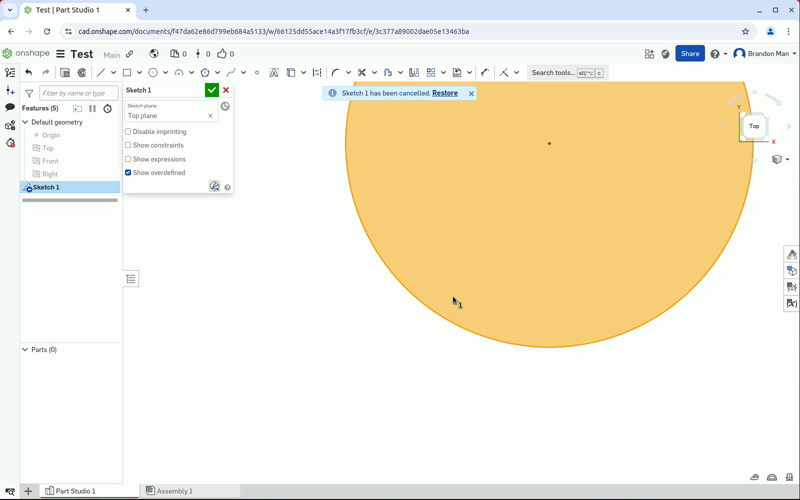
scroll(-6)
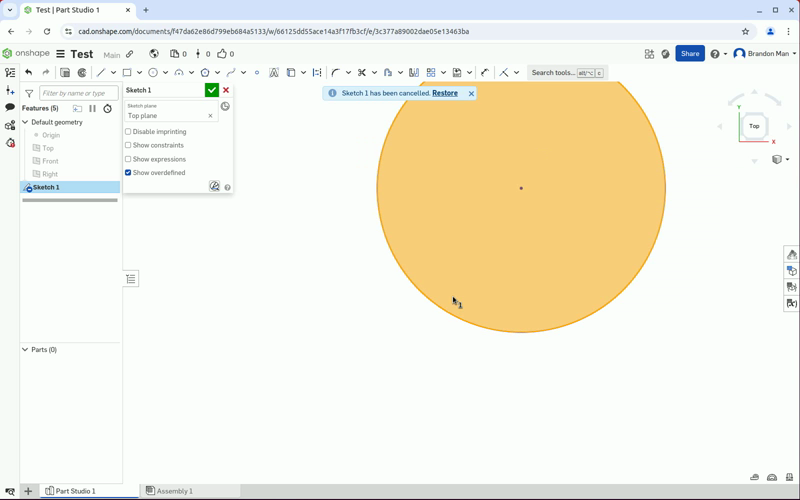
scroll(-6)
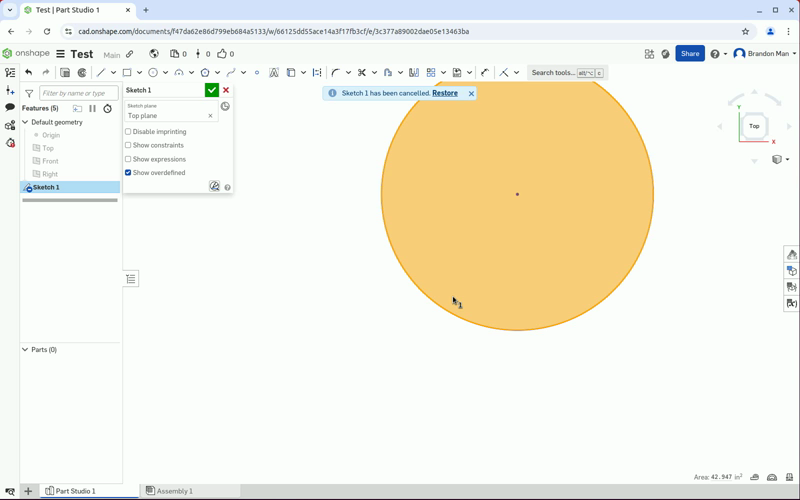
scroll(-6)
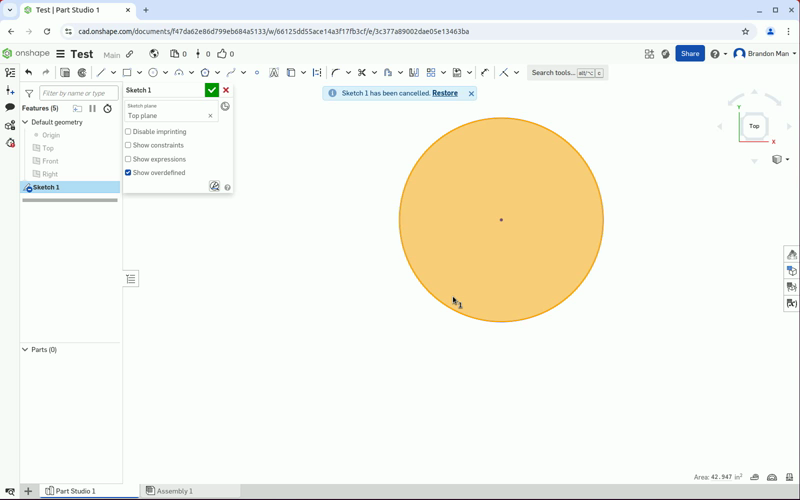
scroll(-6)
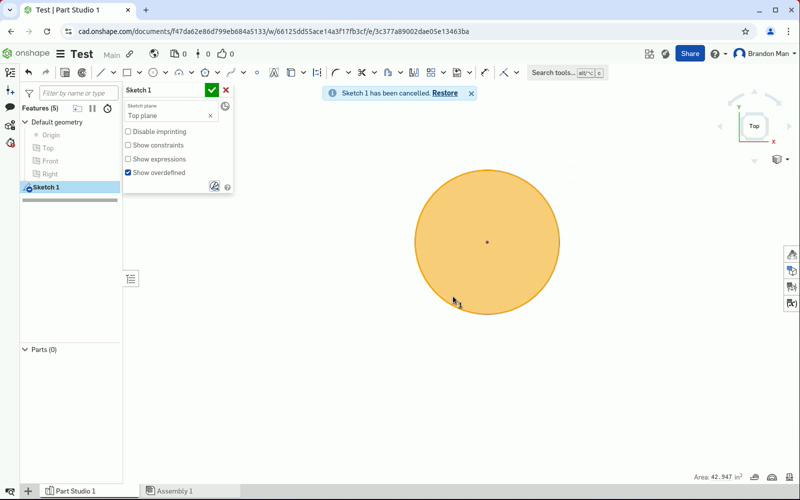
scroll(-6)
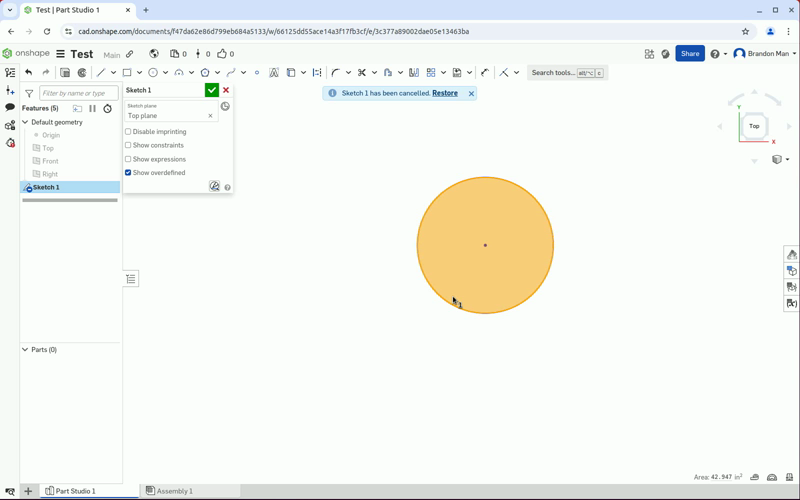
scroll(-6)
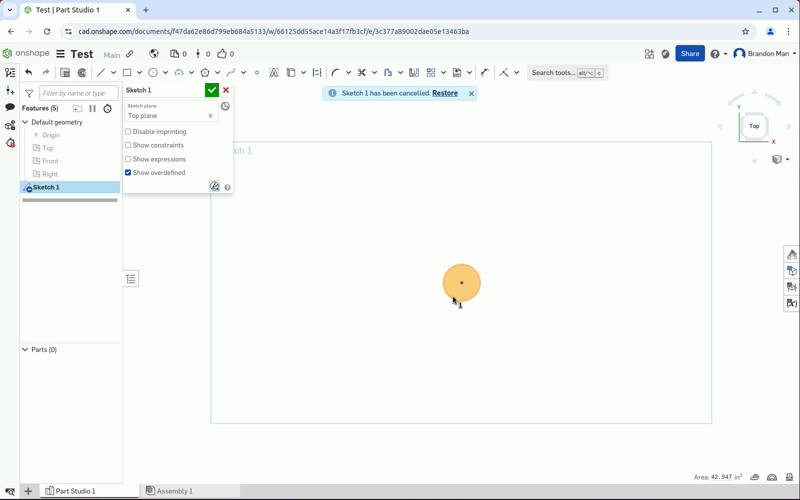
mouse_move(73, 352)
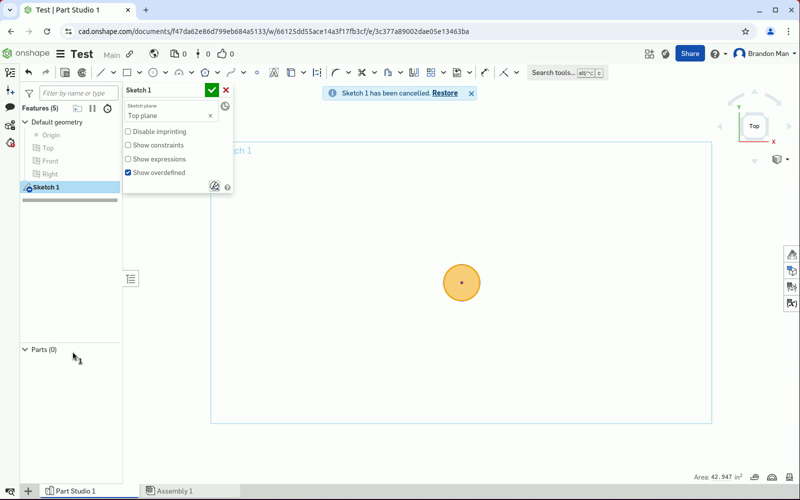
key(shift+y)
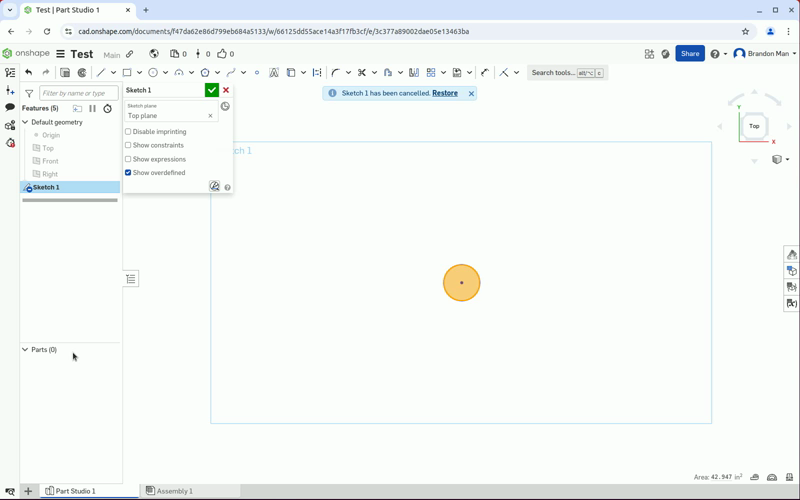
key(shift+e)
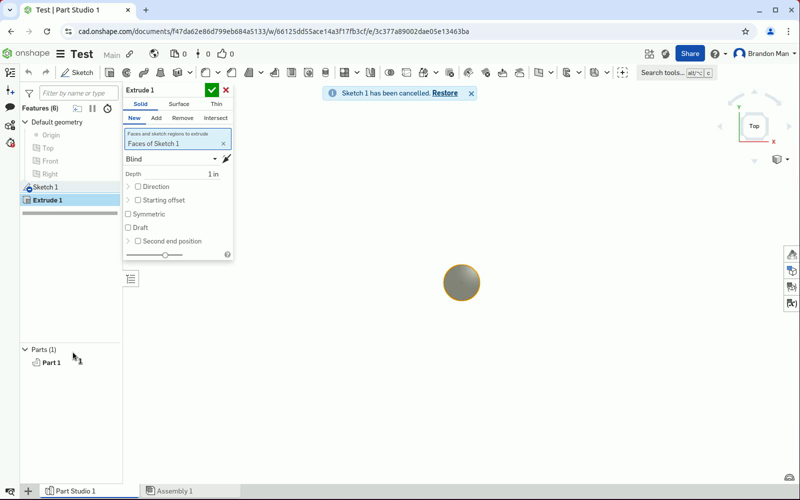
mouse_move(143, 106)
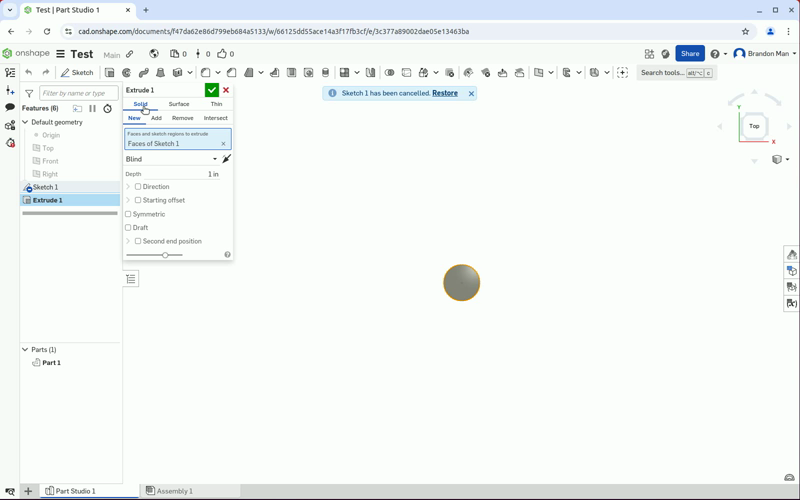
click(143, 106)
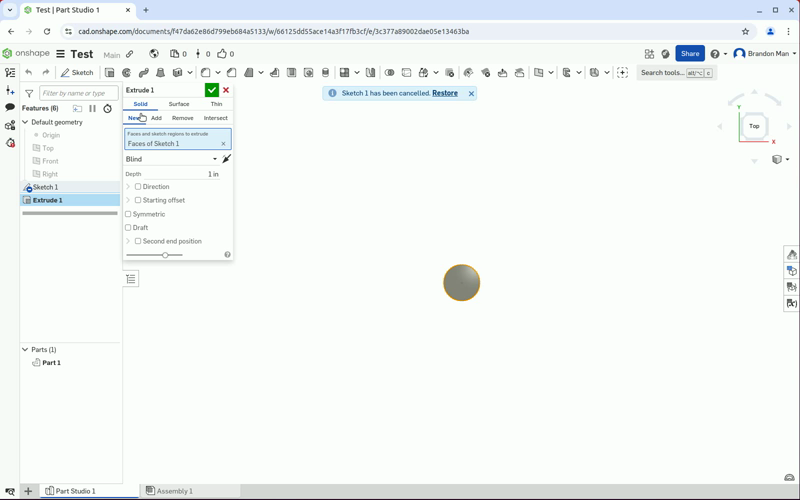
mouse_move(137, 120)
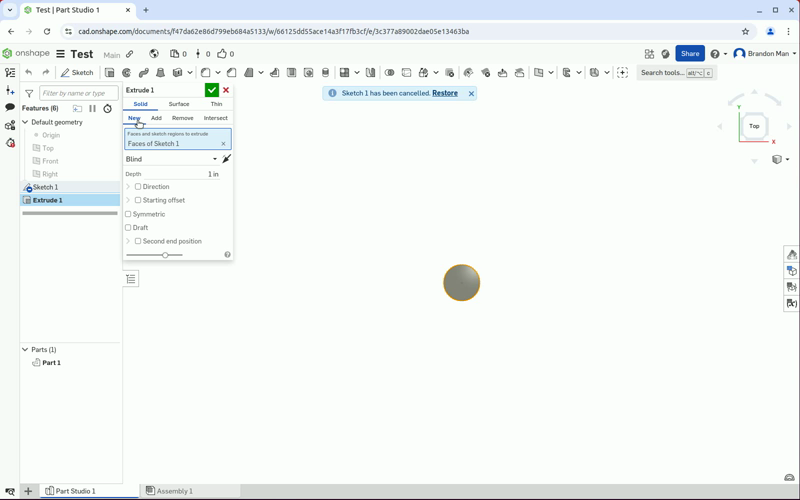
click(137, 120)
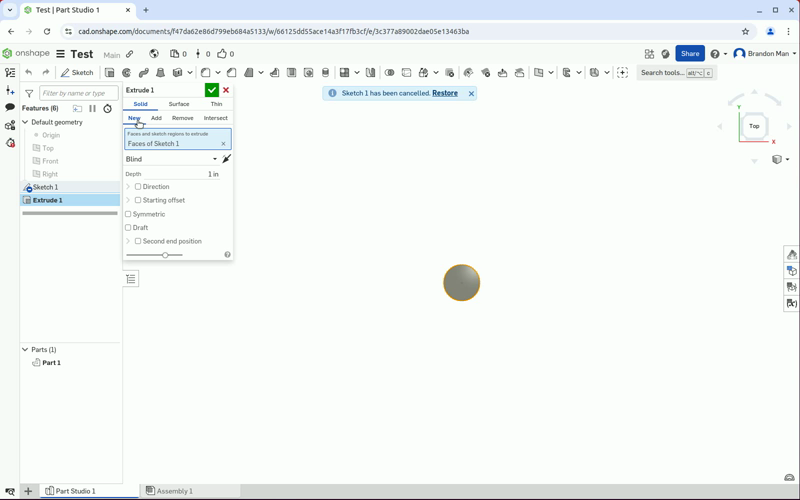
key(tab, 4)
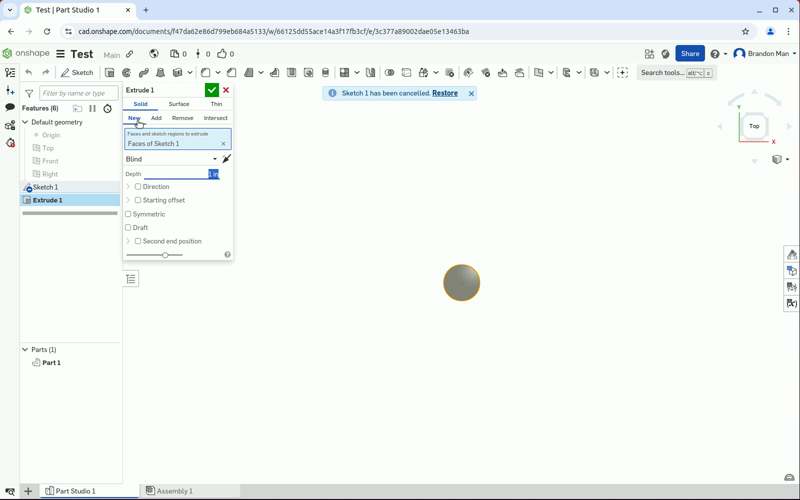
text(4.574)
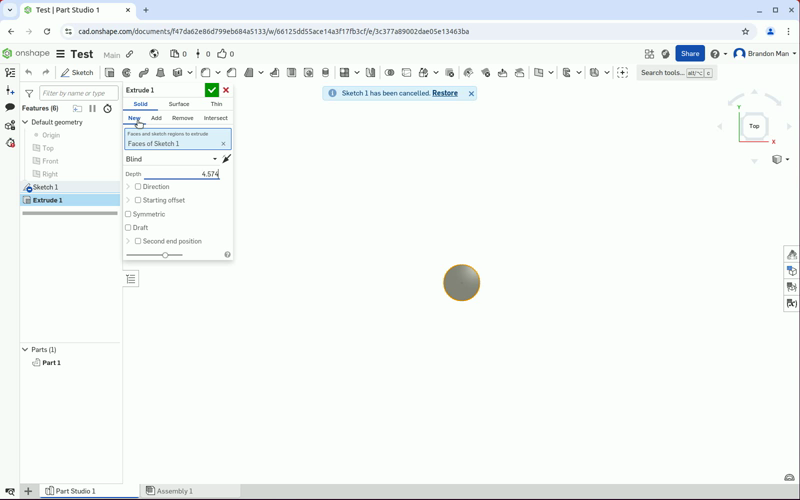
key(enter)
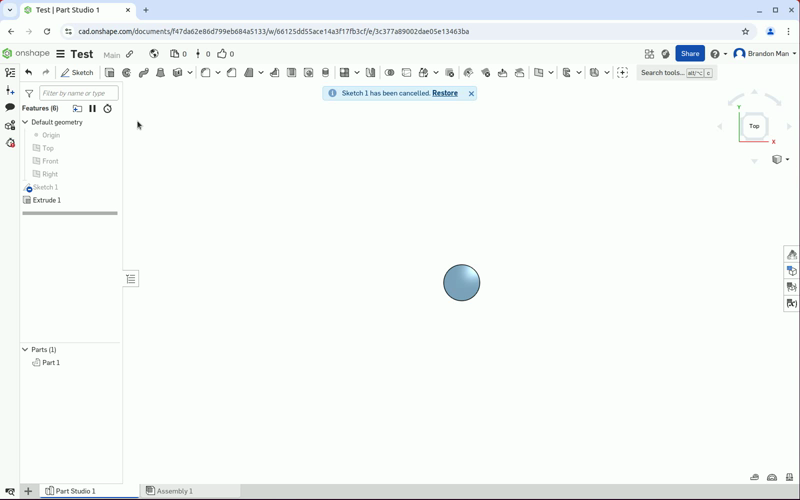
key(shift+h)
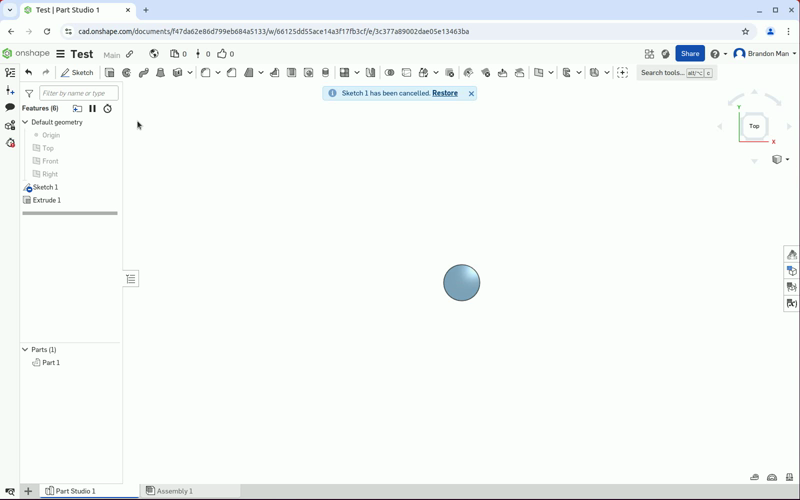
key(shift+h)
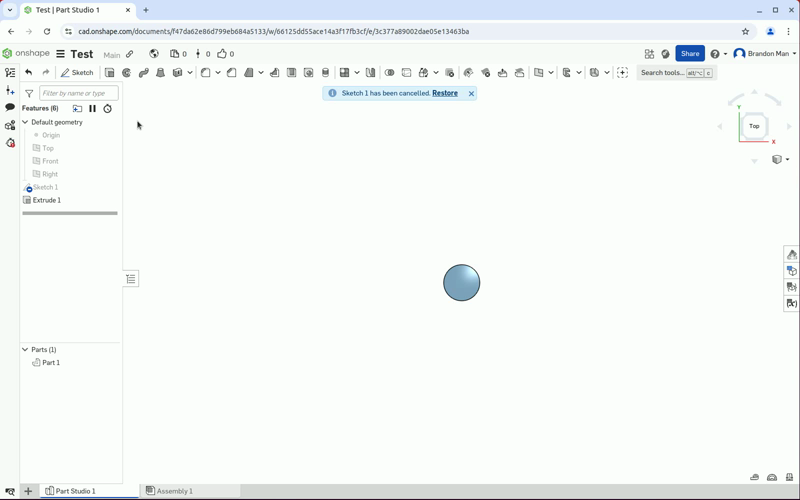
mouse_move(73, 189)
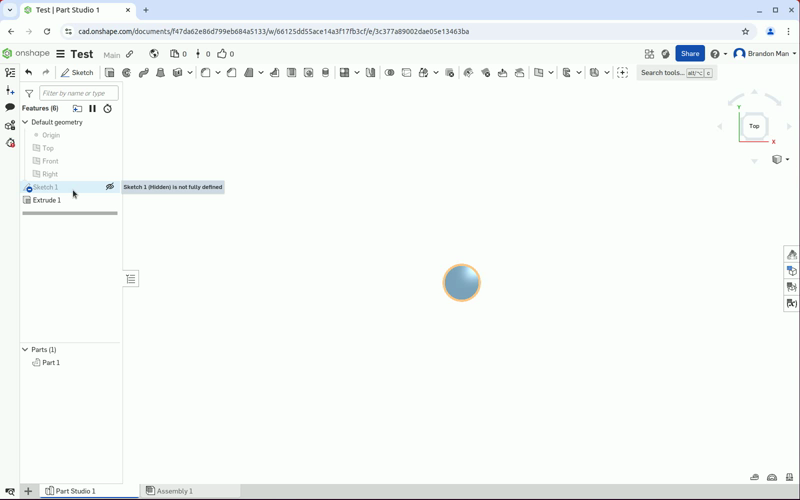
click(73, 189)
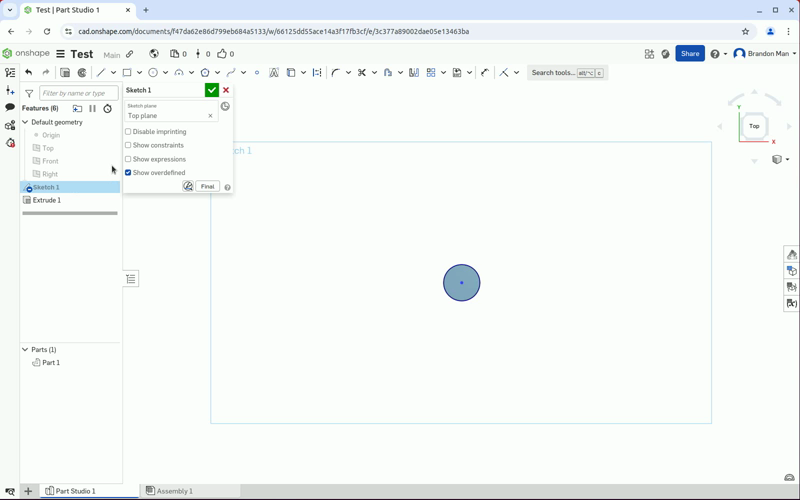
mouse_move(229, 92)
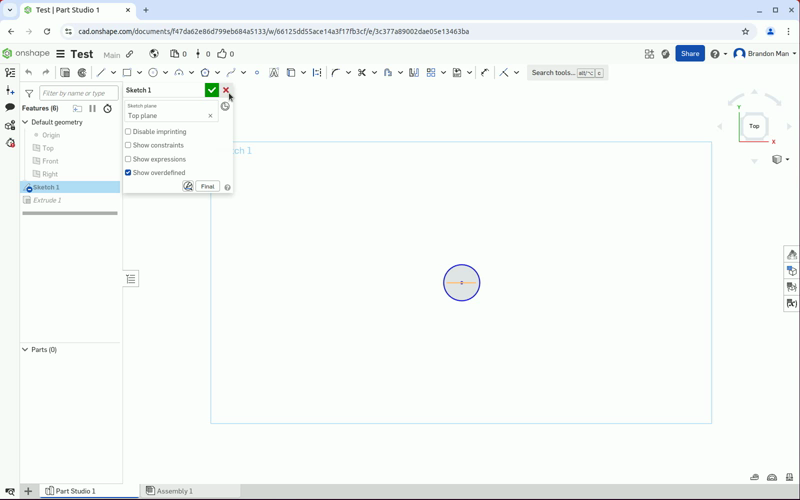
click(229, 92)
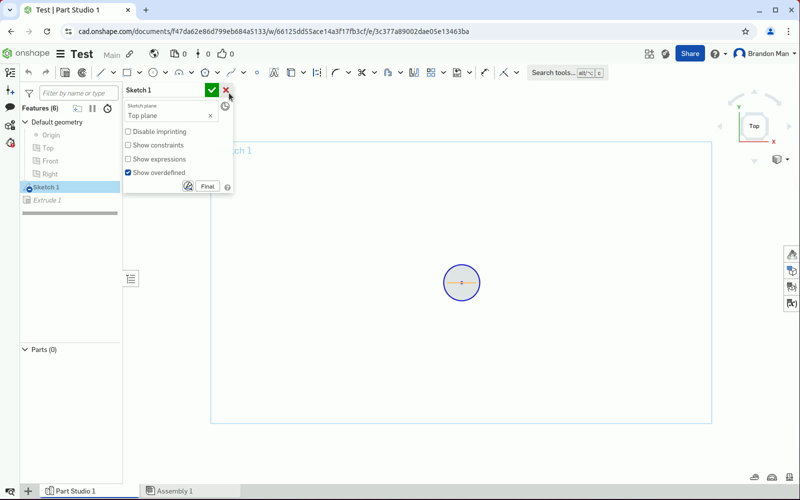
key(shift+s)
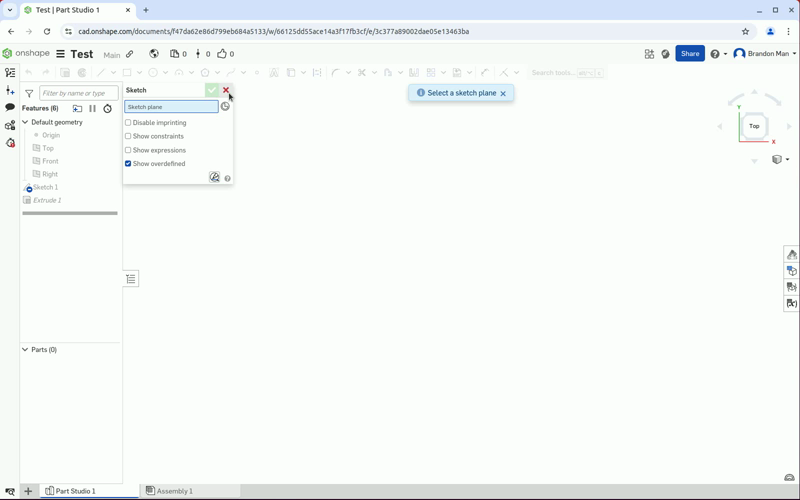
mouse_move(73, 150)
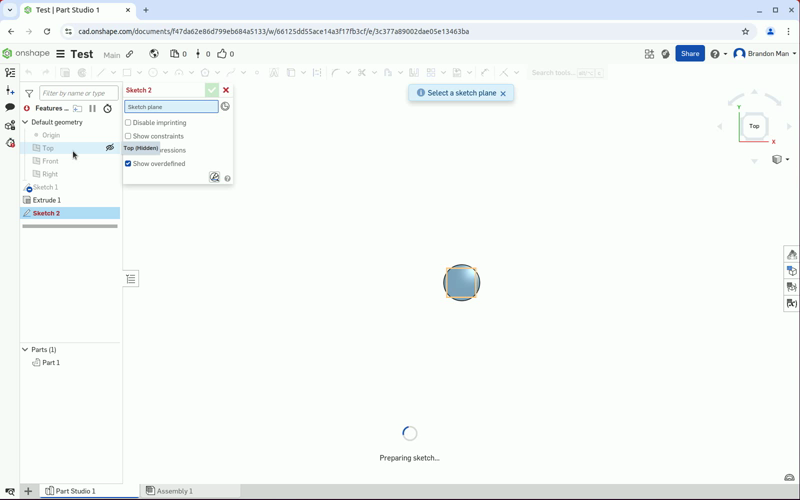
click(73, 150)
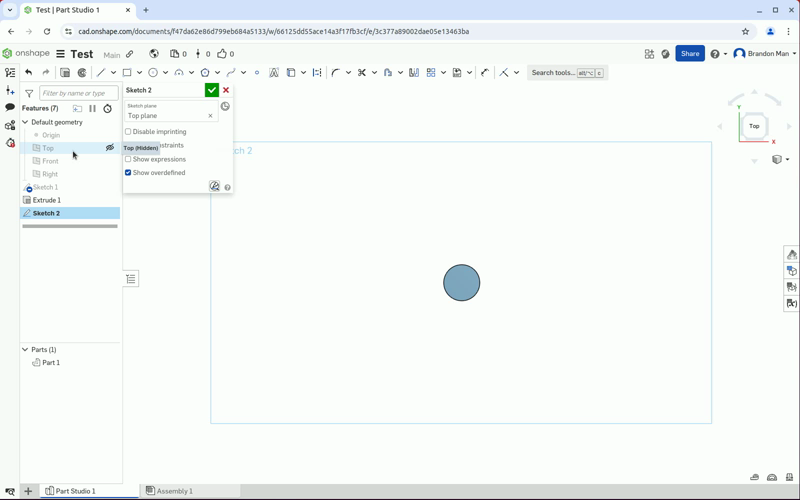
mouse_move(73, 352)
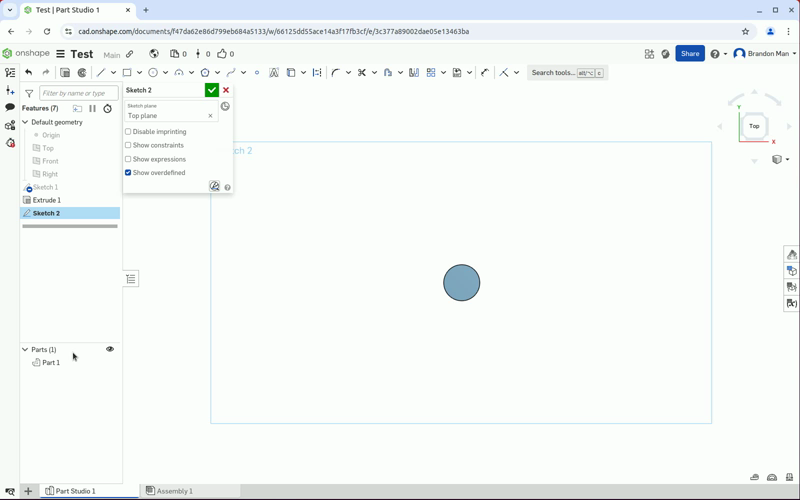
key(y)
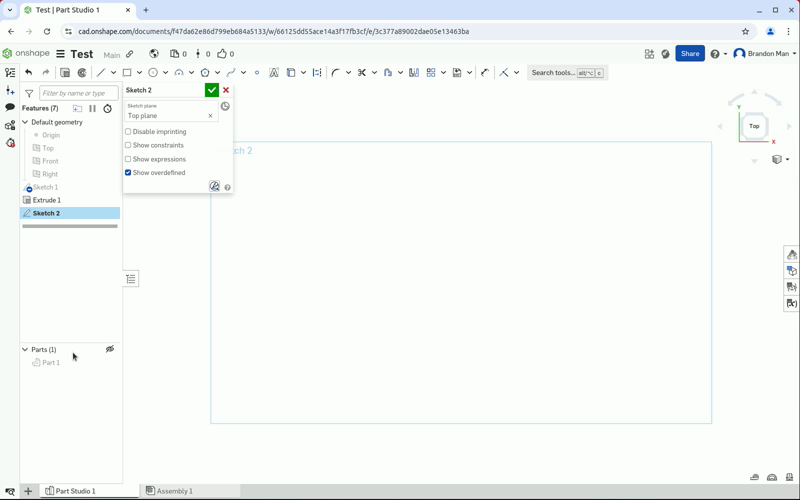
key(c)
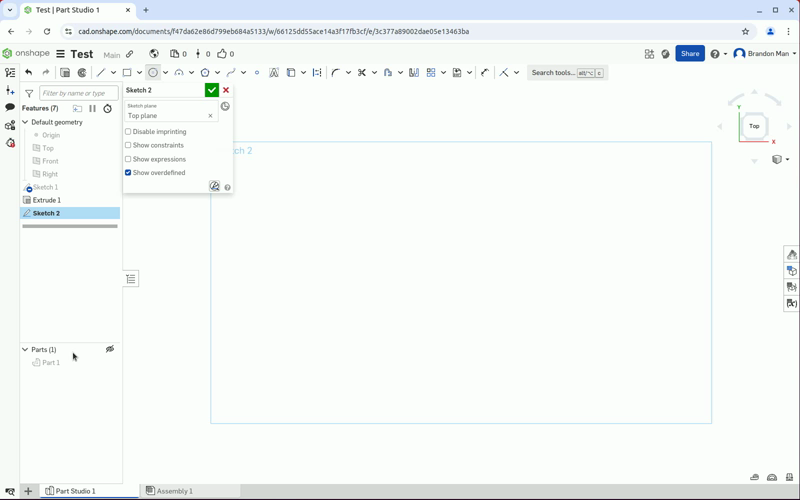
key_down(shift)
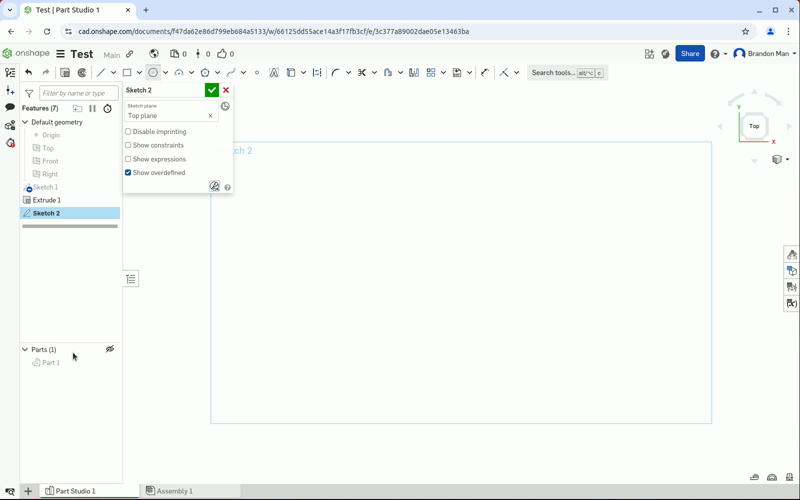
mouse_move(461, 184)
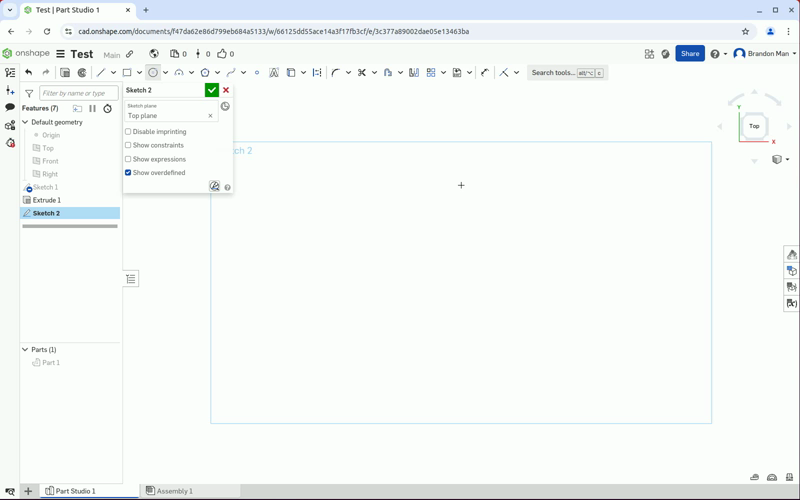
click(461, 184)
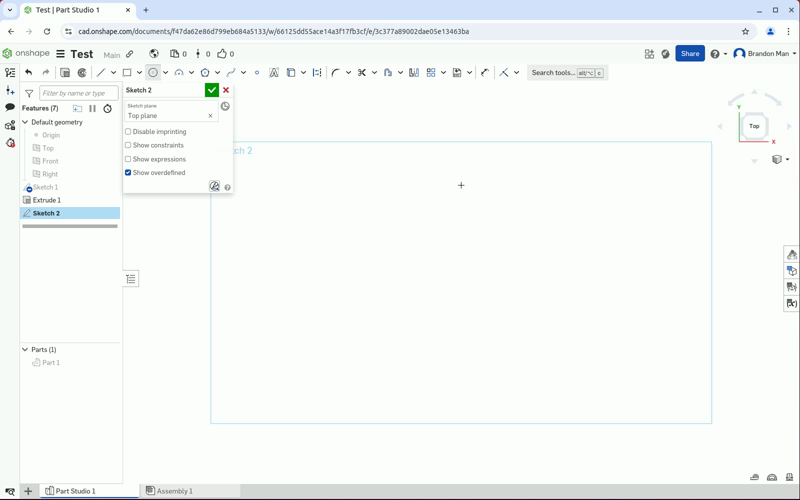
key_up(shift)
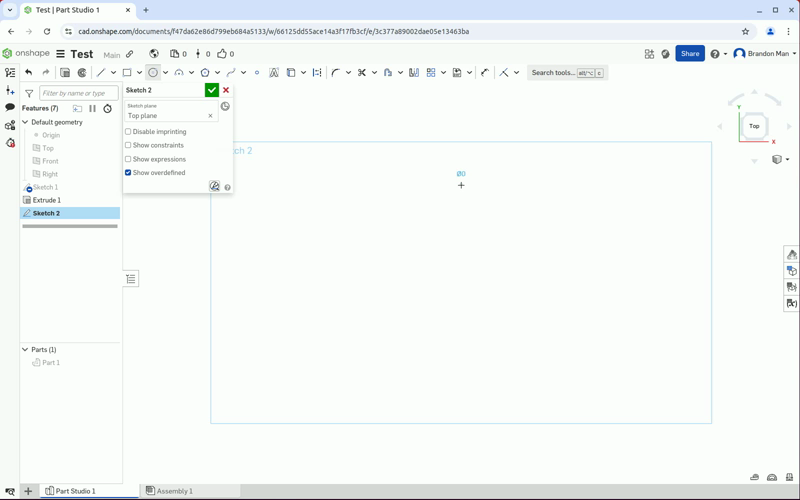
mouse_move(476, 184)
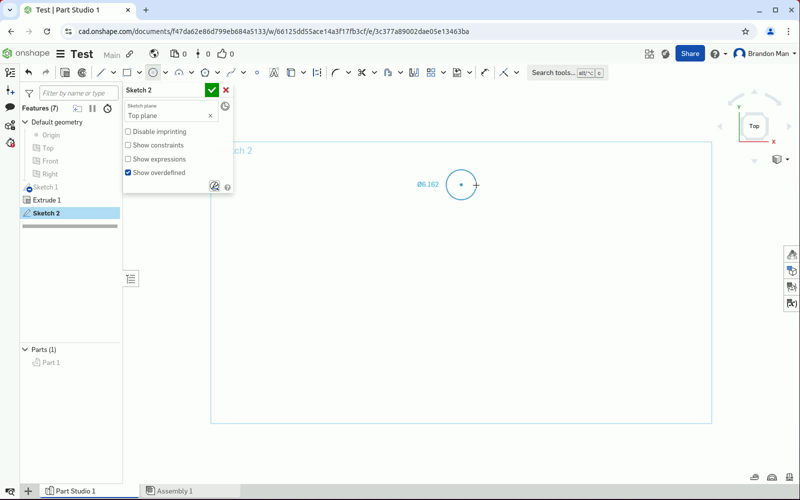
click(476, 184)
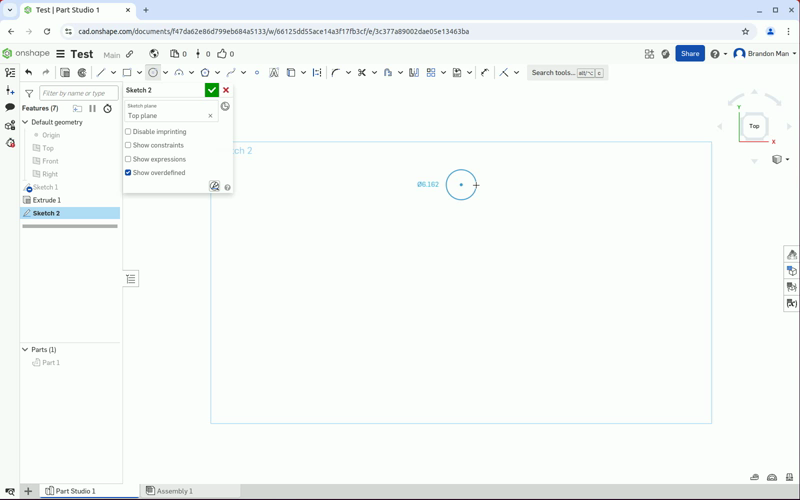
key(esc)
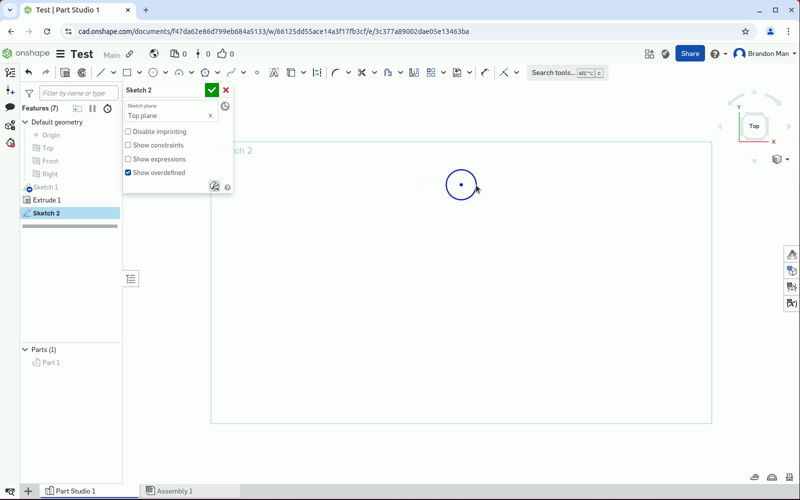
mouse_move(457, 192)
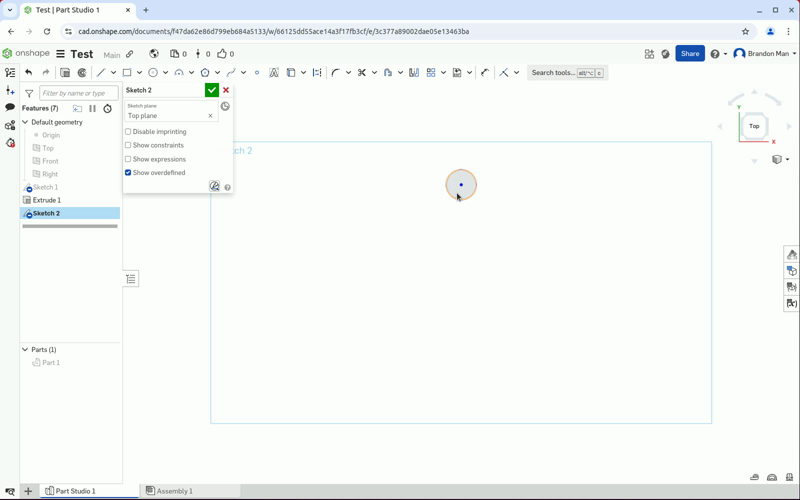
scroll(6)
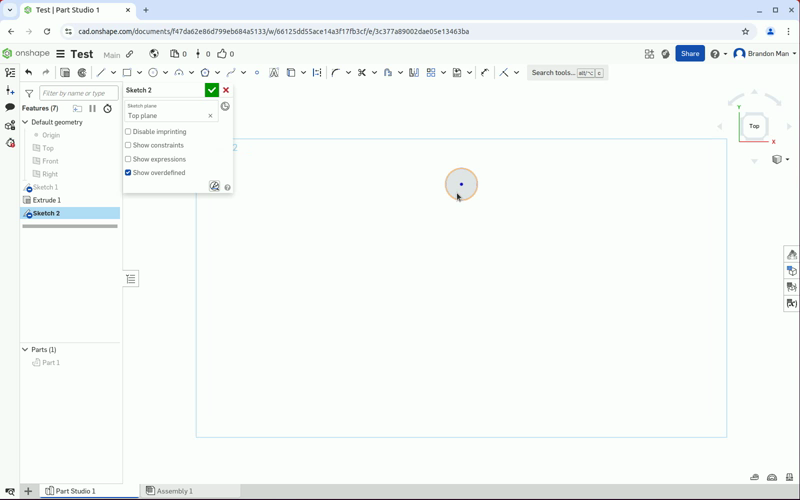
scroll(6)
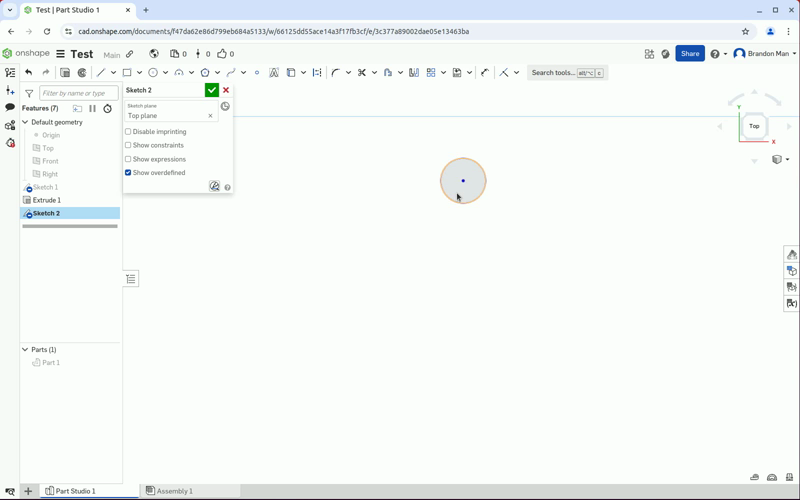
scroll(6)
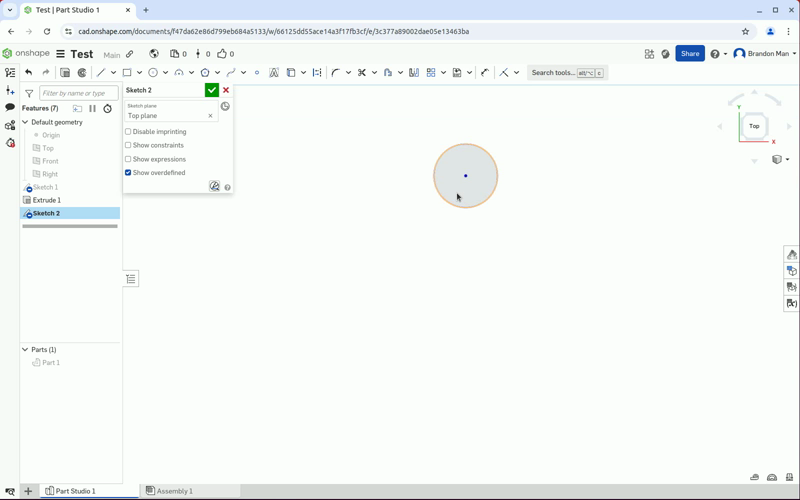
scroll(6)
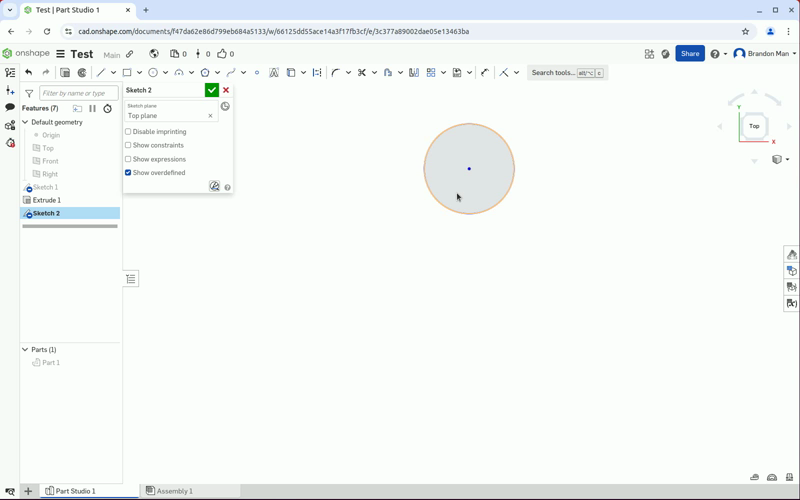
scroll(6)
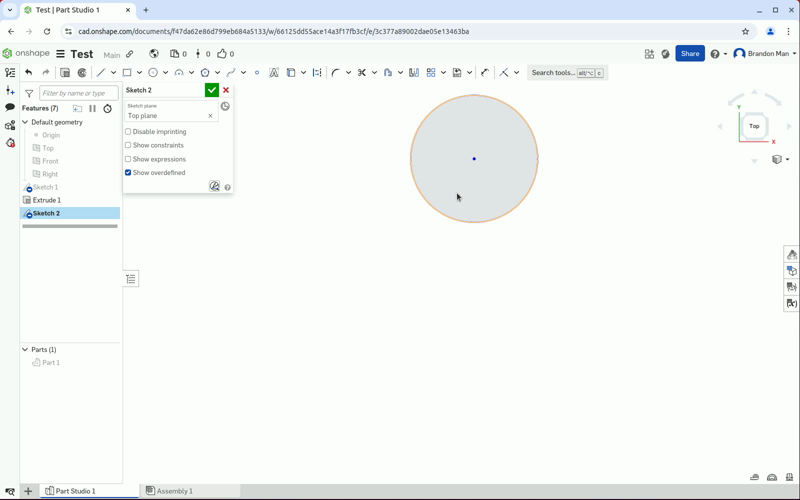
scroll(6)
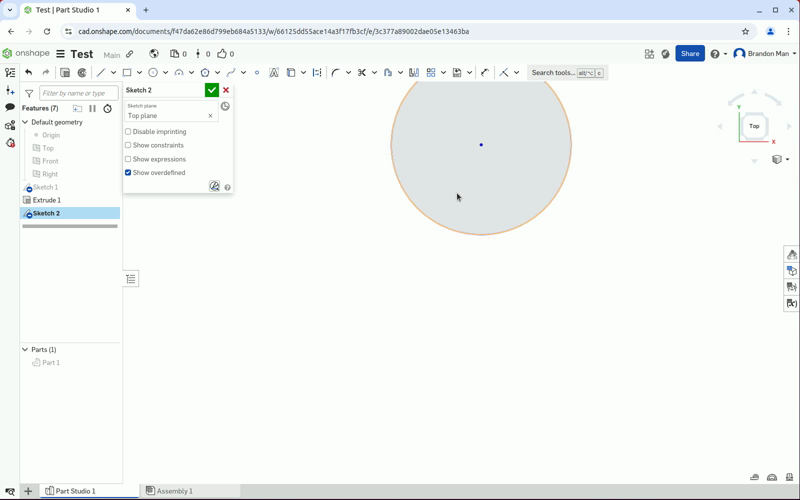
scroll(6)
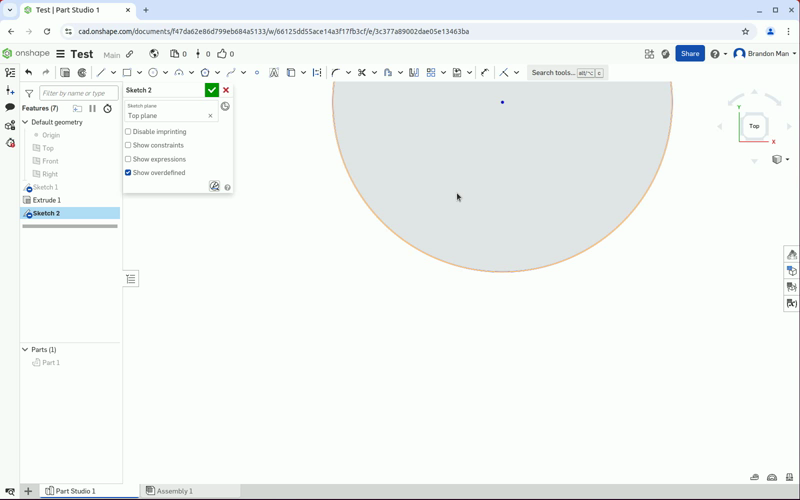
click(457, 192)
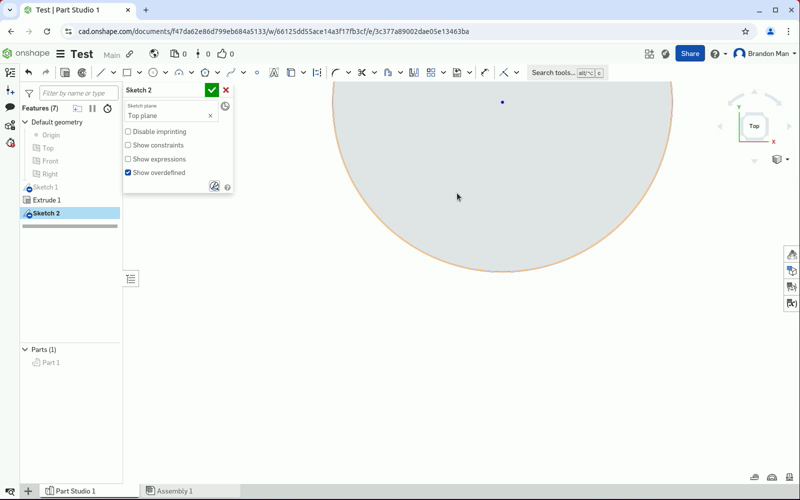
scroll(-6)
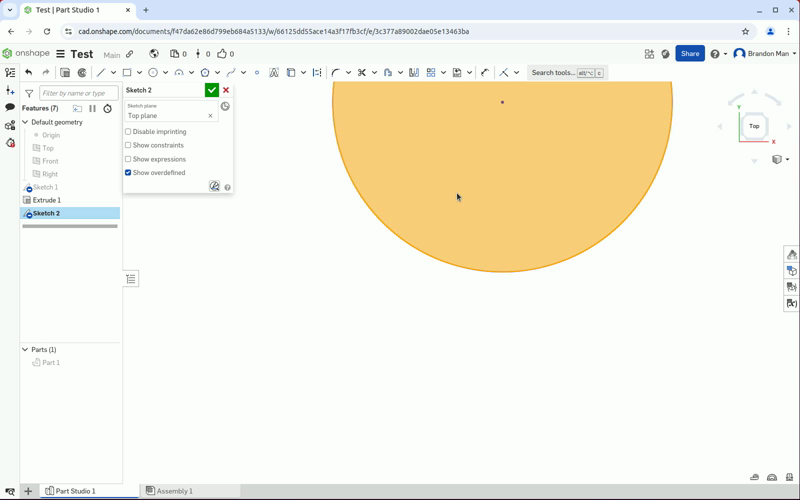
scroll(-6)
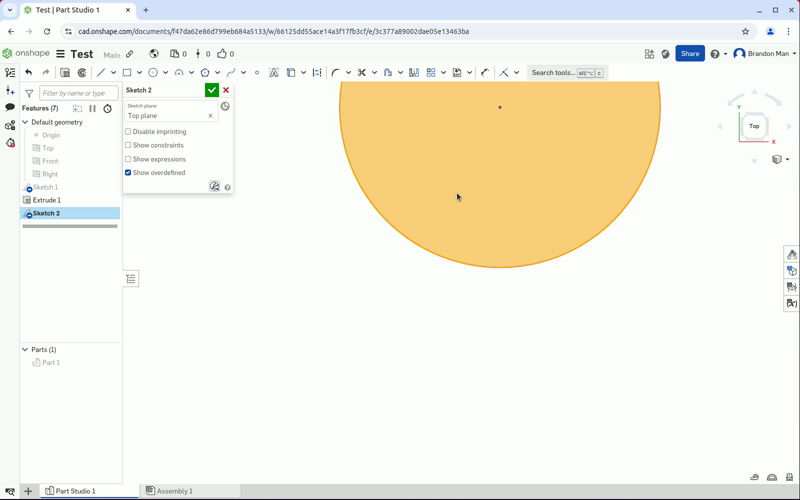
scroll(-6)
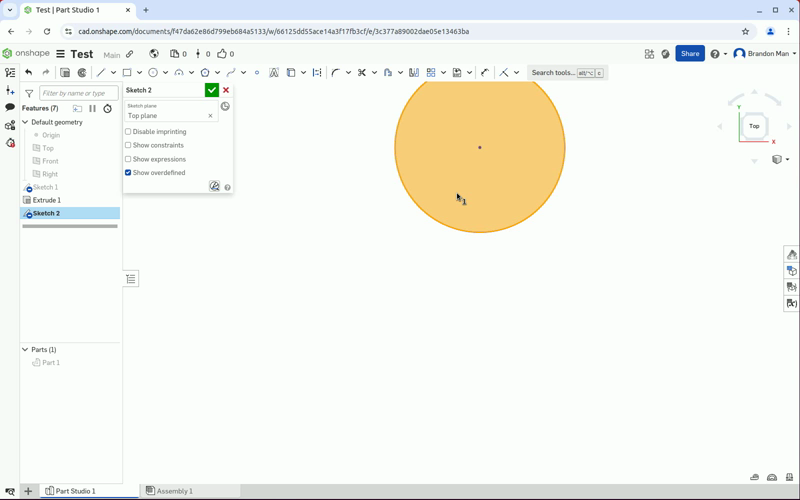
scroll(-6)
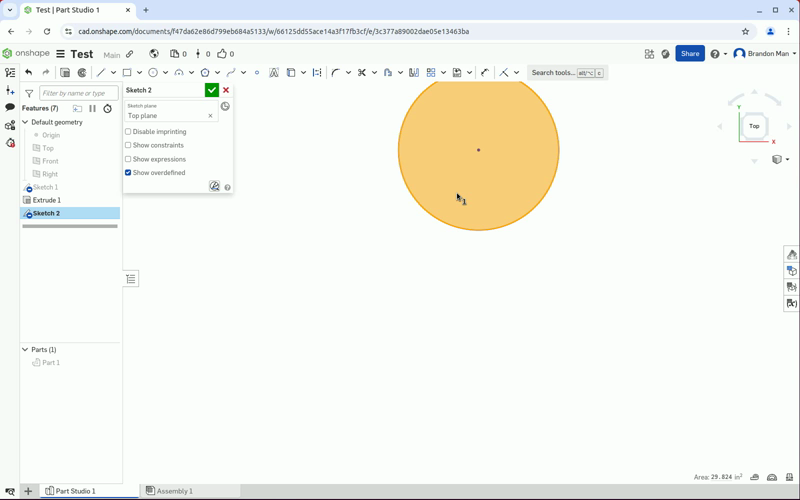
scroll(-6)
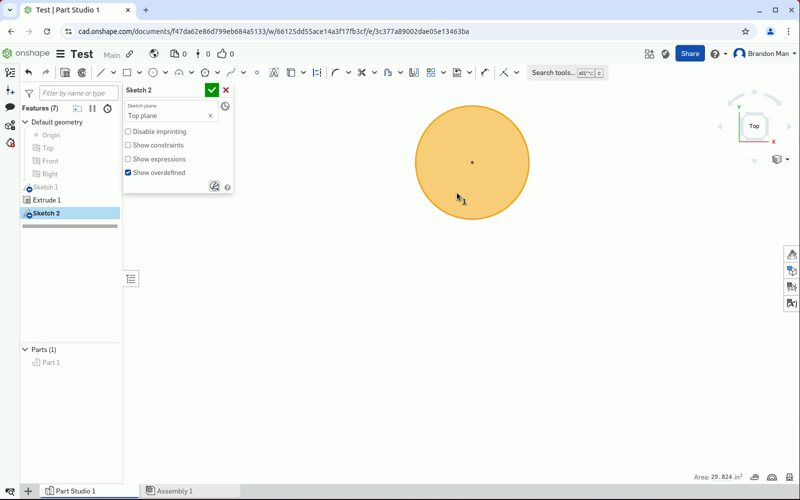
scroll(-6)
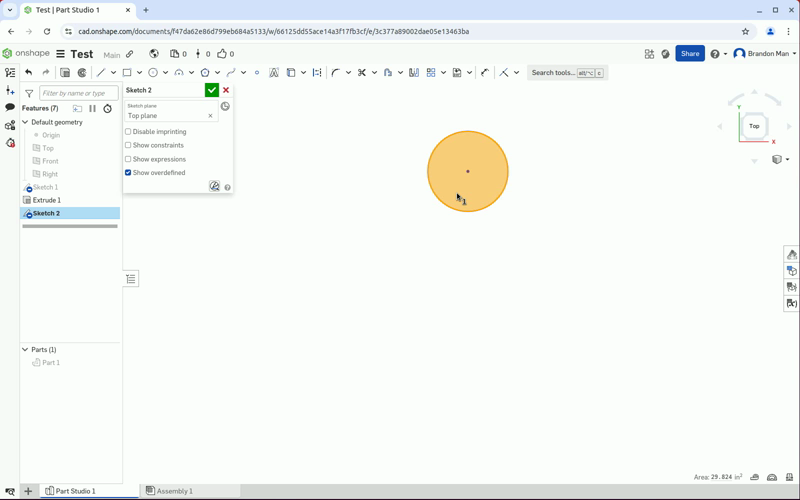
scroll(-6)
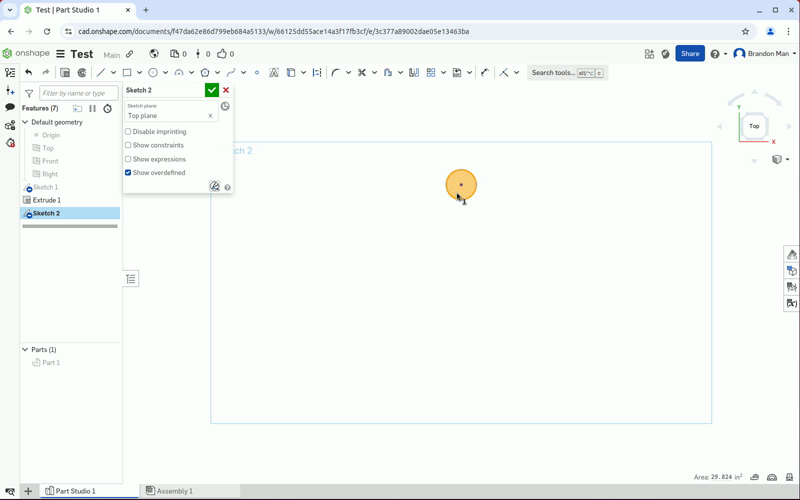
mouse_move(73, 352)
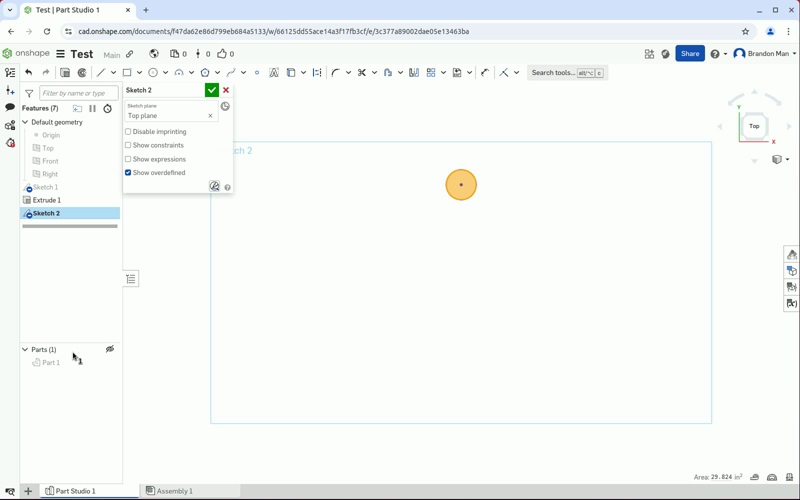
key(shift+y)
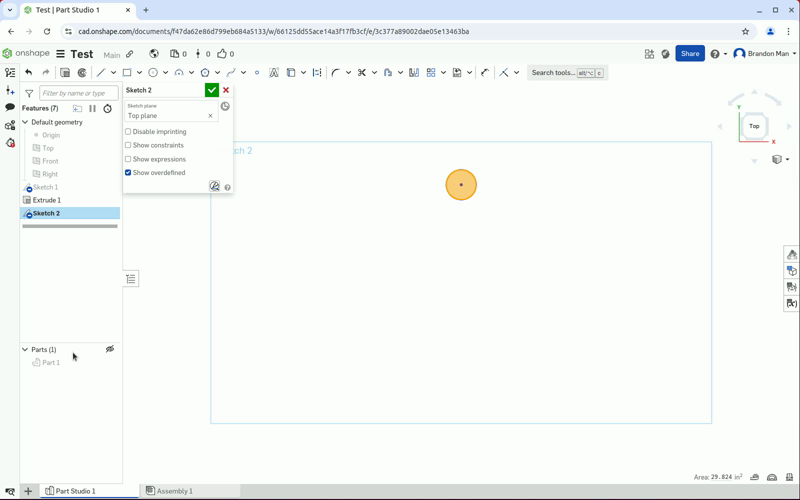
key(shift+e)
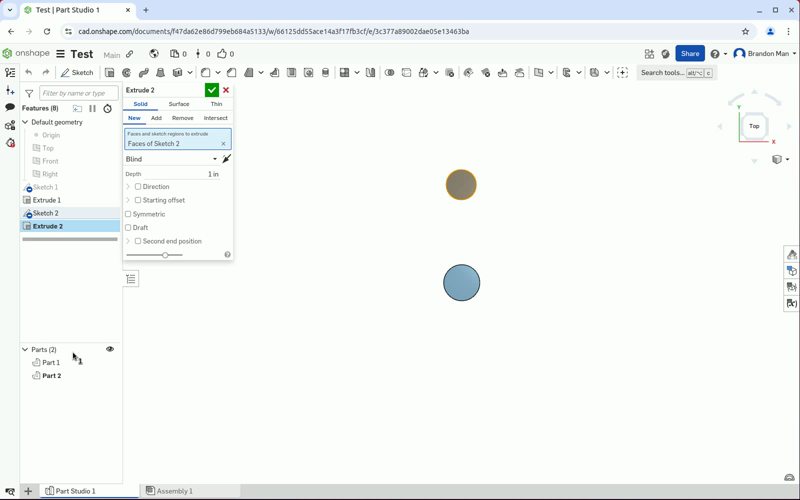
mouse_move(143, 106)
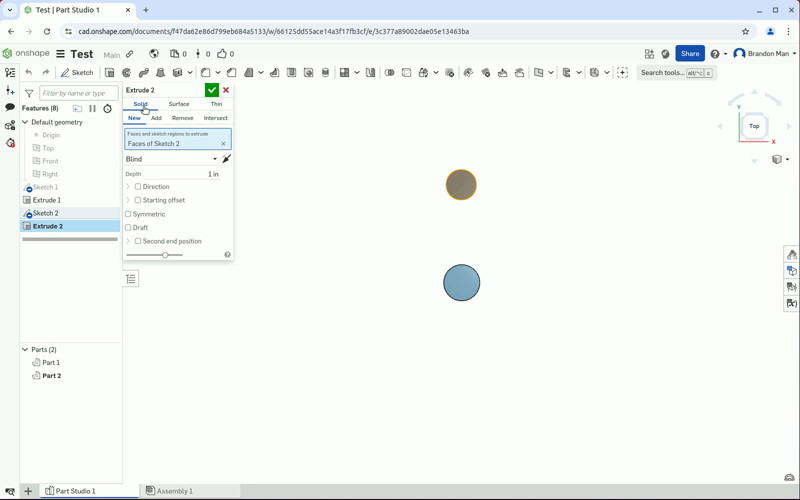
click(143, 106)
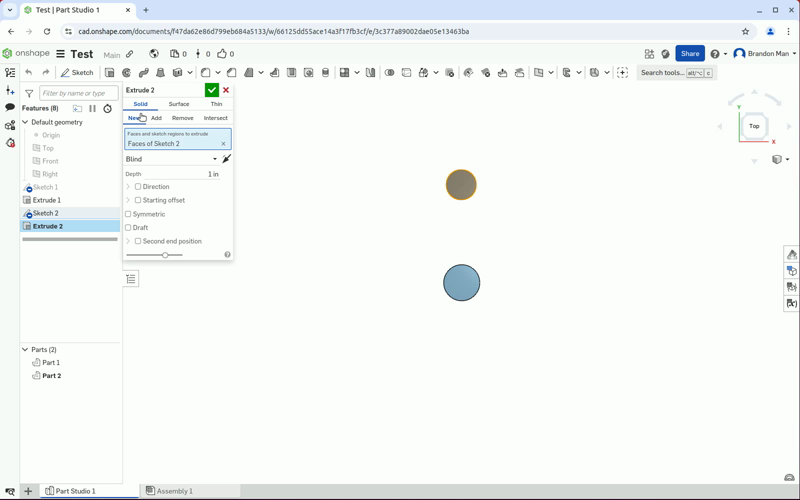
mouse_move(137, 120)
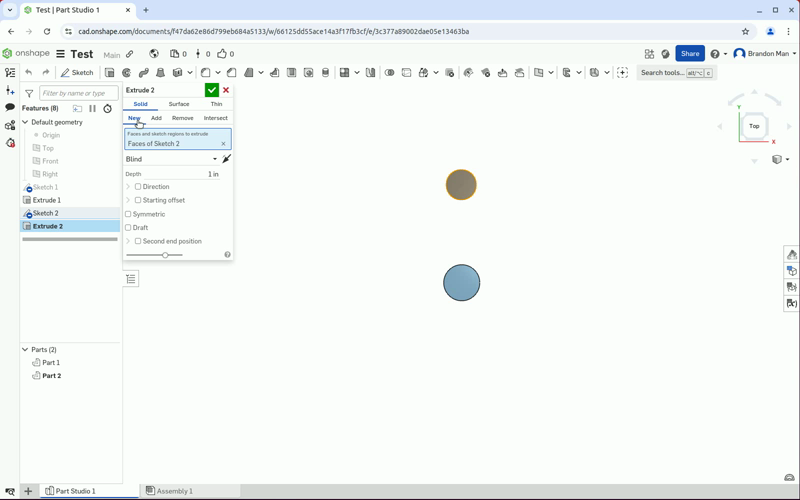
click(137, 120)
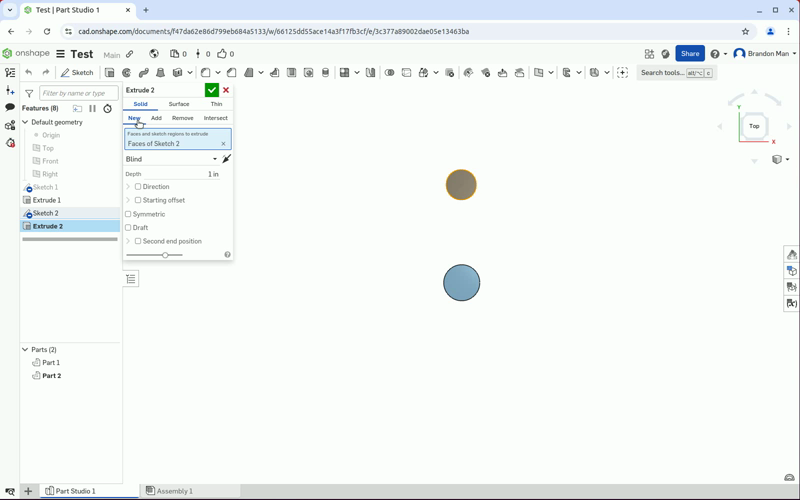
key(tab, 4)
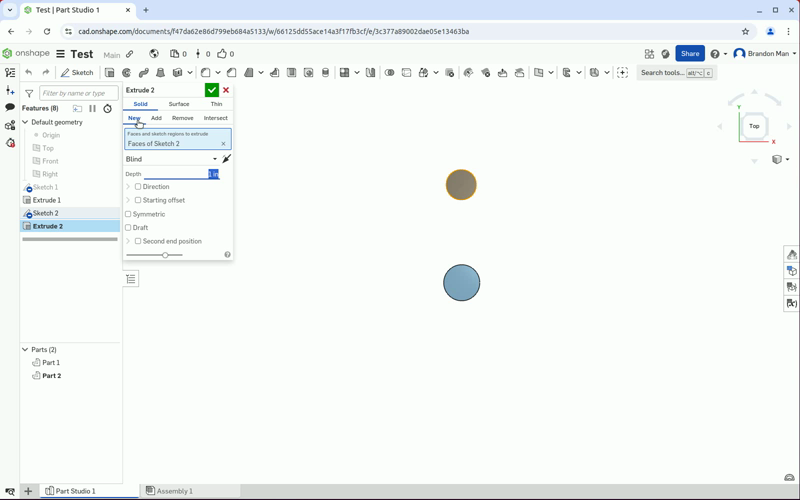
text(4.574)
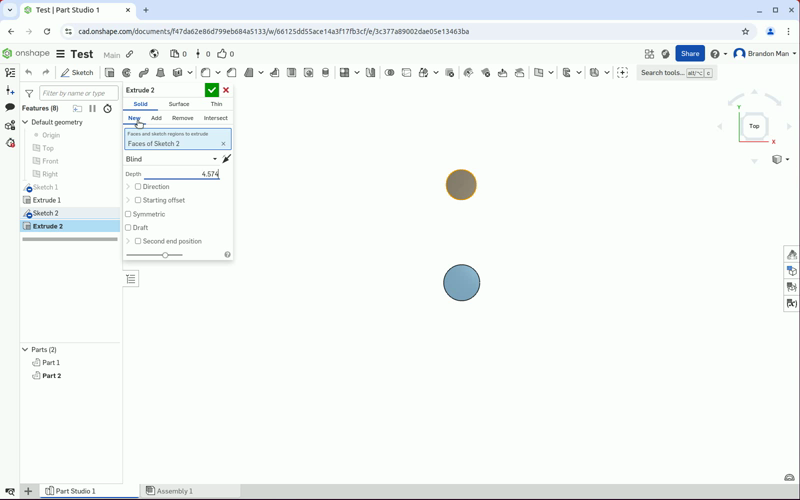
key(enter)
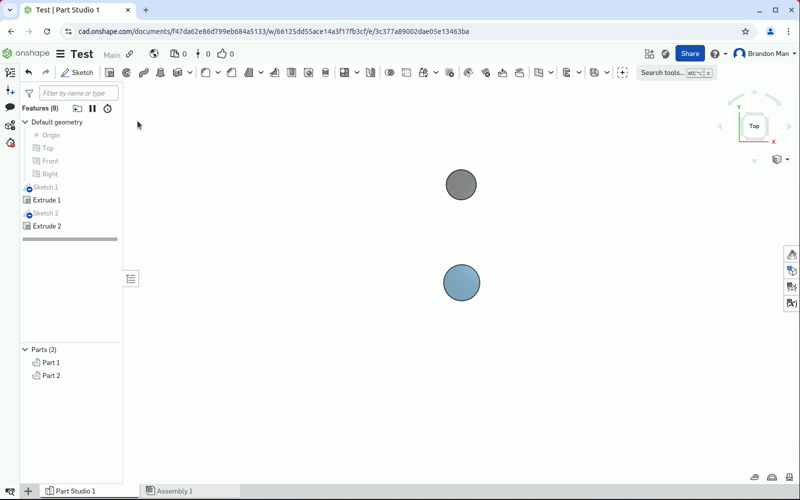
key(shift+h)
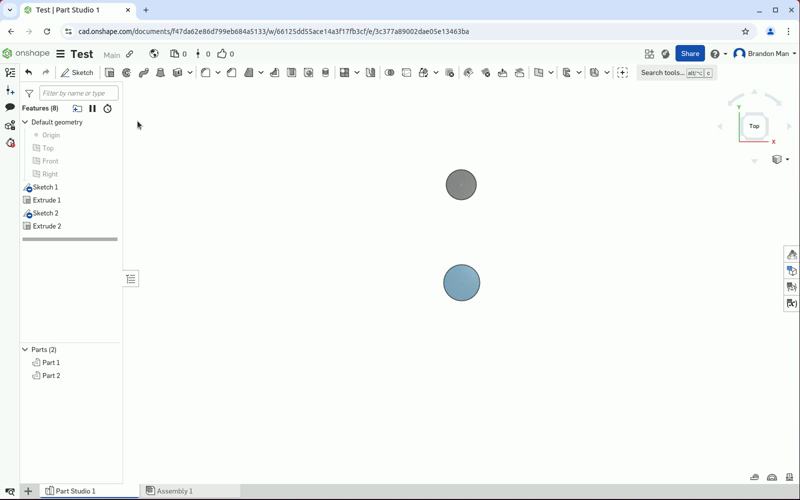
key(shift+h)
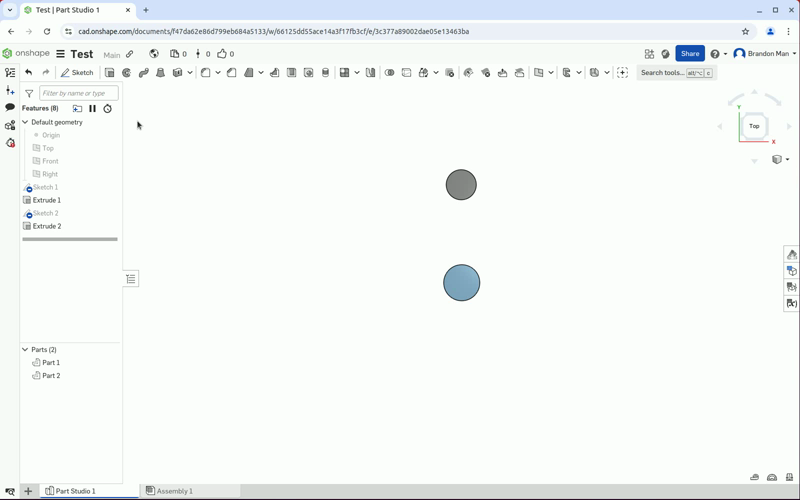
mouse_move(73, 189)
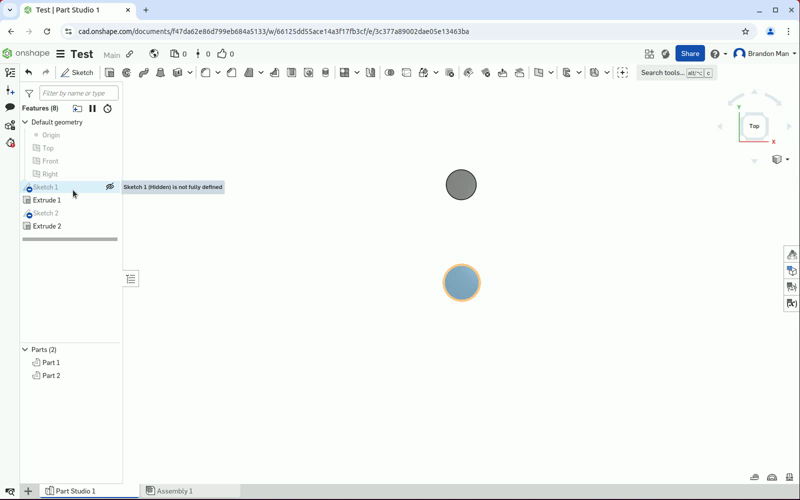
click(73, 189)
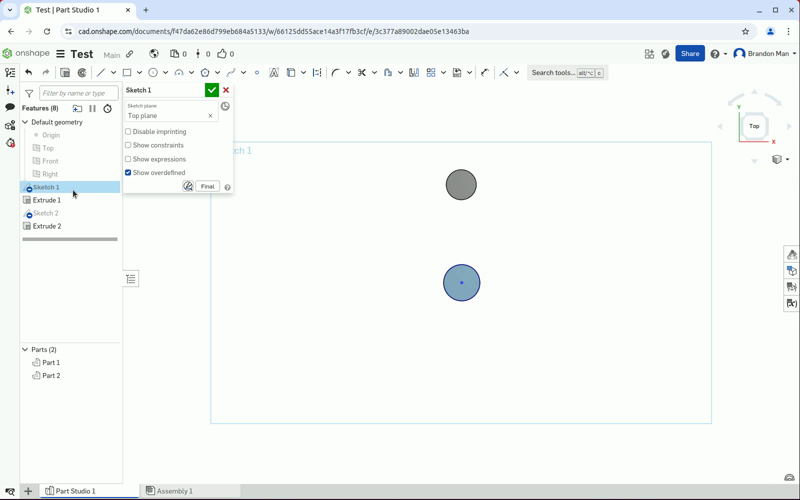
mouse_move(229, 92)
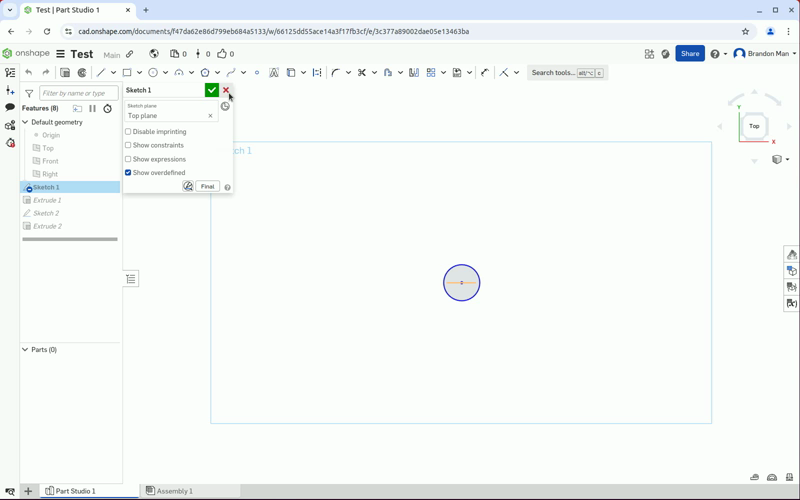
click(229, 92)
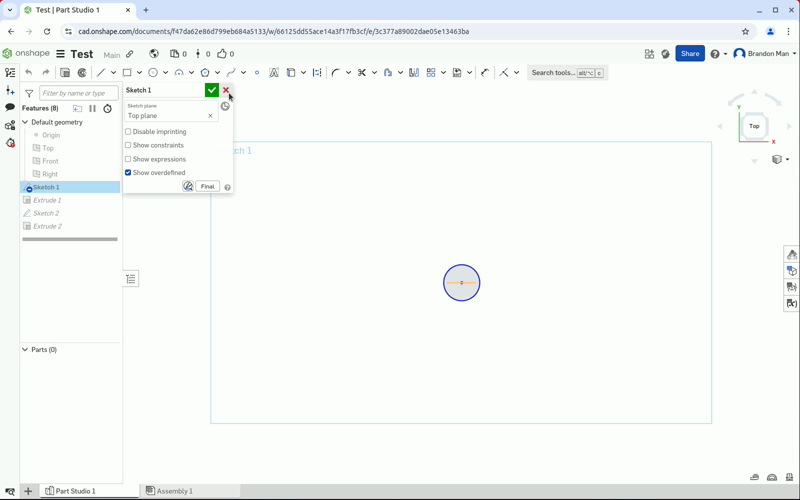
key(shift+s)
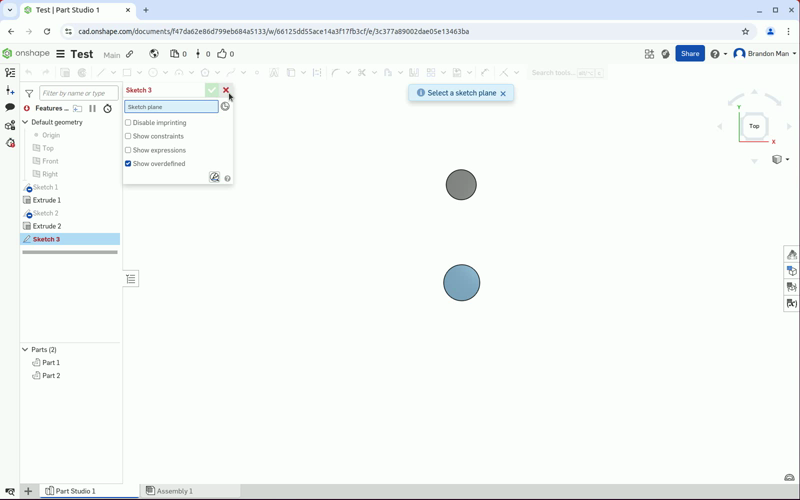
mouse_move(73, 150)
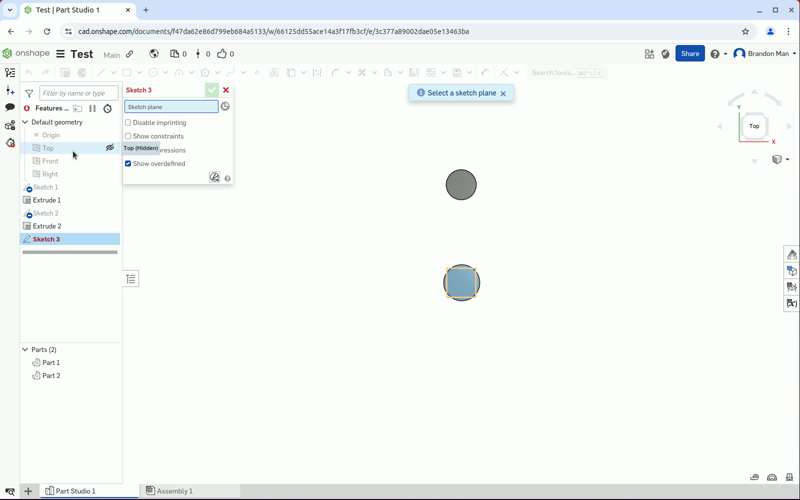
click(73, 150)
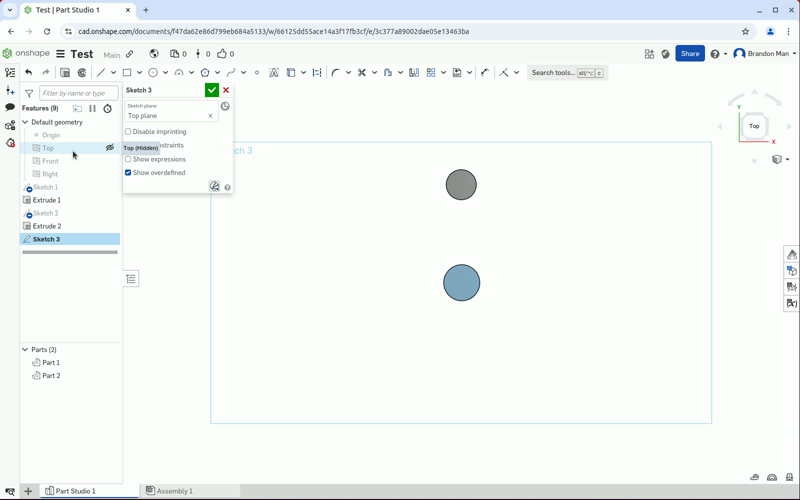
mouse_move(73, 352)
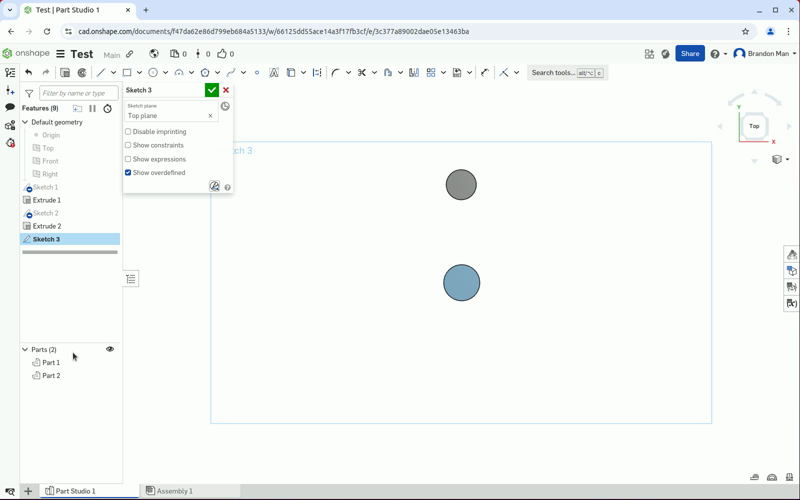
key(y)
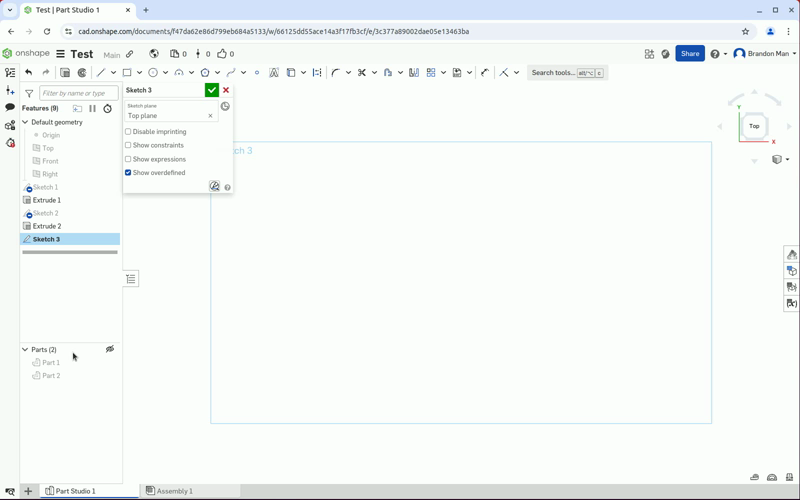
key(a)
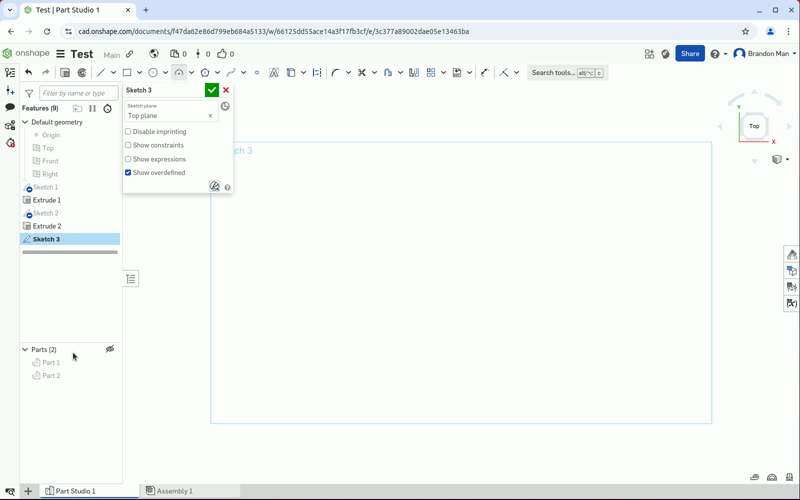
key_down(shift)
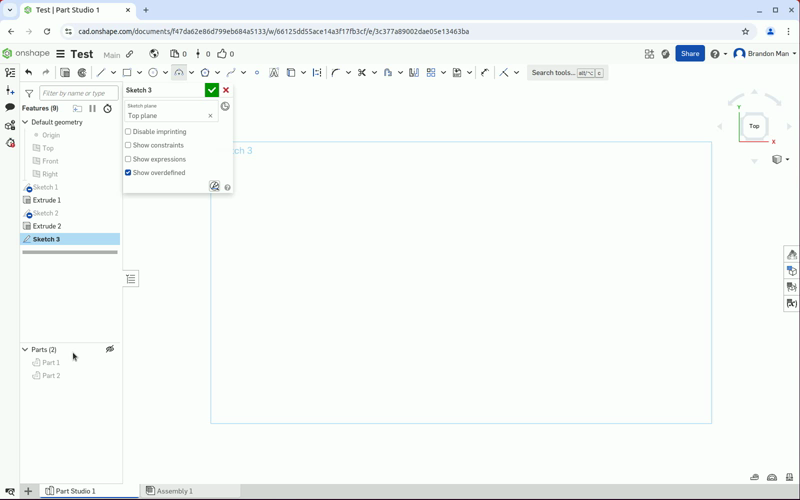
mouse_move(460, 266)
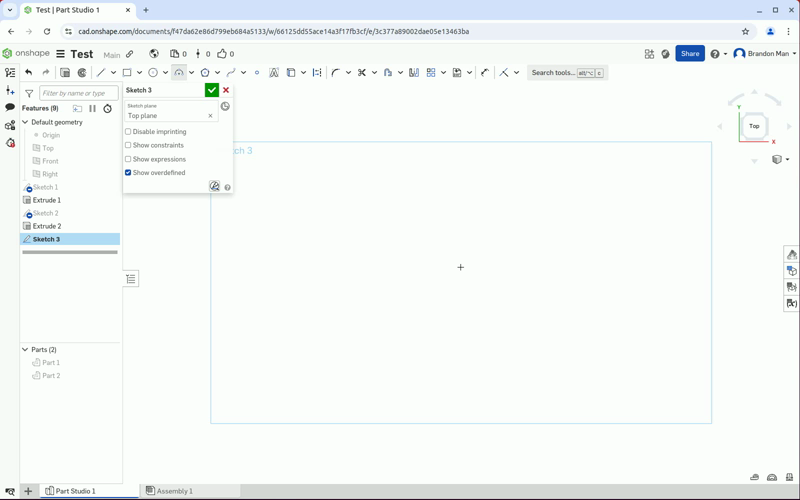
click(460, 266)
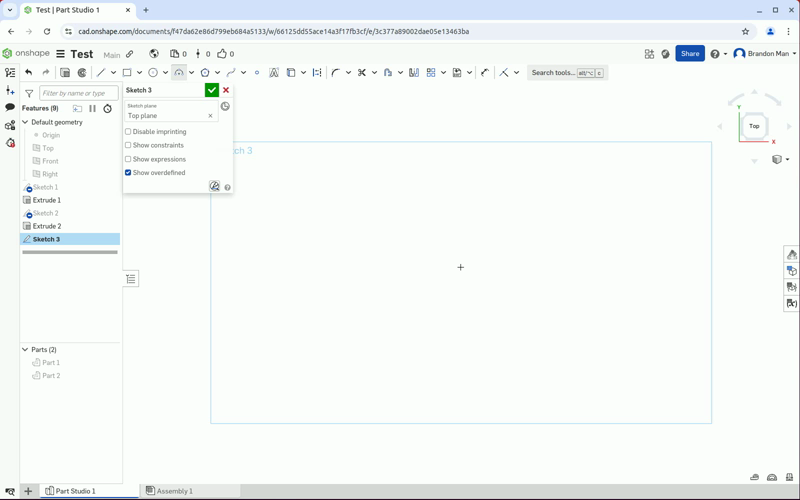
key_up(shift)
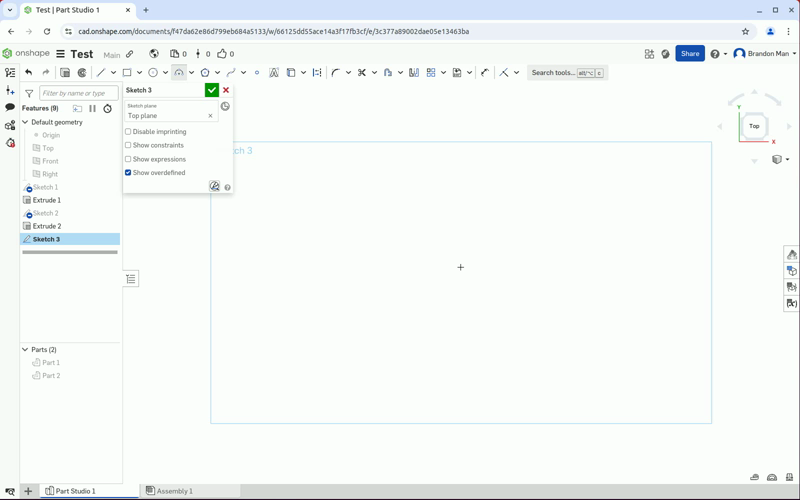
key_down(shift)
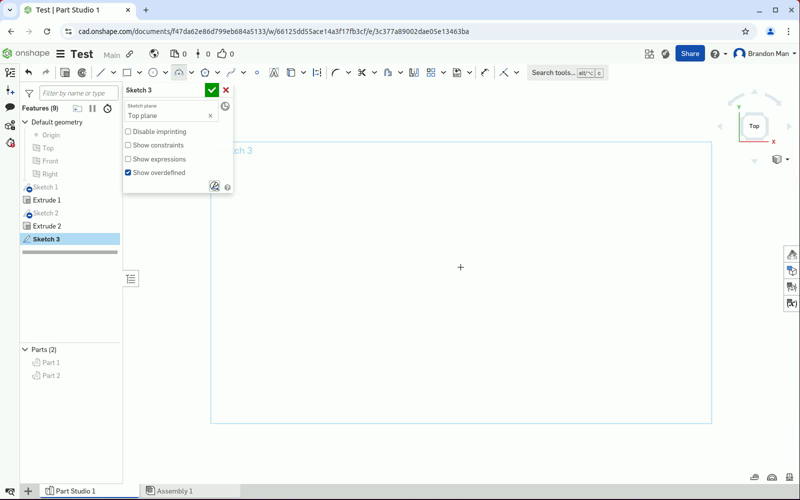
mouse_move(478, 282)
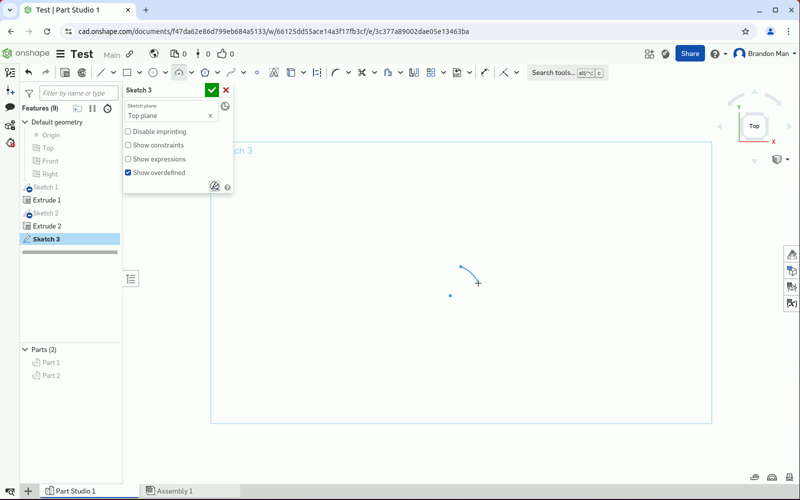
click(478, 282)
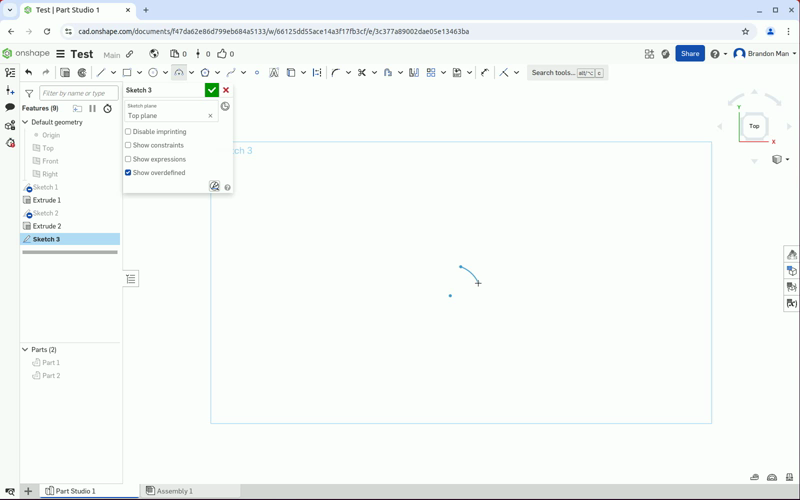
mouse_move(472, 271)
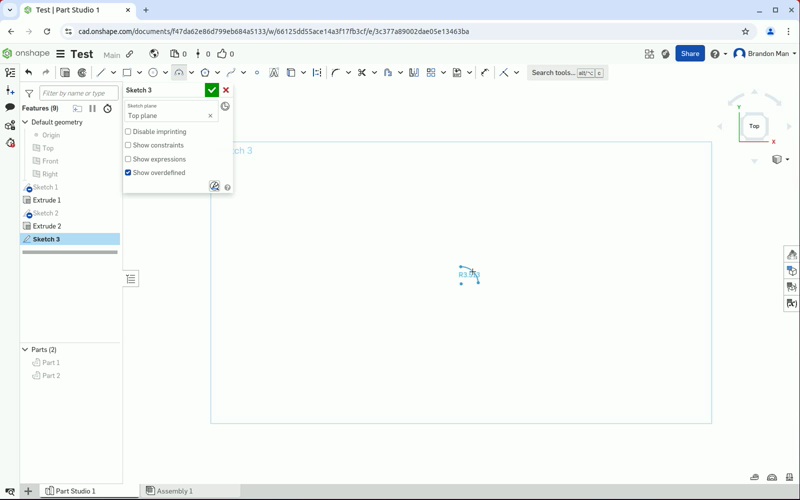
click(472, 271)
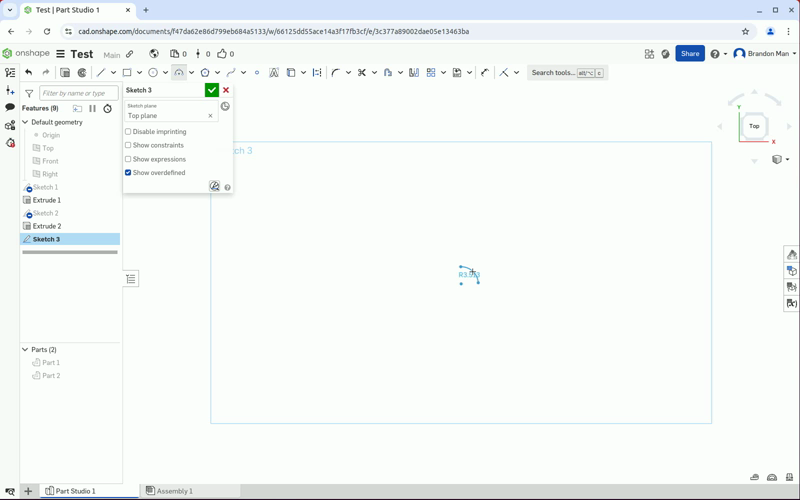
key_up(shift)
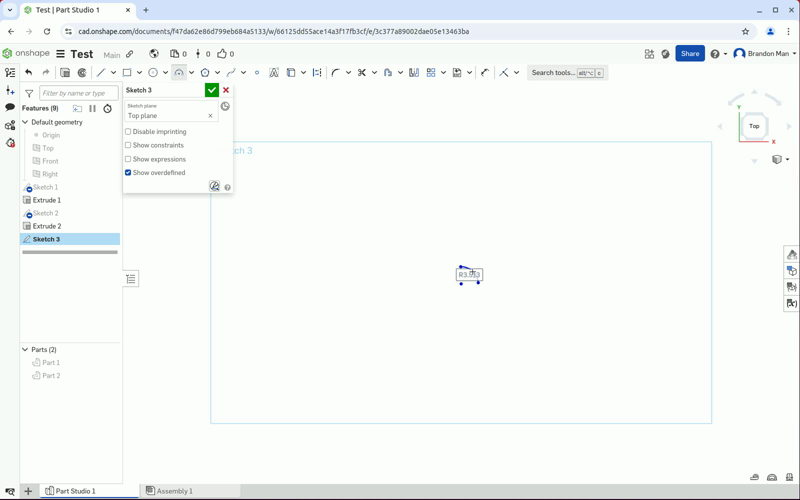
key(esc)
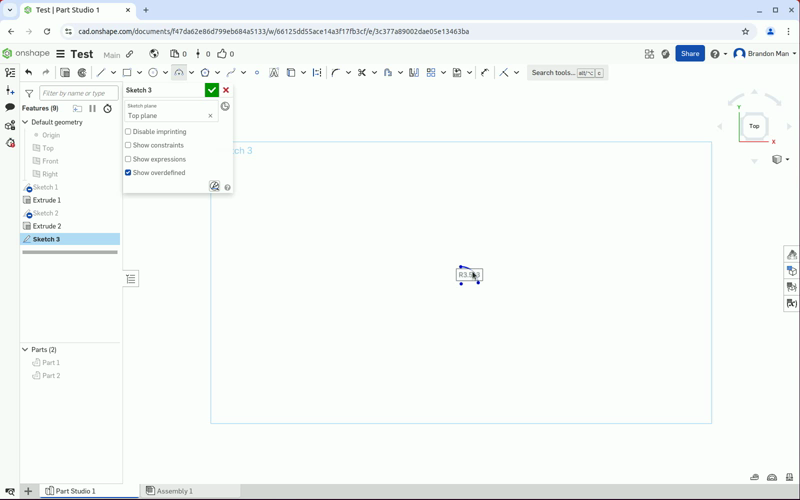
key(l)
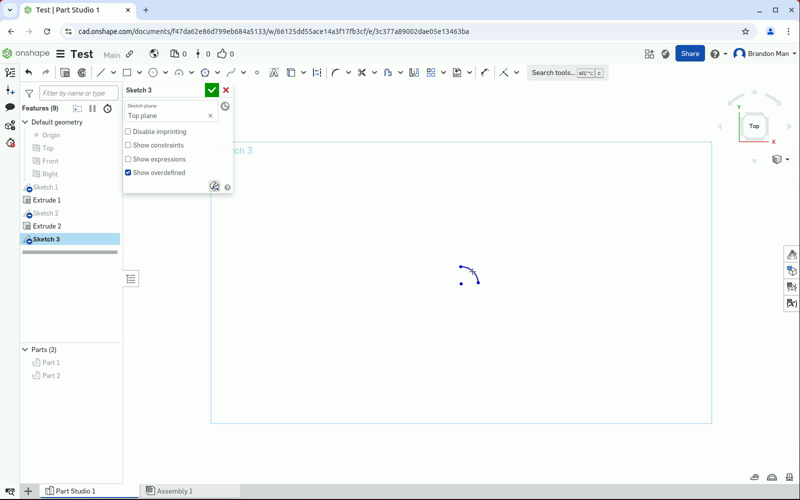
mouse_move(478, 282)
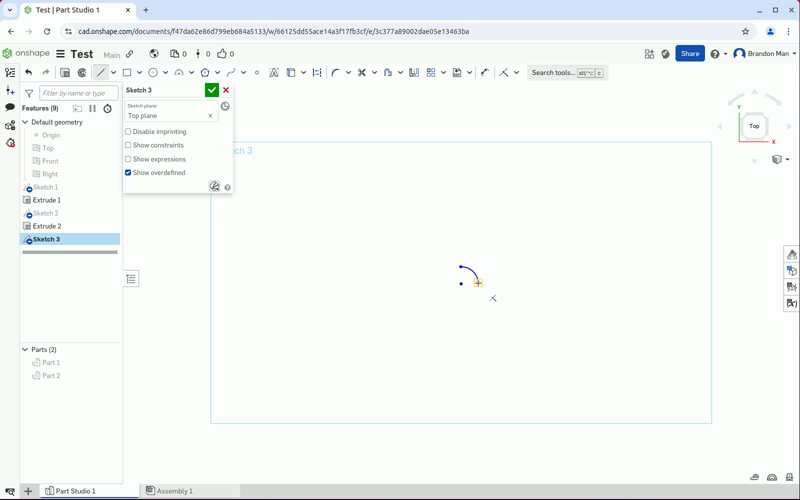
click(478, 282)
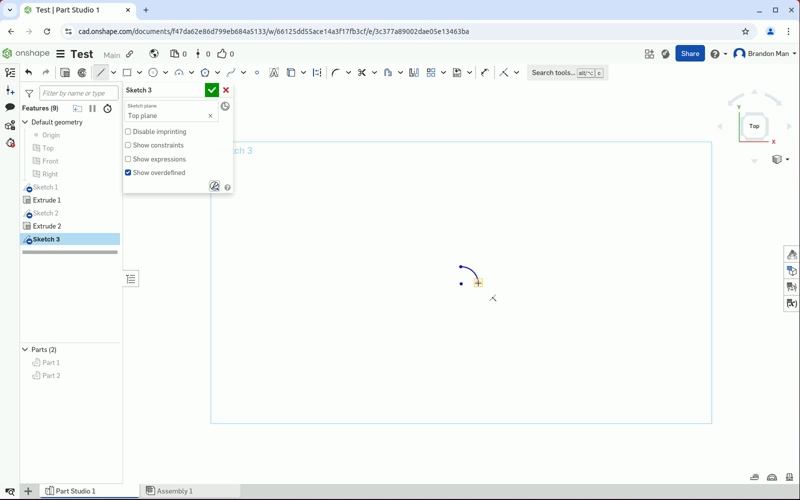
key_down(shift)
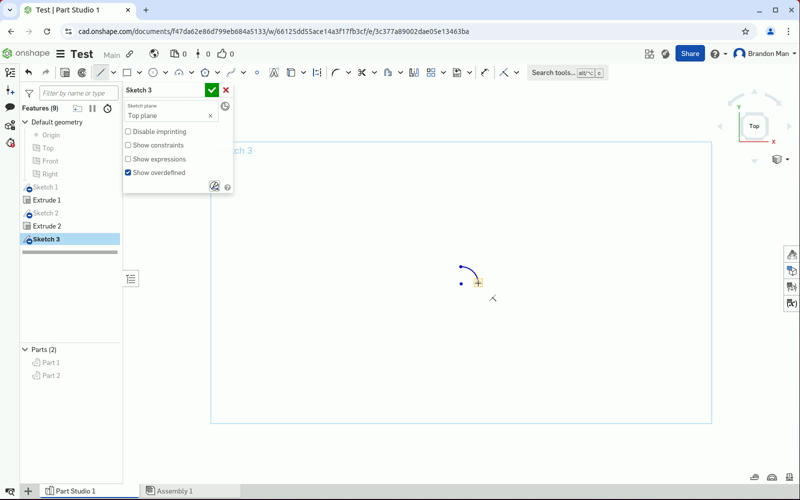
mouse_move(474, 184)
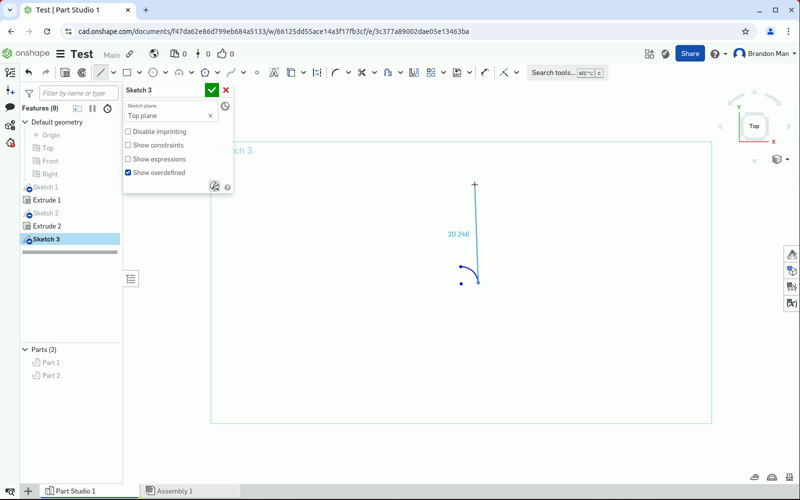
click(474, 184)
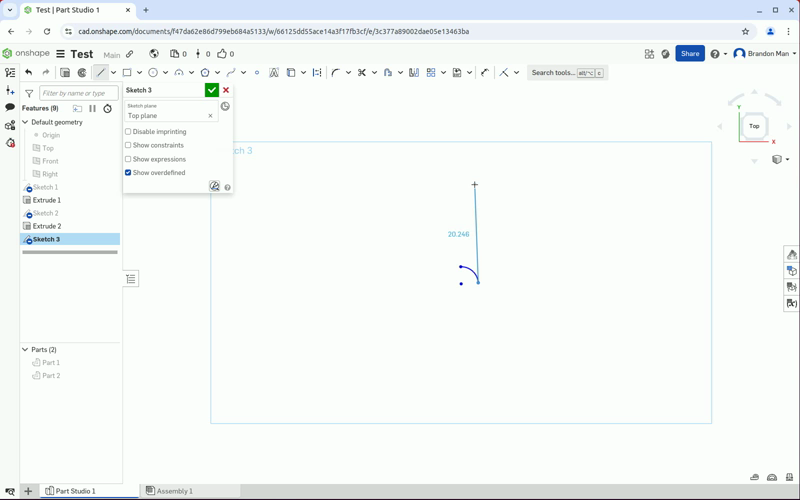
key_up(shift)
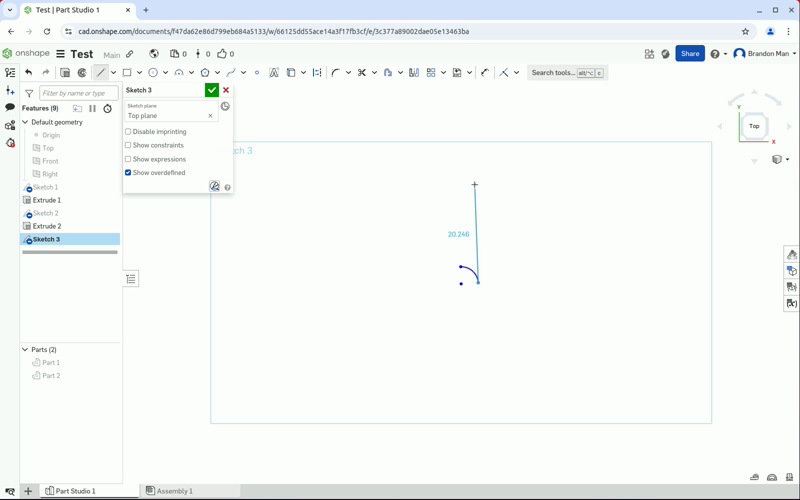
key(esc)
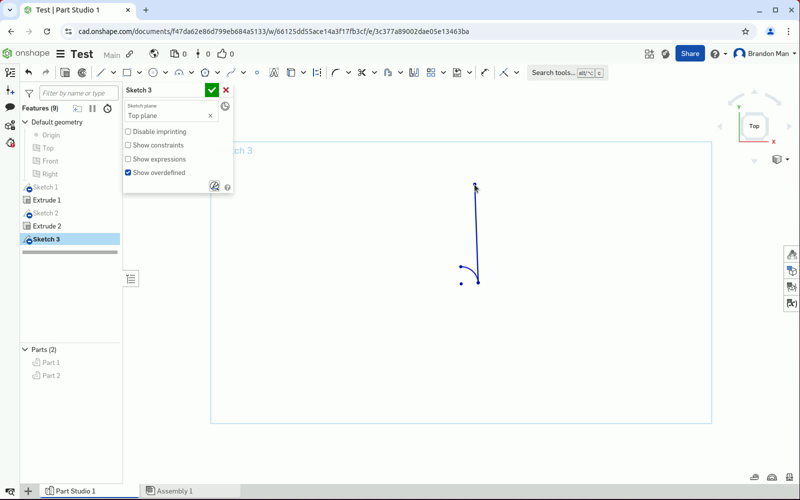
key(a)
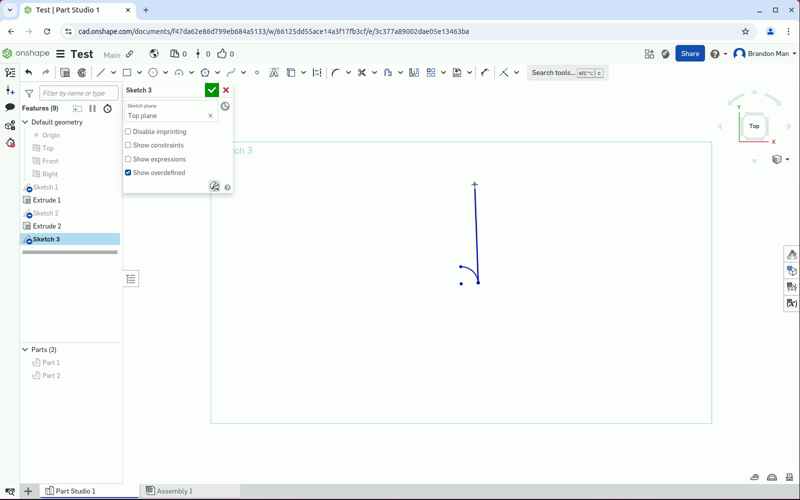
mouse_move(474, 184)
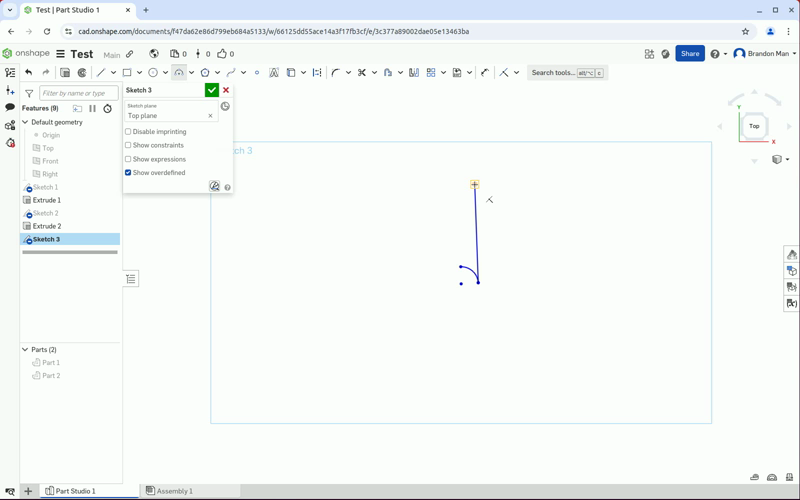
click(474, 184)
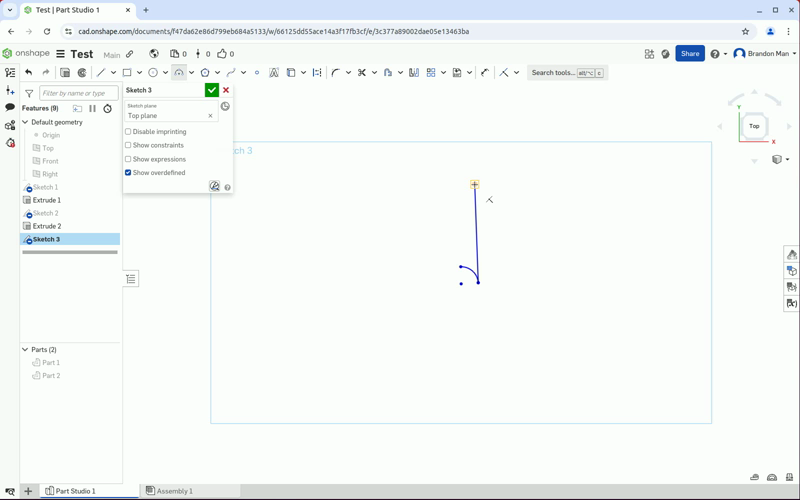
key_down(shift)
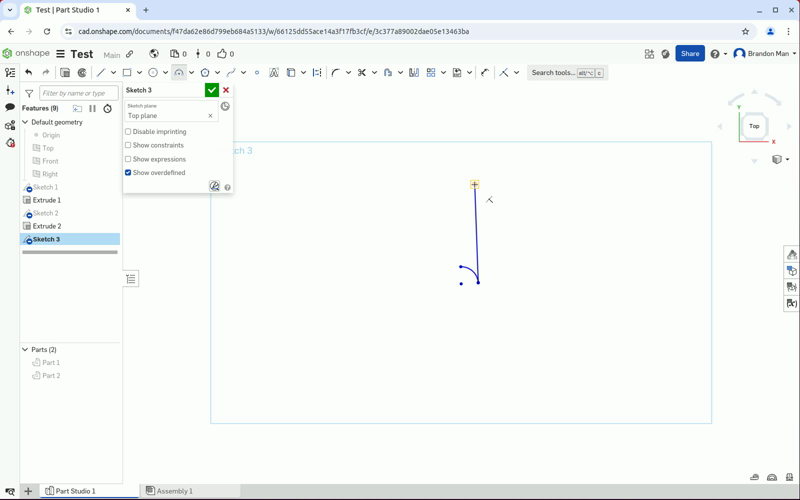
mouse_move(460, 198)
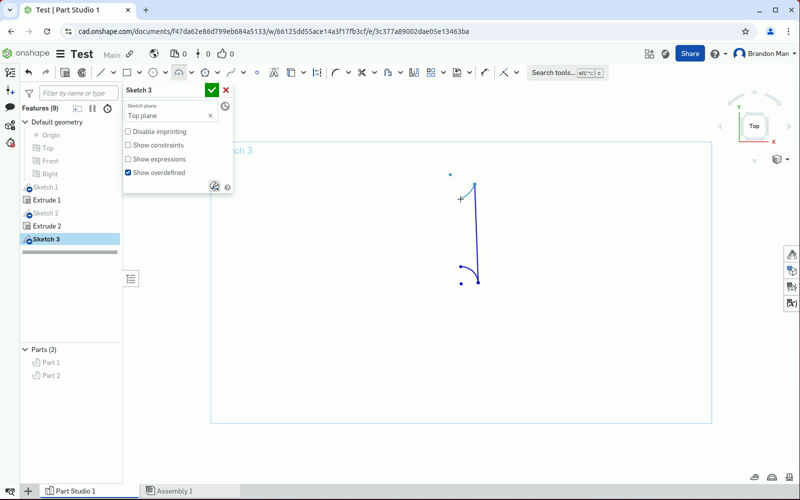
click(460, 198)
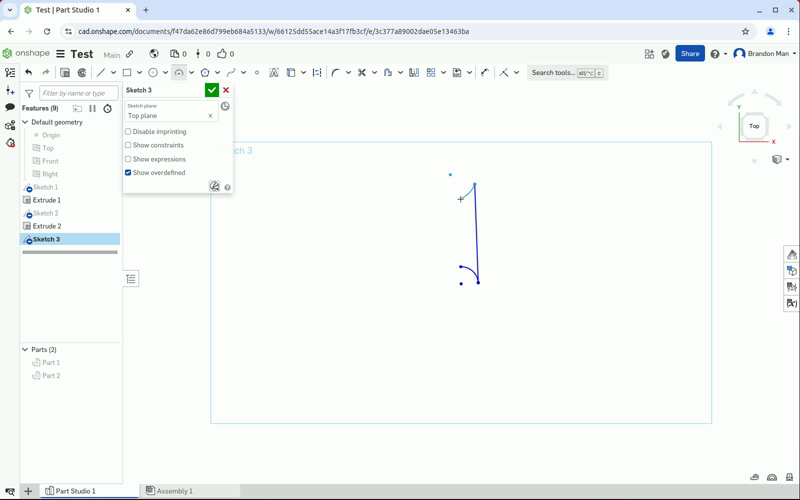
mouse_move(470, 194)
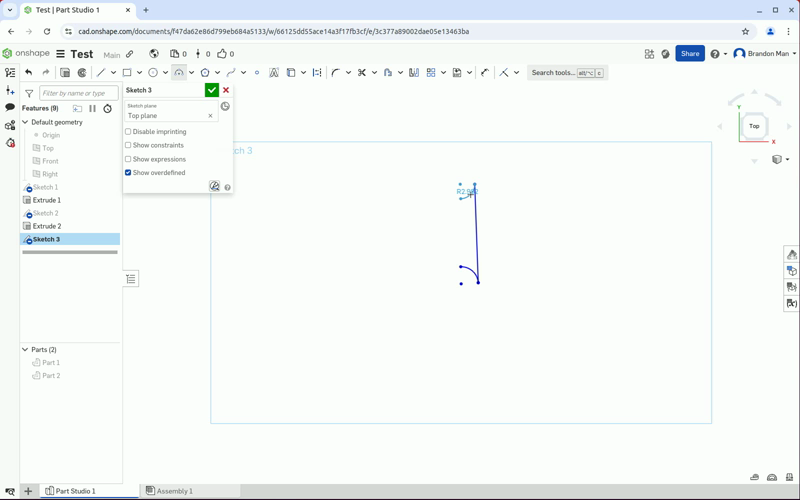
click(470, 194)
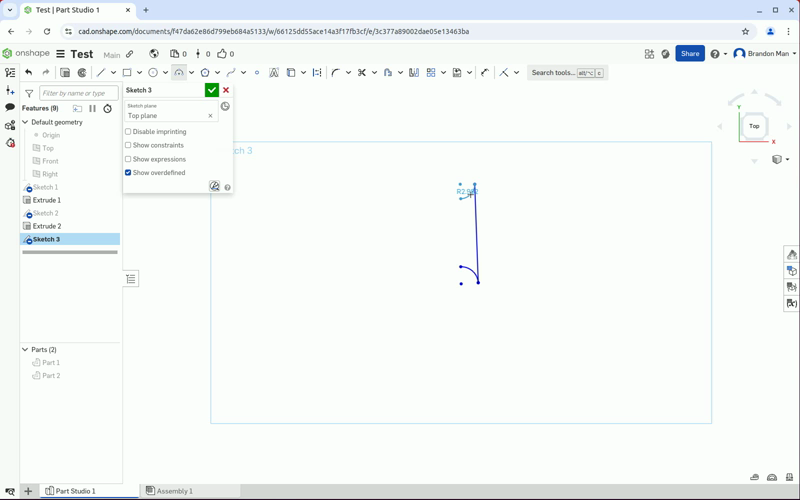
key_up(shift)
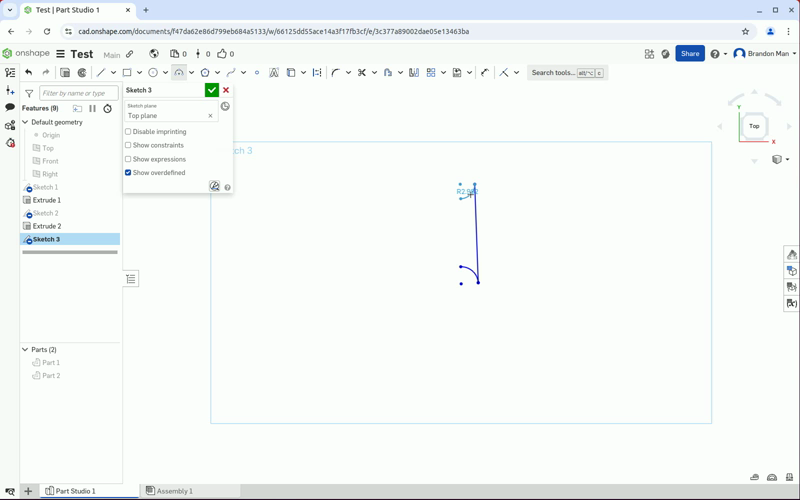
key(esc)
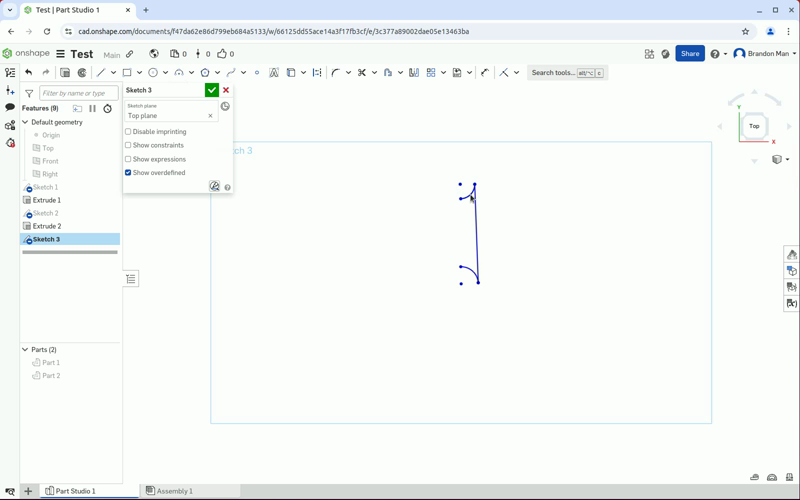
key(l)
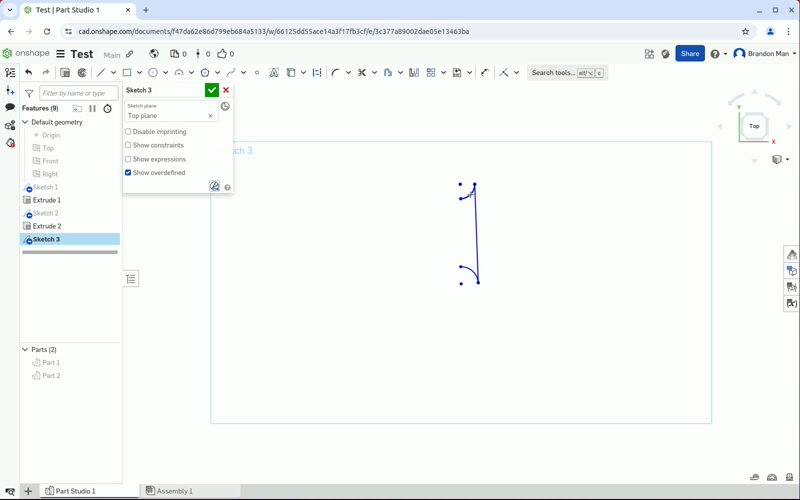
mouse_move(460, 198)
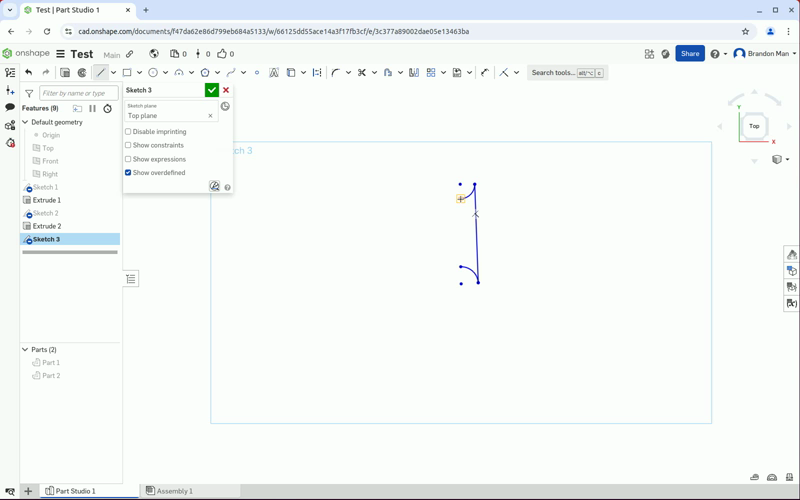
click(460, 198)
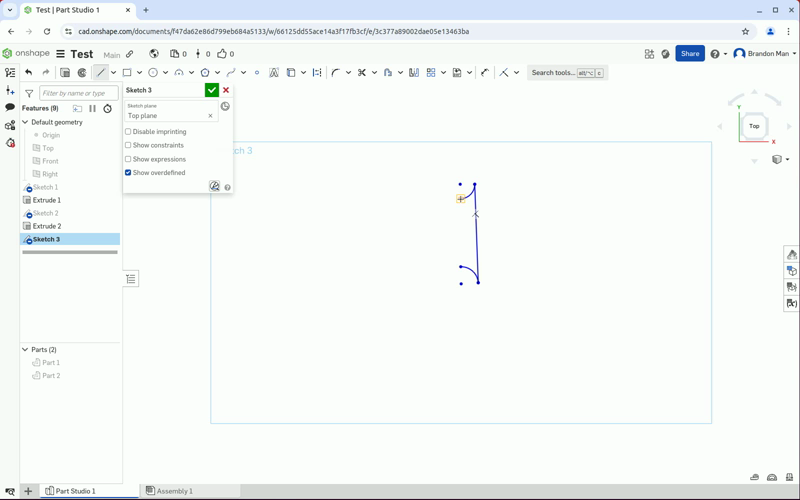
key_down(shift)
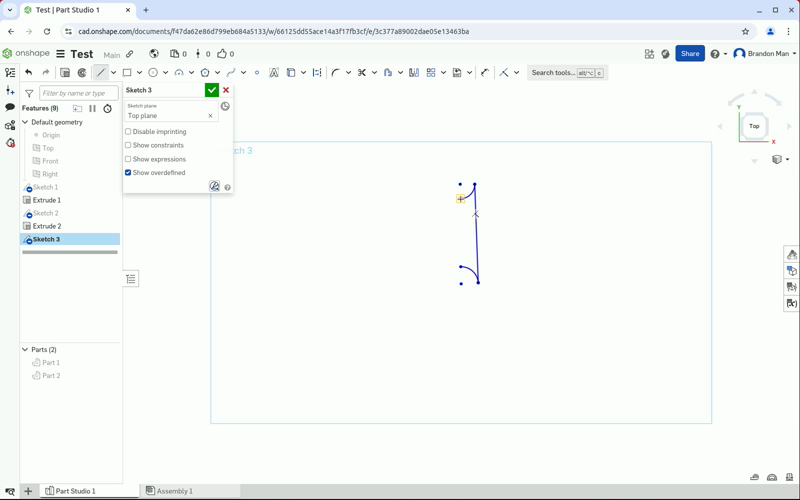
mouse_move(460, 266)
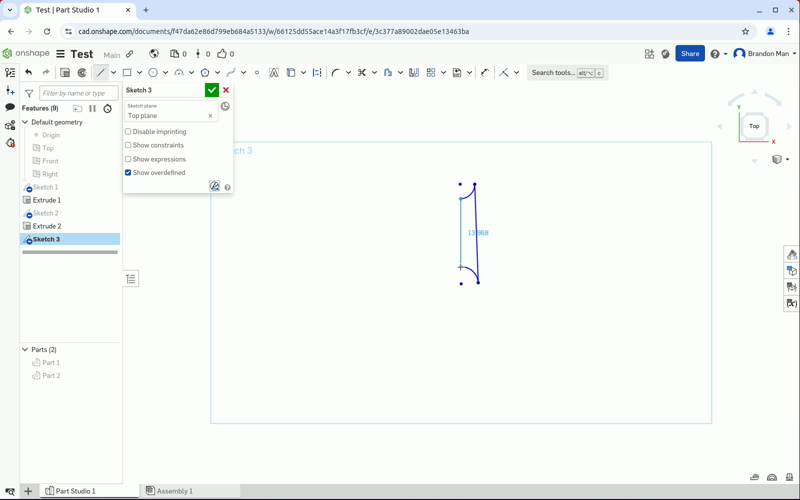
key_up(shift)
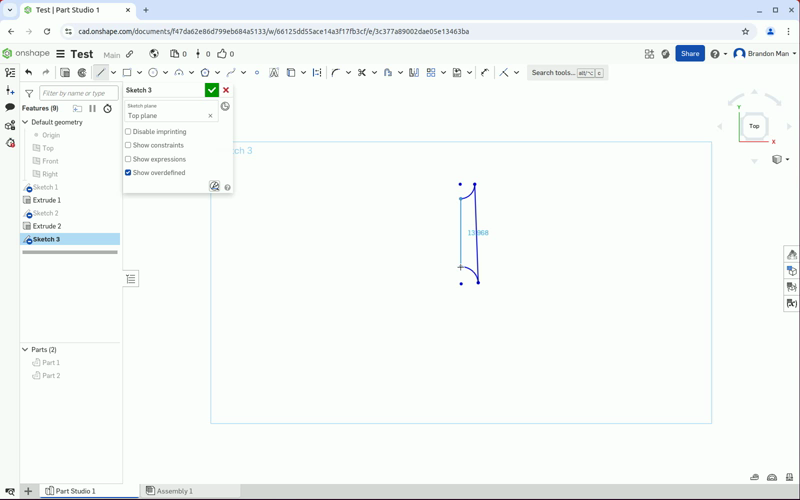
click(460, 266)
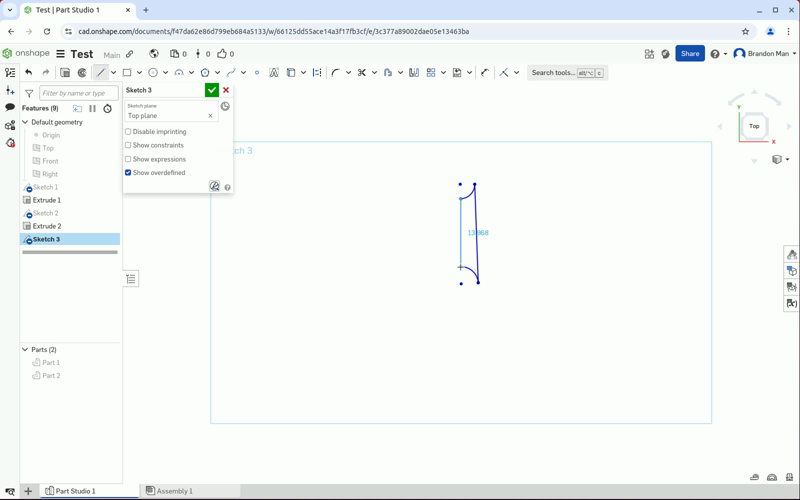
key(esc)
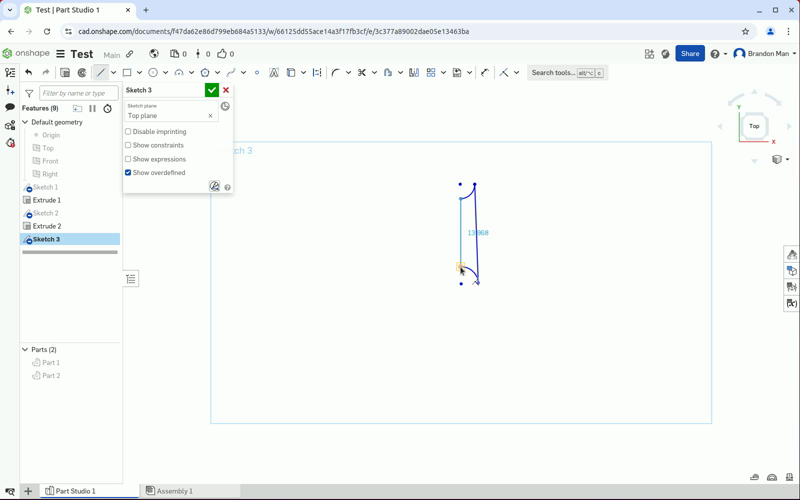
mouse_move(463, 246)
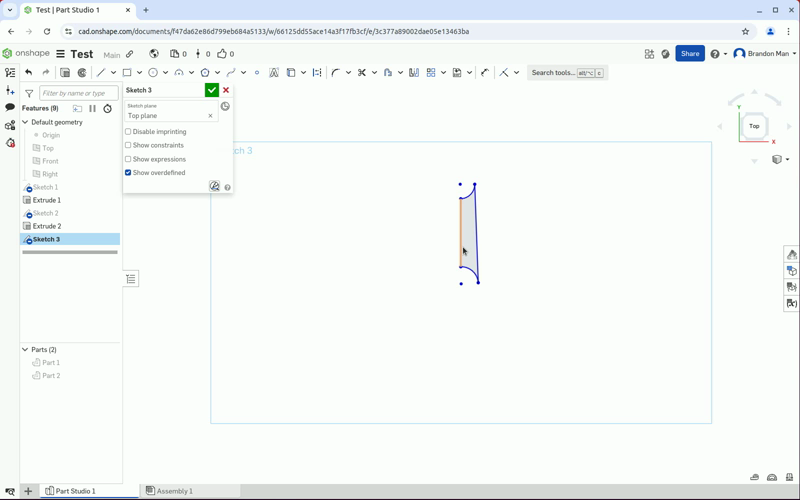
scroll(6)
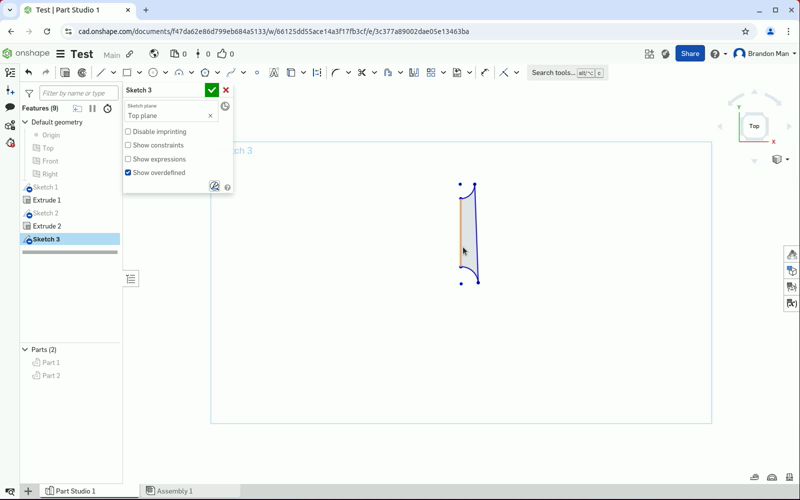
scroll(6)
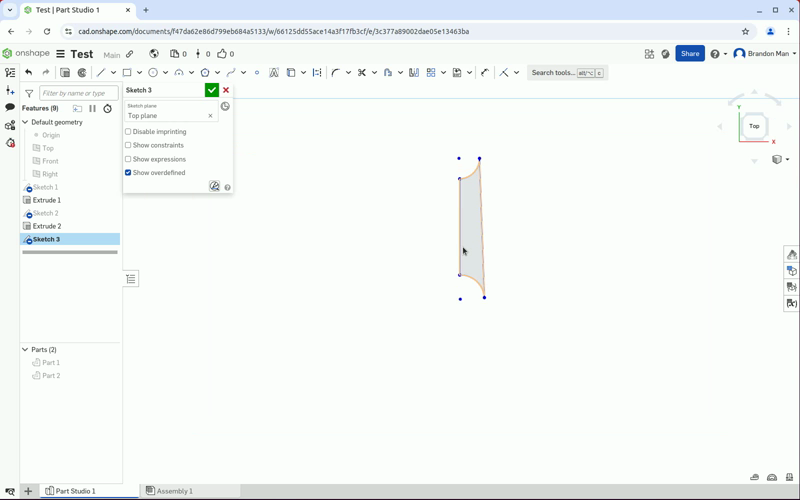
scroll(6)
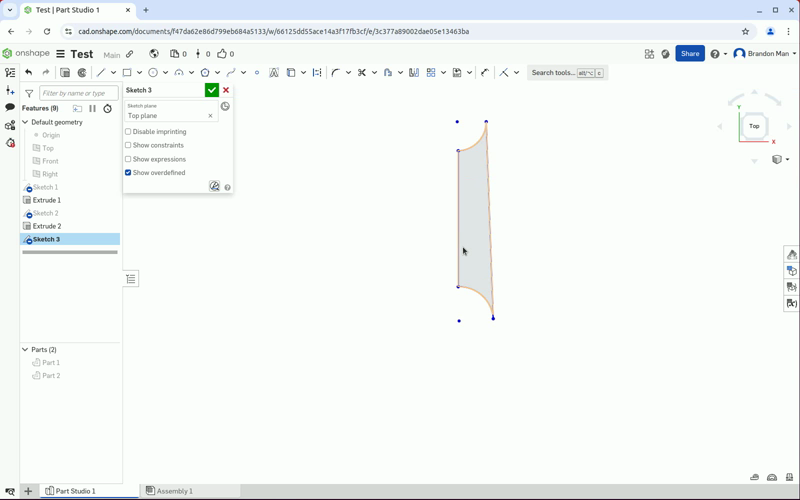
scroll(6)
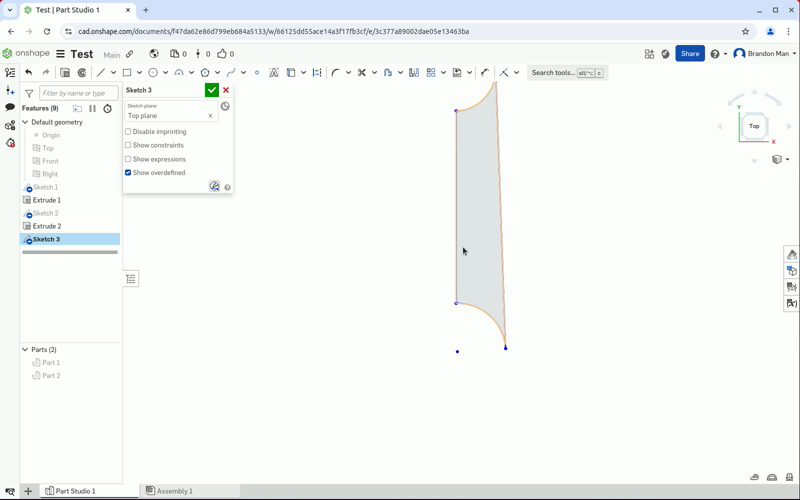
scroll(6)
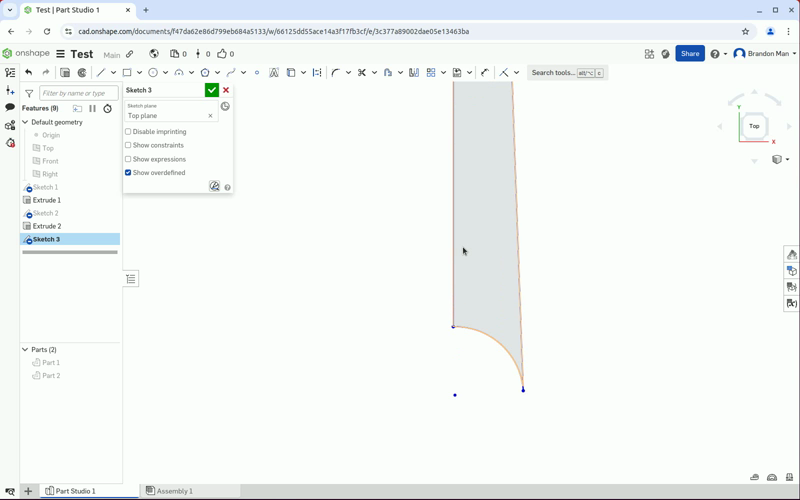
scroll(6)
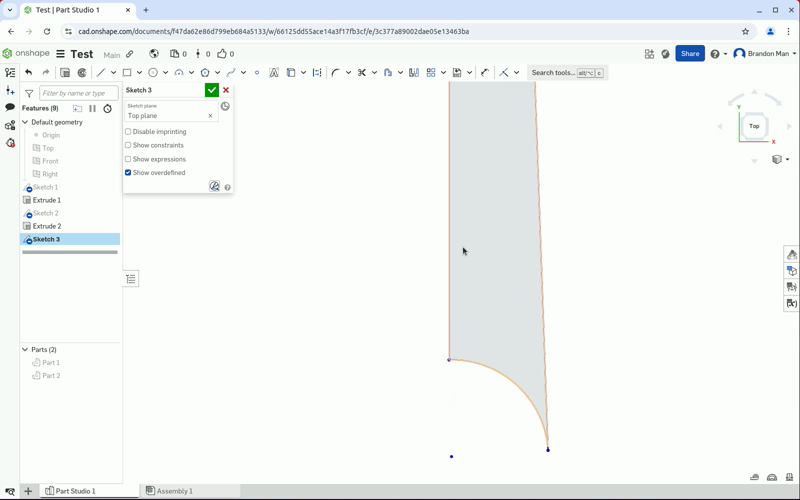
scroll(6)
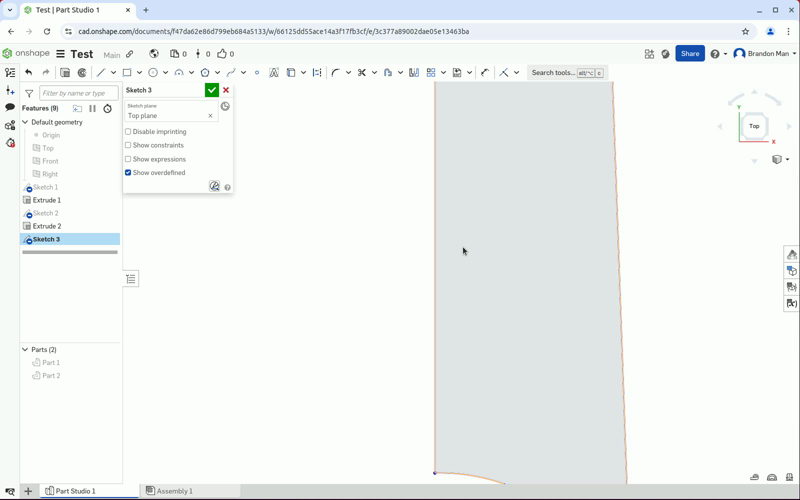
click(463, 246)
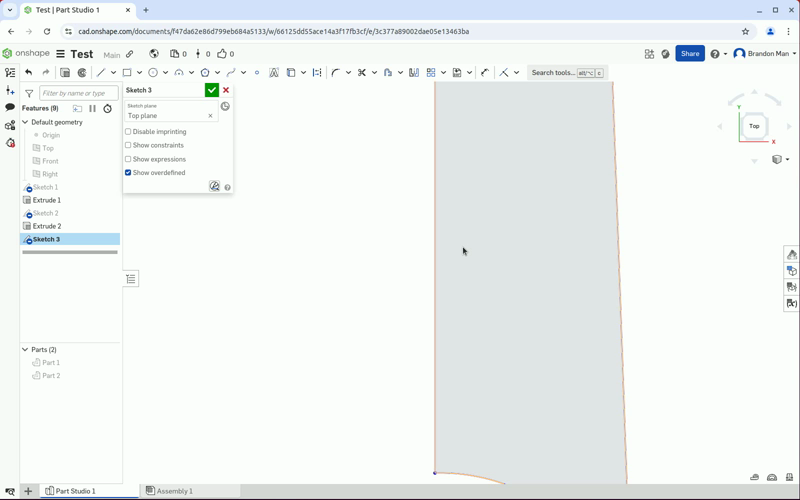
scroll(-6)
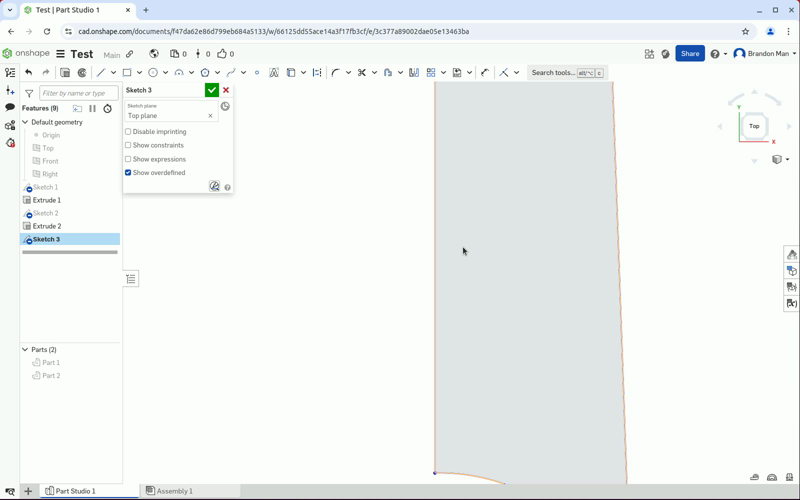
scroll(-6)
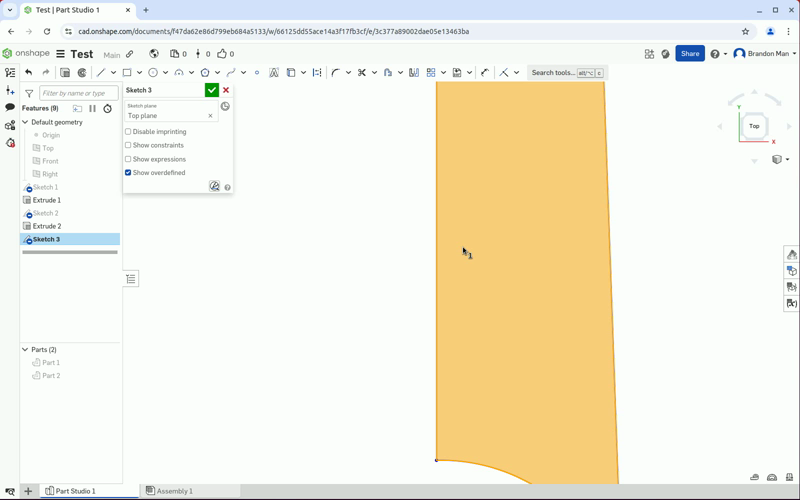
scroll(-6)
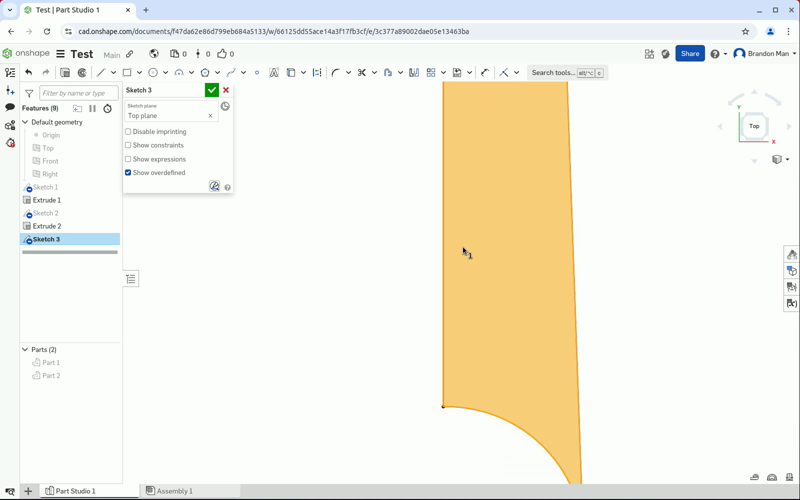
scroll(-6)
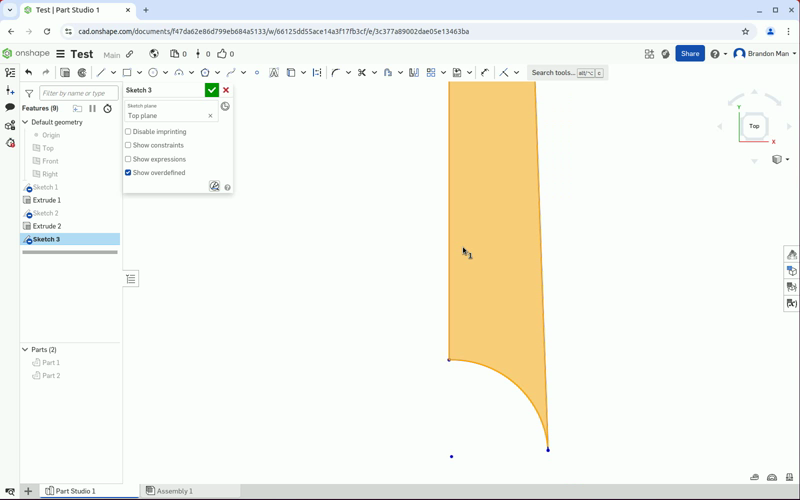
scroll(-6)
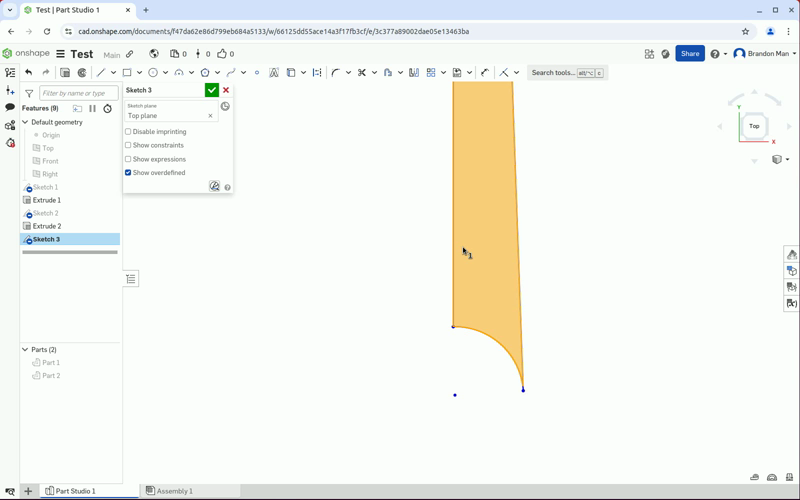
scroll(-6)
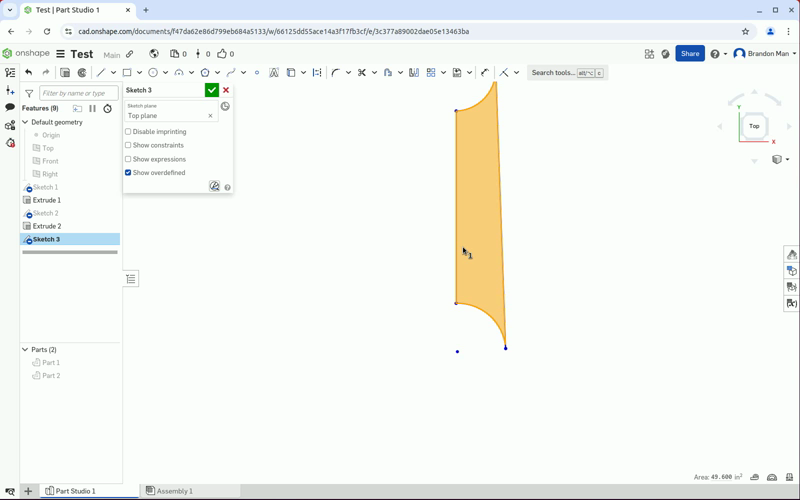
scroll(-6)
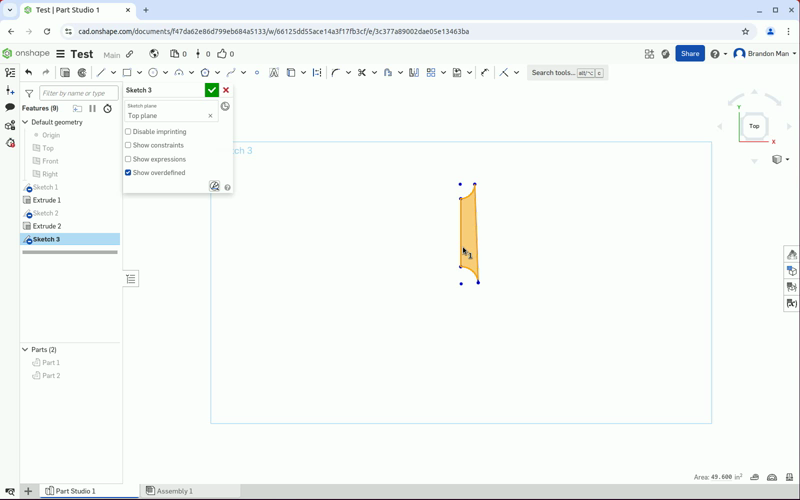
mouse_move(73, 352)
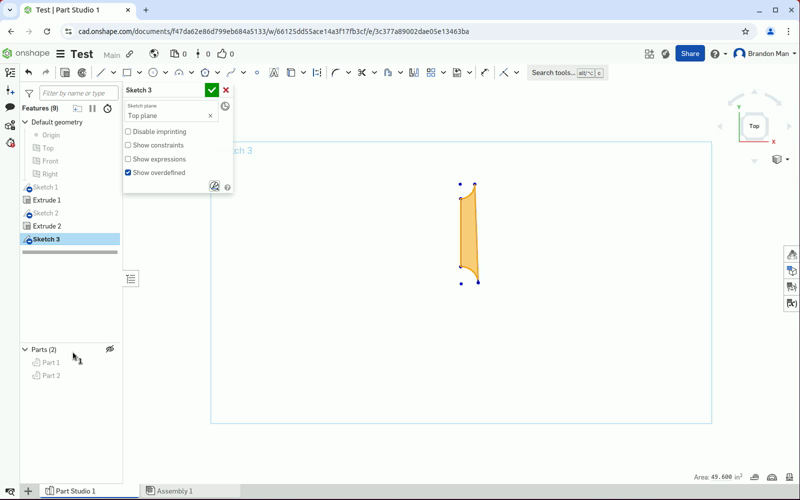
key(shift+y)
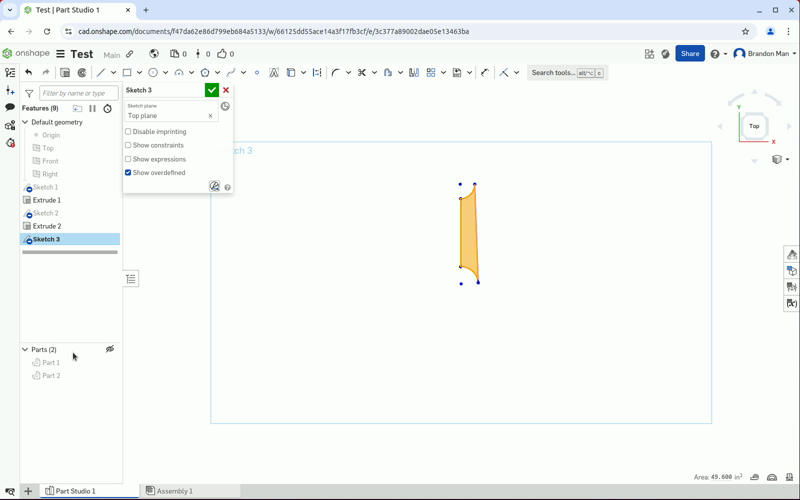
key(shift+e)
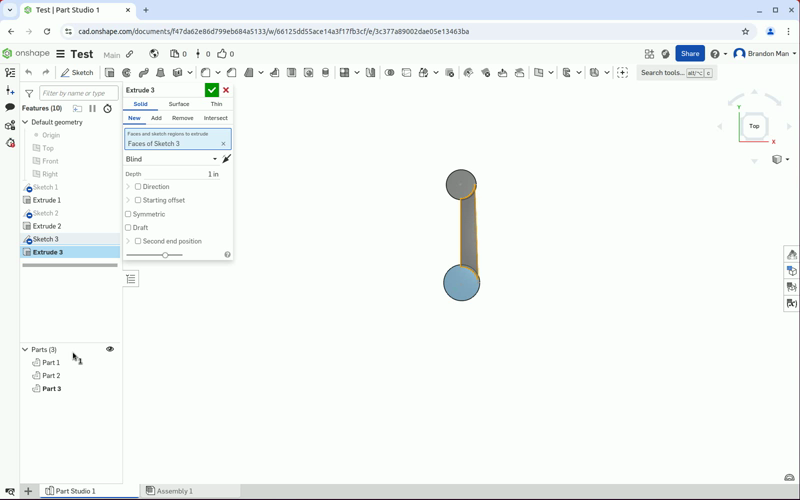
mouse_move(143, 106)
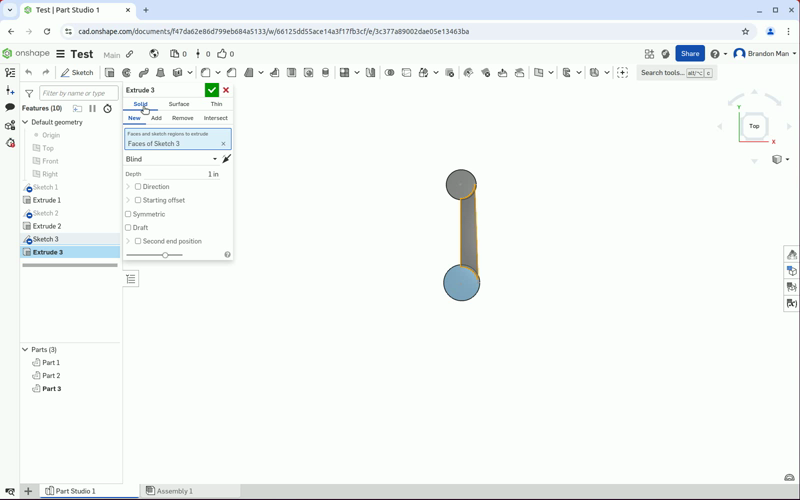
click(143, 106)
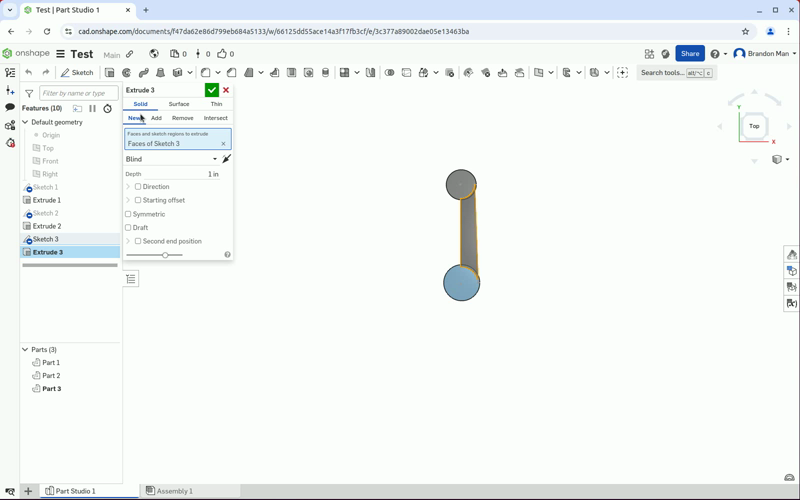
mouse_move(137, 120)
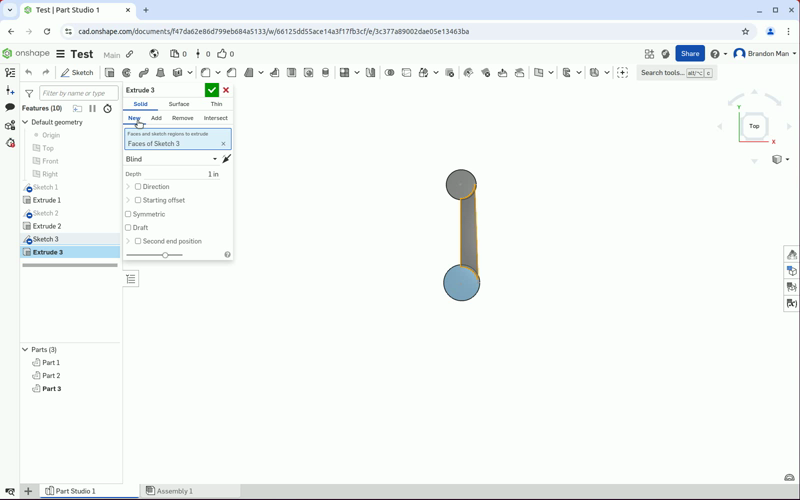
click(137, 120)
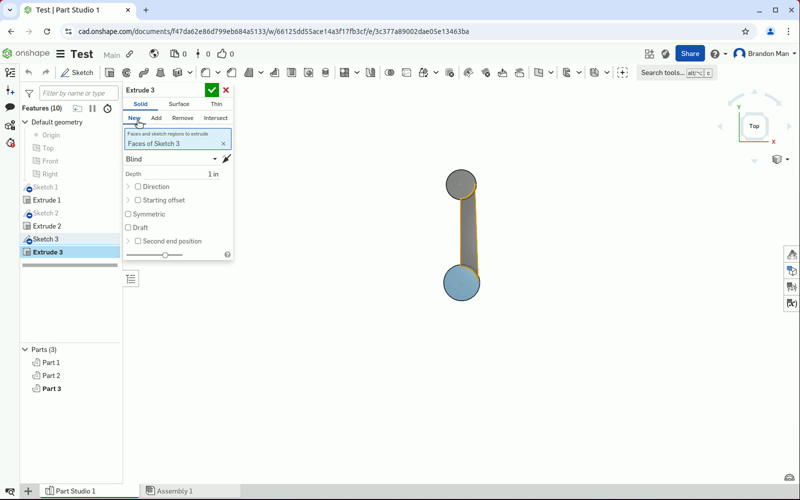
key(tab, 4)
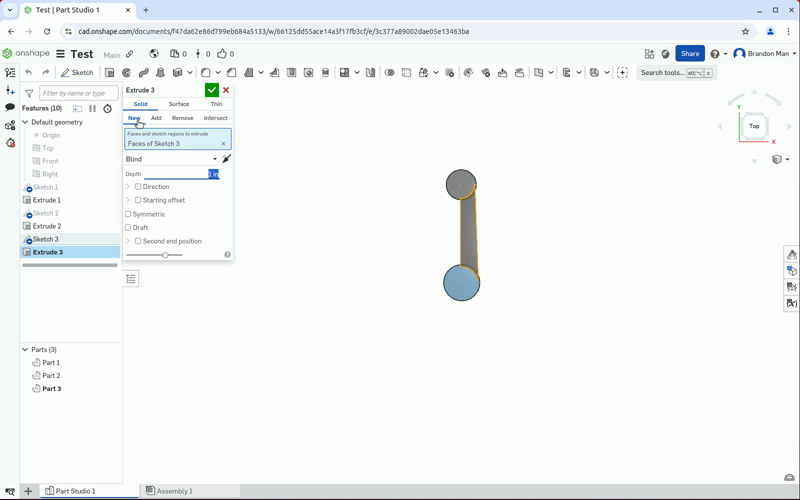
text(4.574)
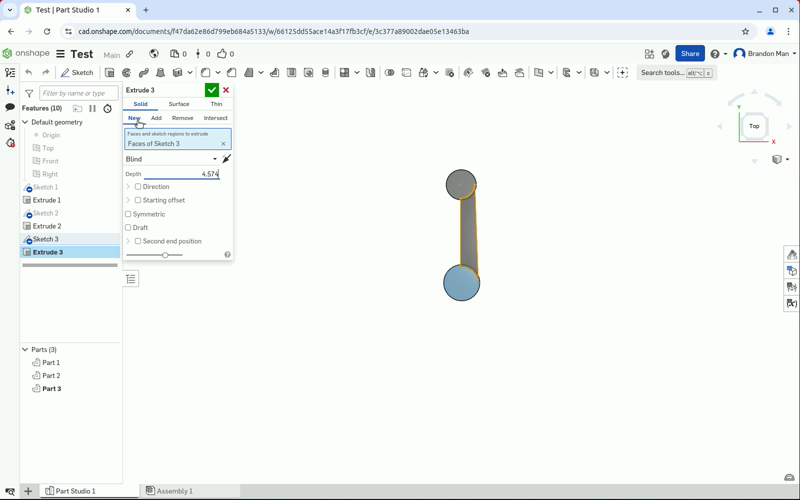
key(enter)
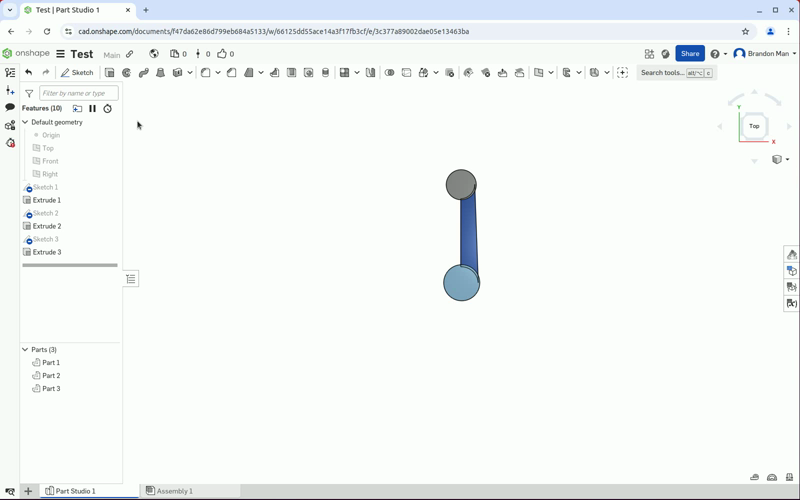
key(shift+h)
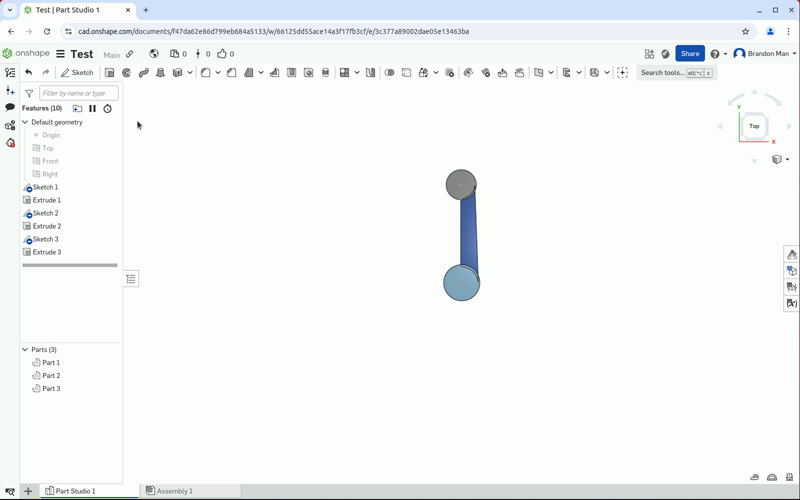
key(shift+h)
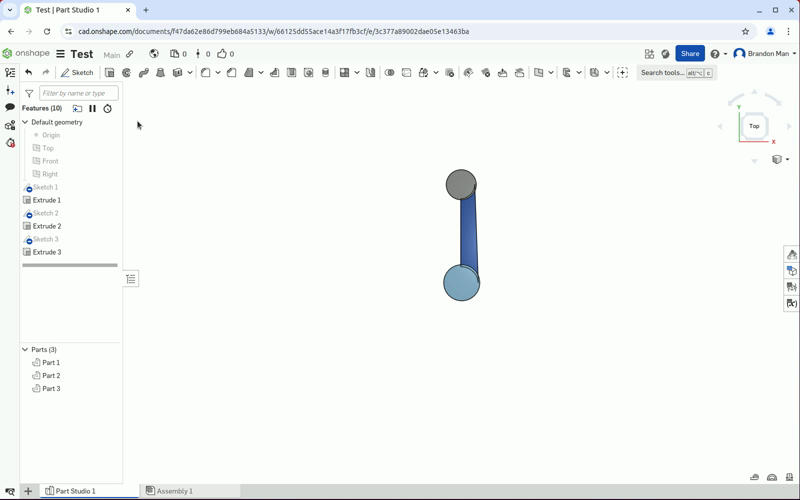
mouse_move(73, 189)
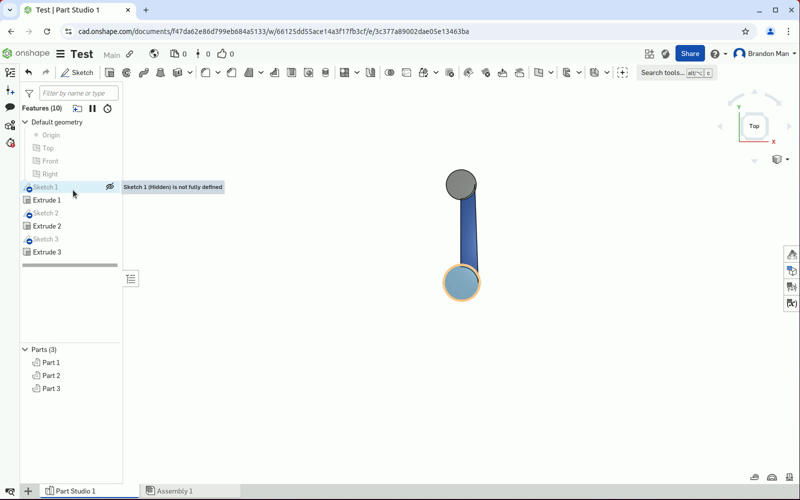
click(73, 189)
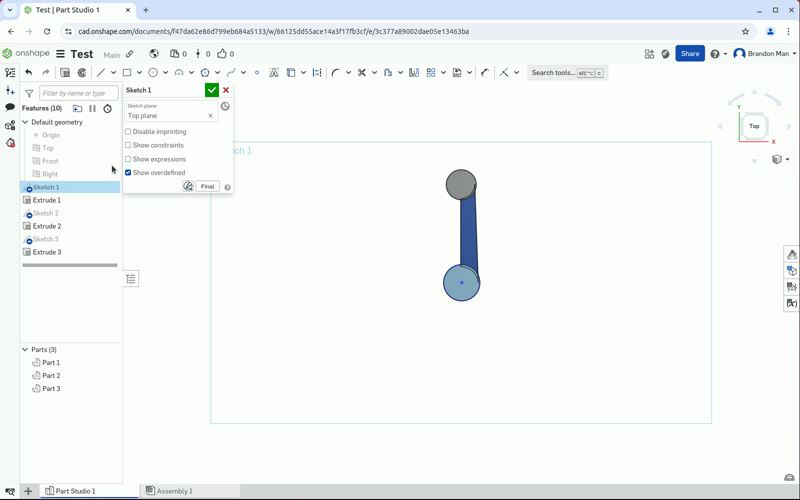
mouse_move(229, 92)
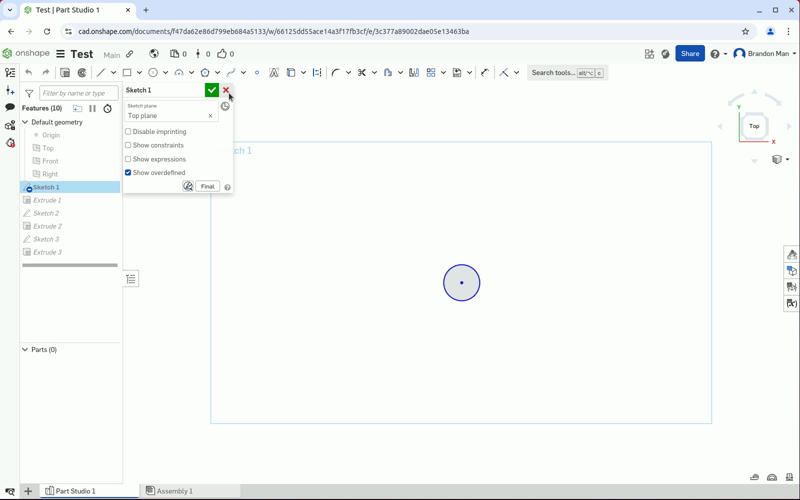
click(229, 92)
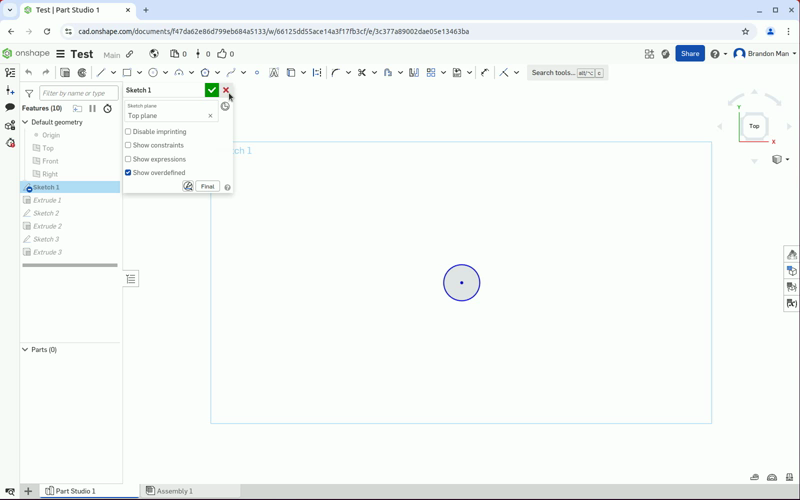
key(shift+s)
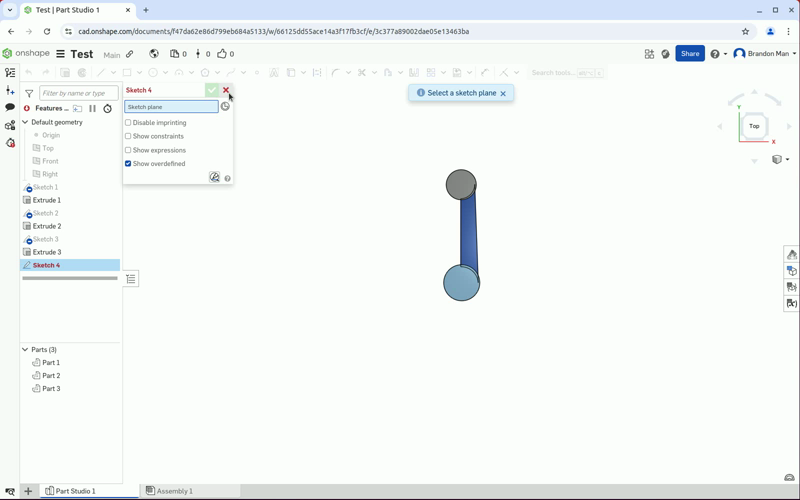
mouse_move(73, 150)
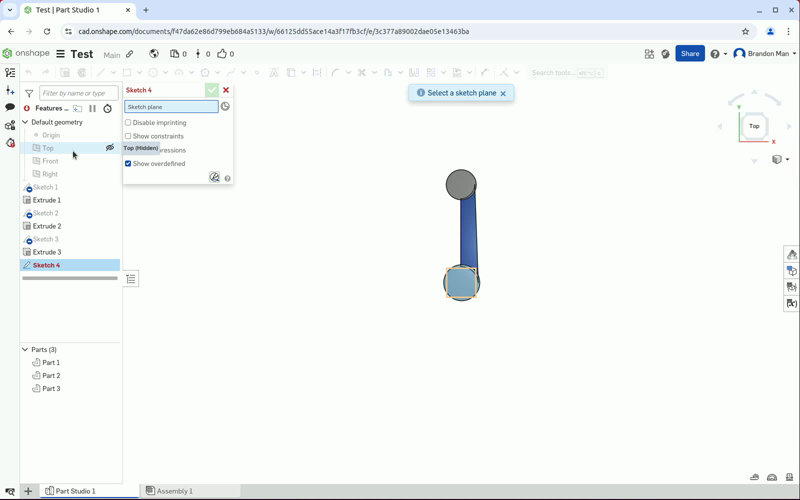
click(73, 150)
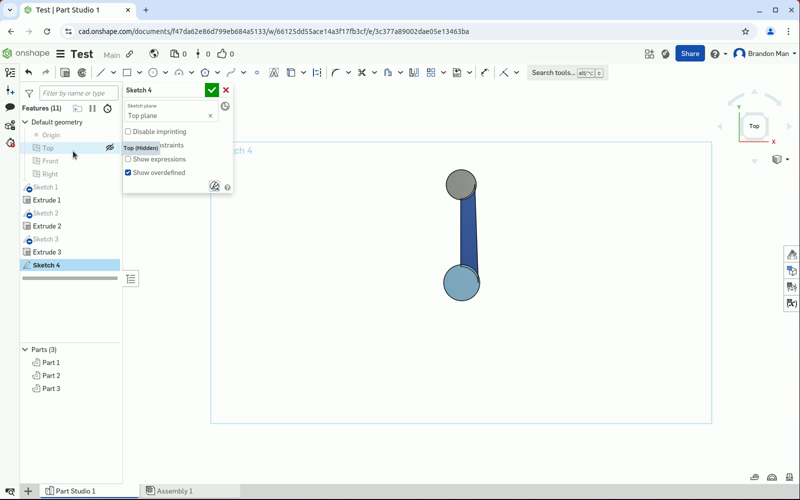
mouse_move(73, 352)
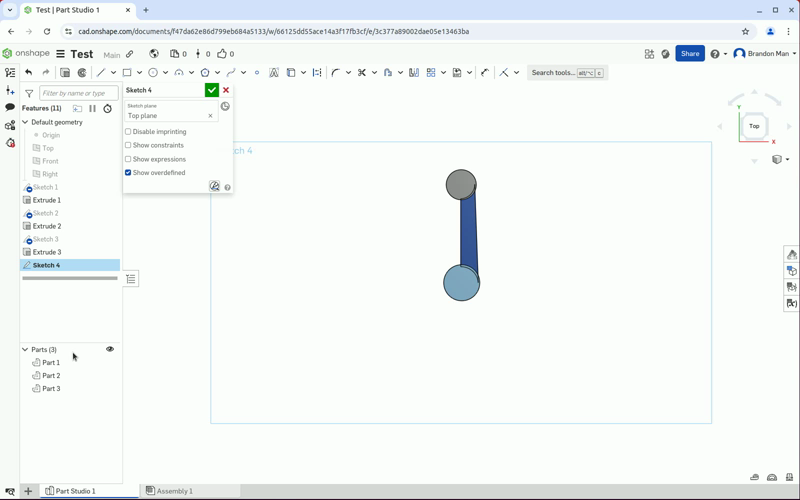
key(y)
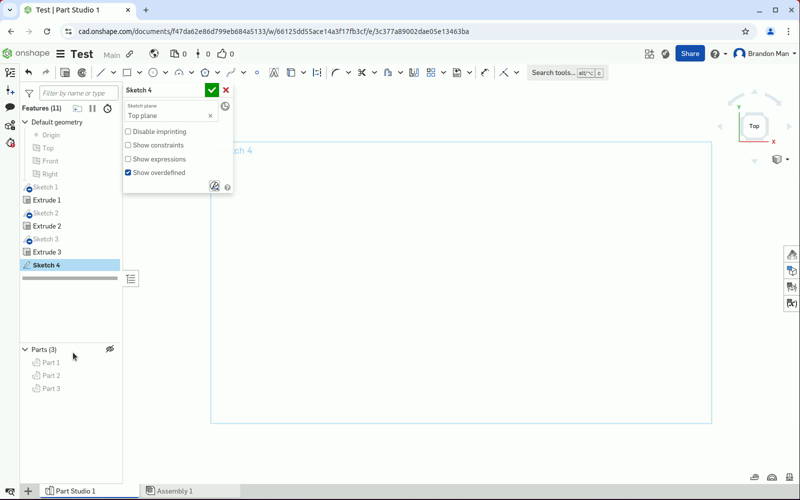
key(a)
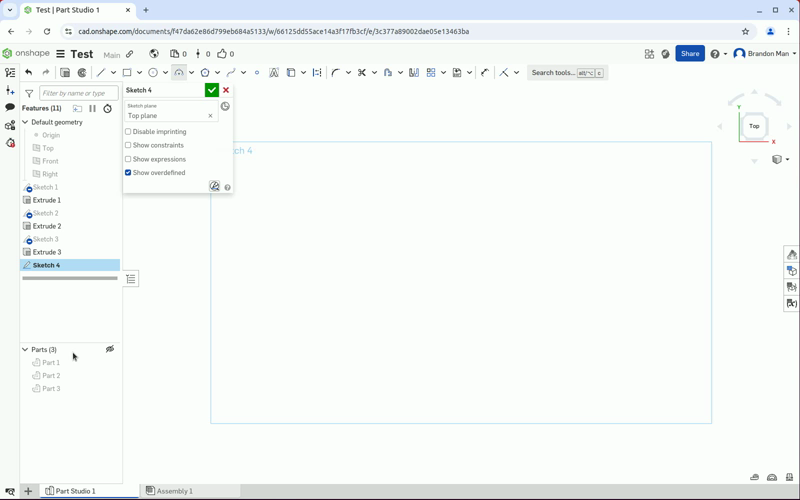
key_down(shift)
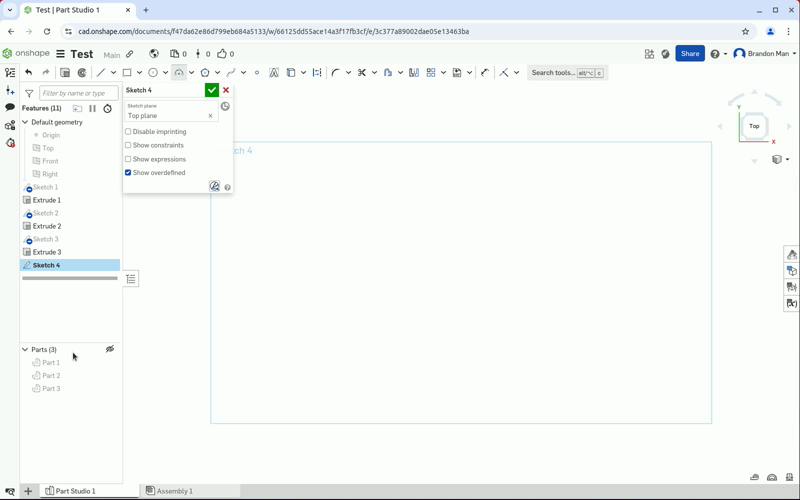
mouse_move(444, 282)
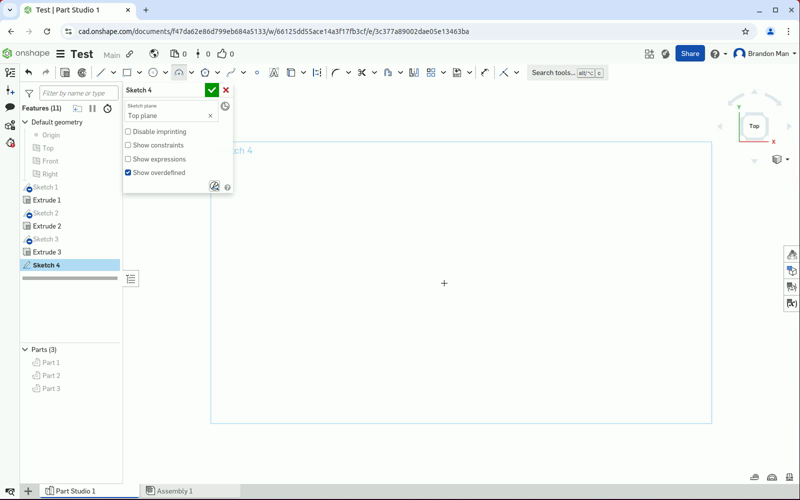
click(444, 282)
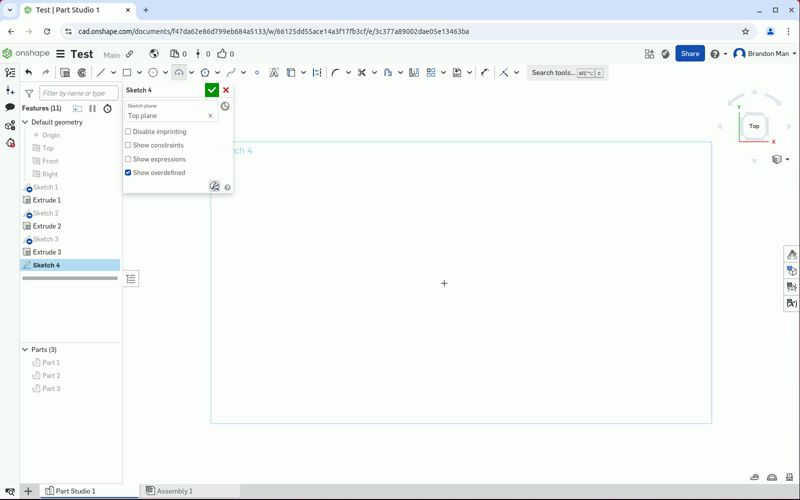
key_up(shift)
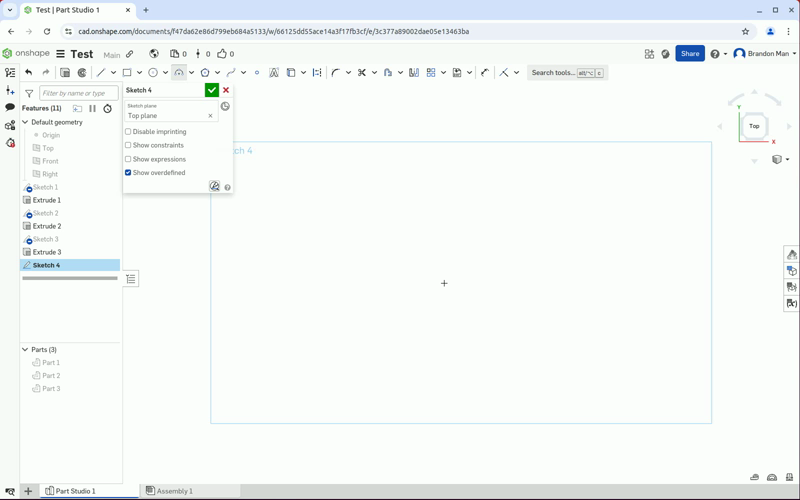
key_down(shift)
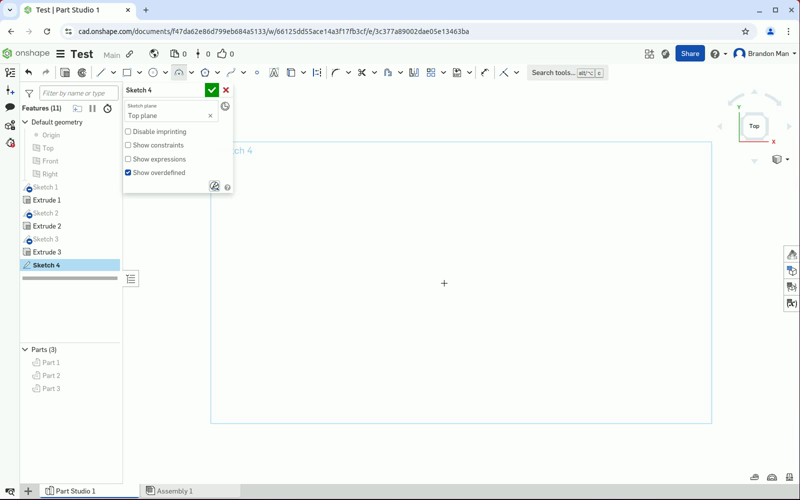
mouse_move(461, 266)
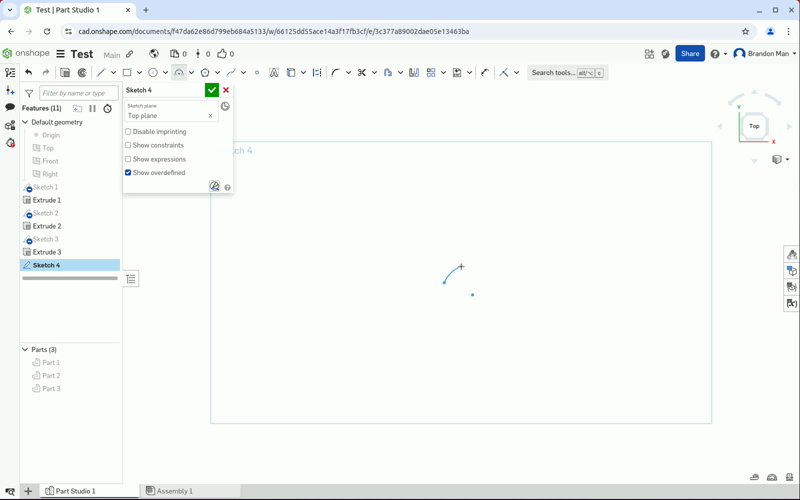
click(461, 266)
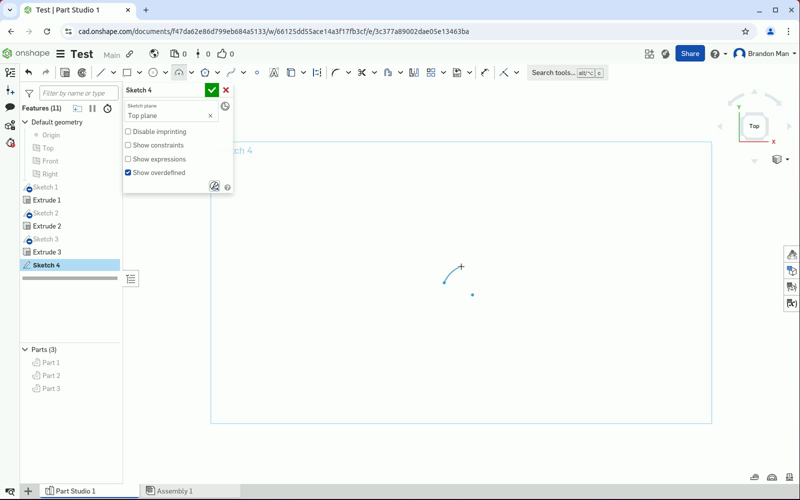
mouse_move(449, 271)
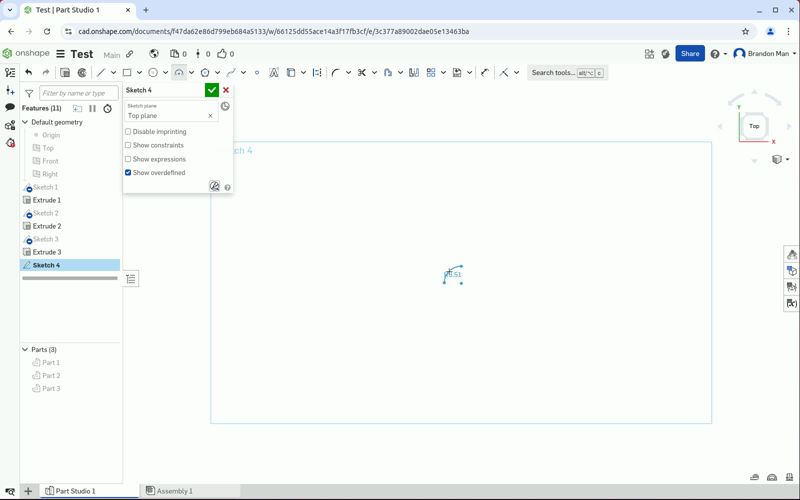
click(449, 271)
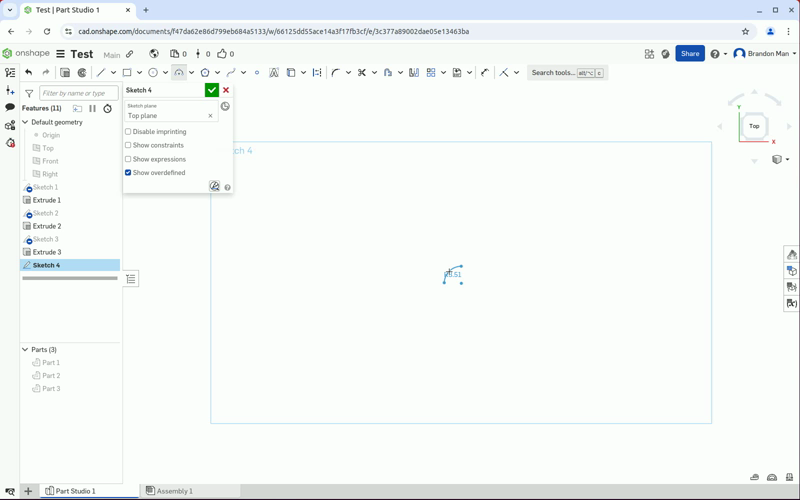
key_up(shift)
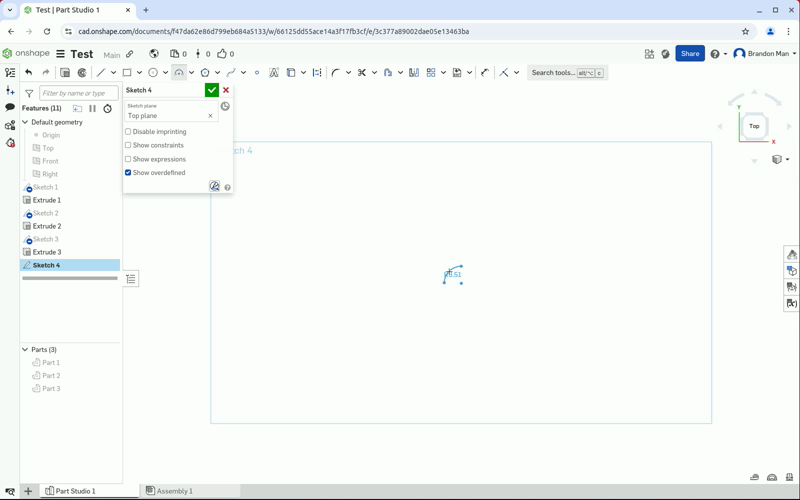
key(esc)
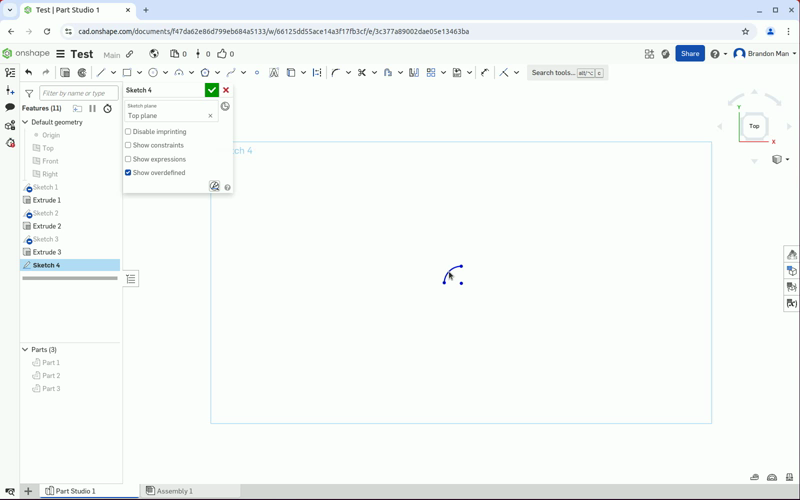
key(l)
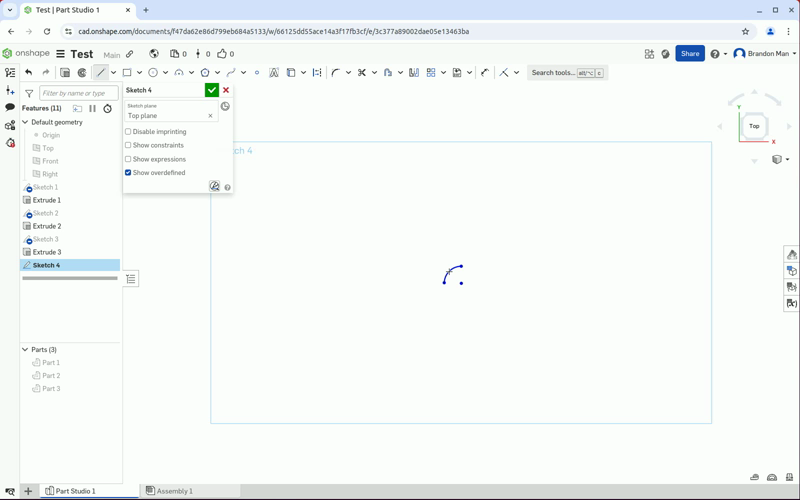
mouse_move(461, 266)
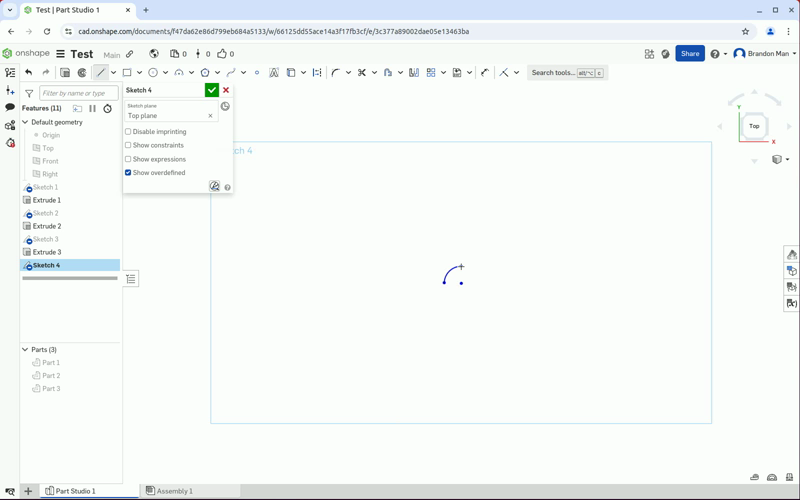
click(461, 266)
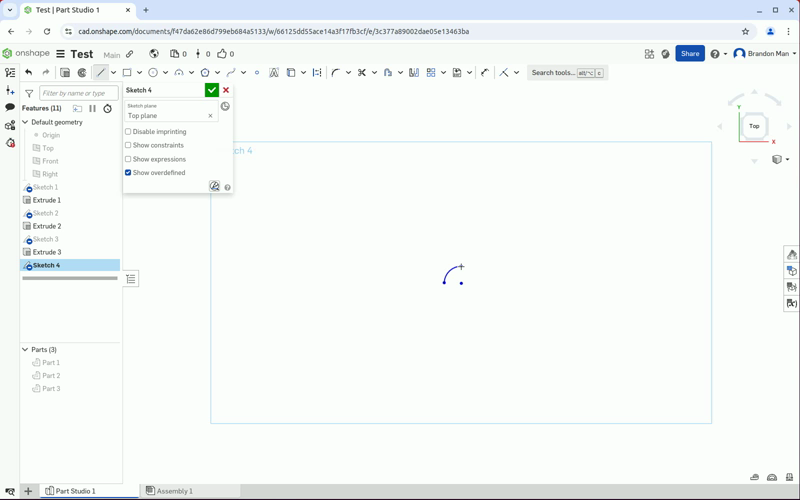
key_down(shift)
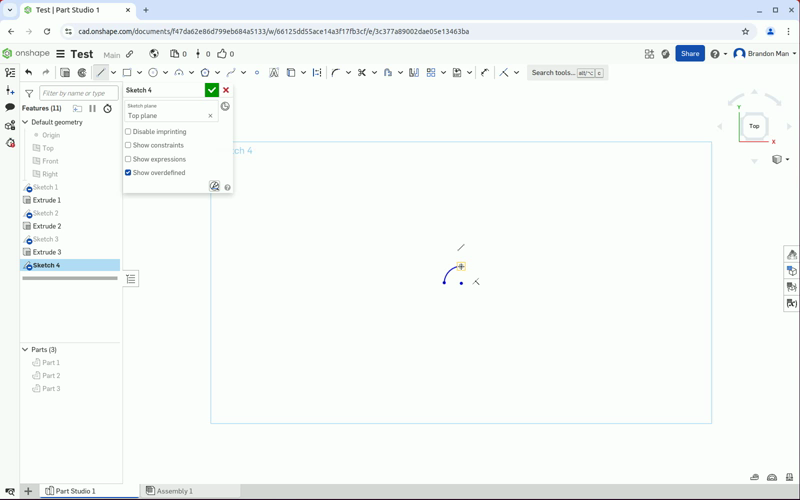
mouse_move(461, 198)
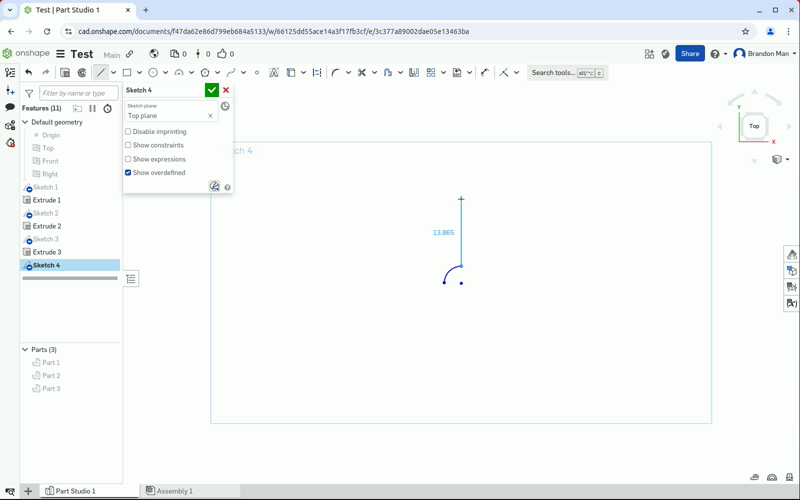
click(461, 198)
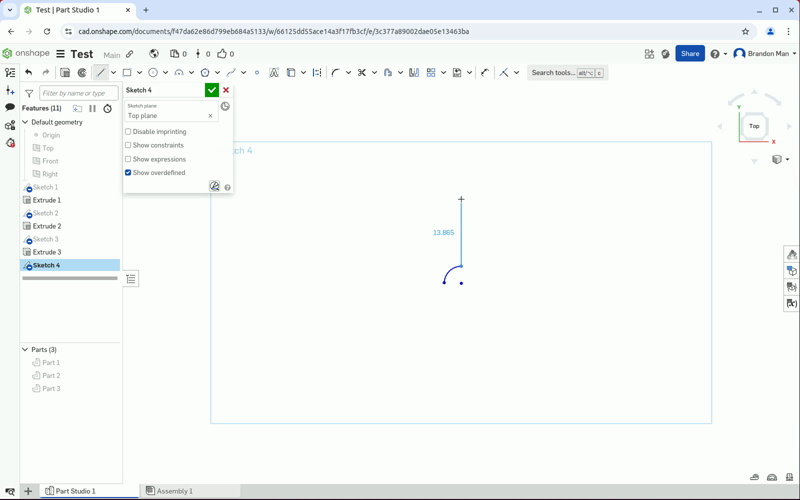
key_up(shift)
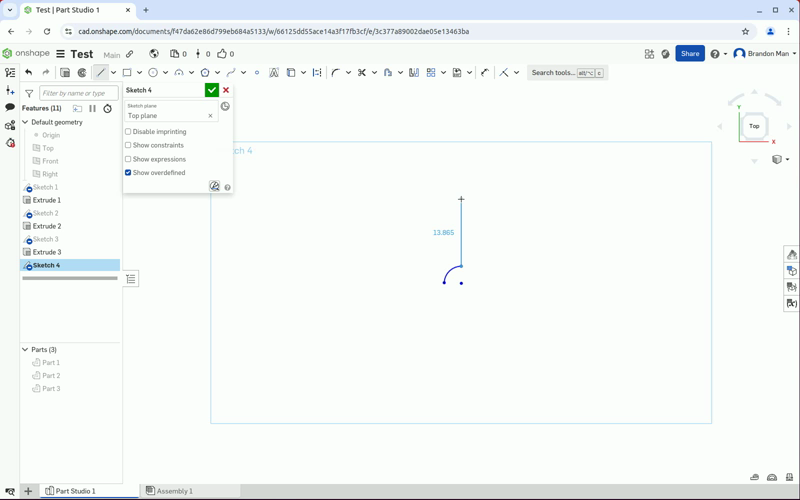
key(esc)
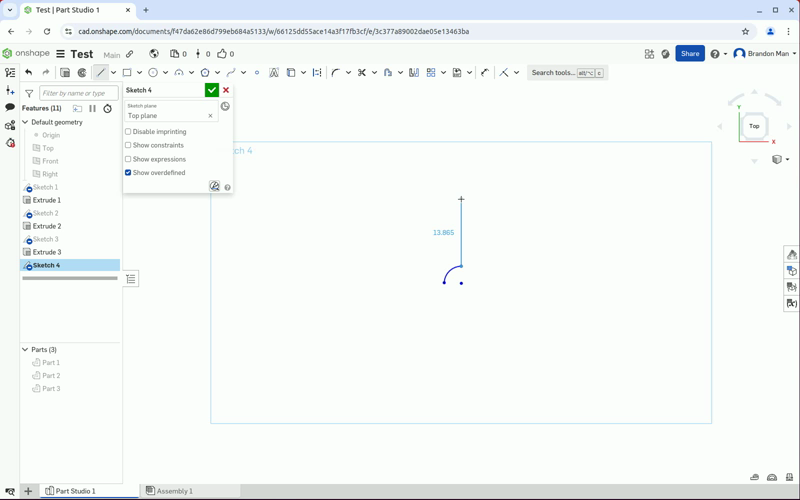
key(a)
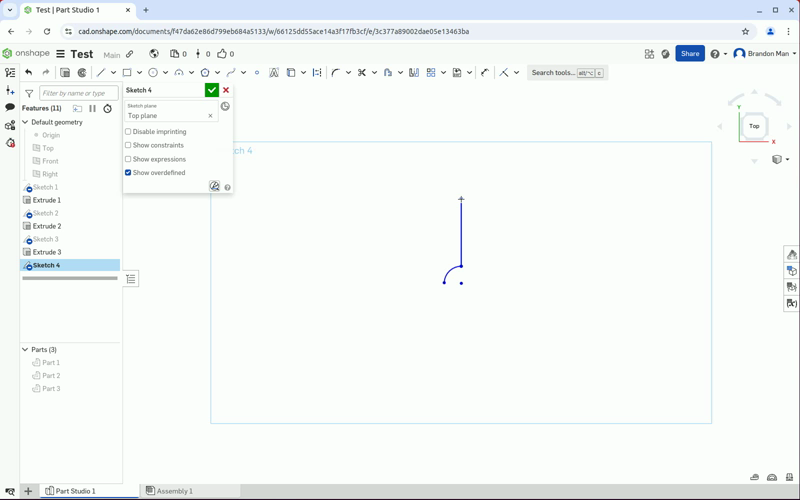
mouse_move(461, 198)
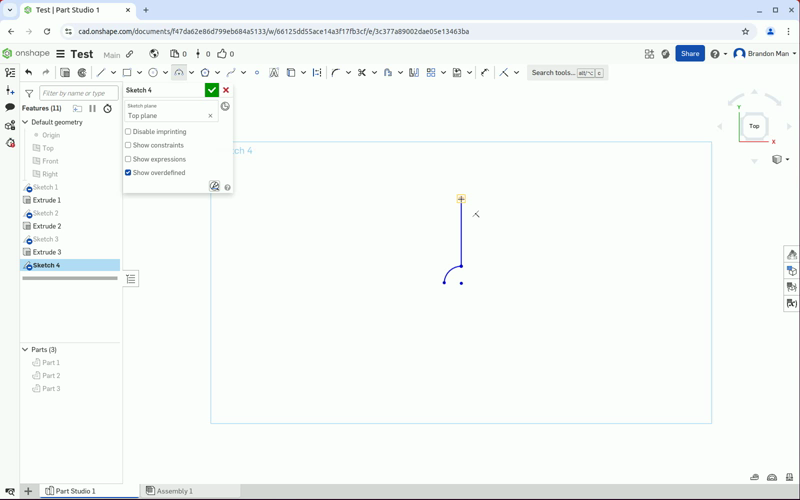
click(461, 198)
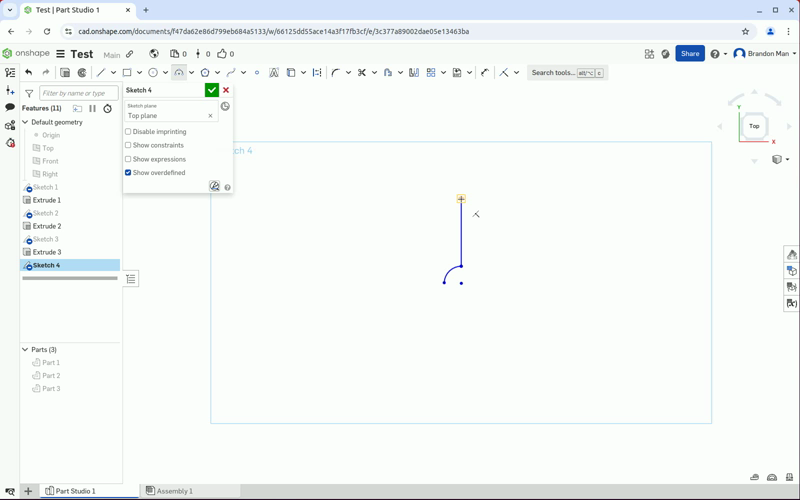
key_down(shift)
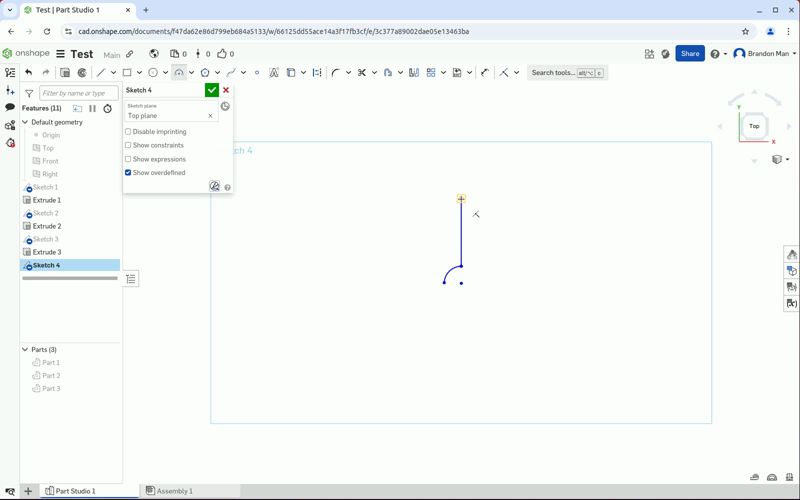
mouse_move(447, 184)
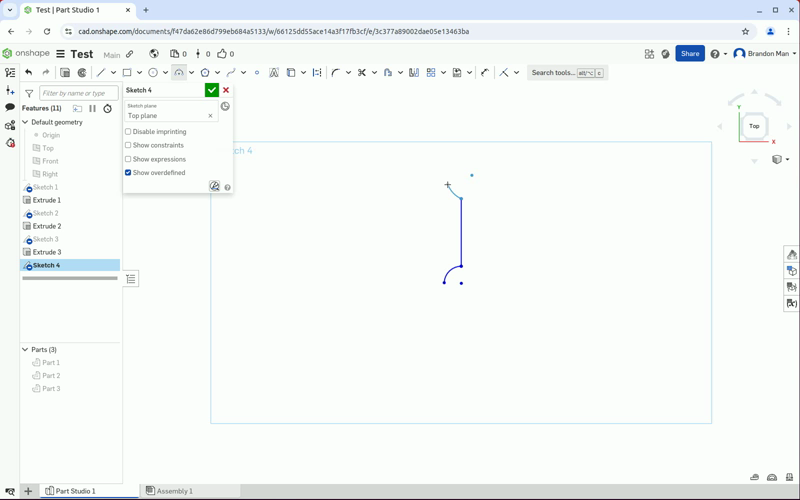
click(447, 184)
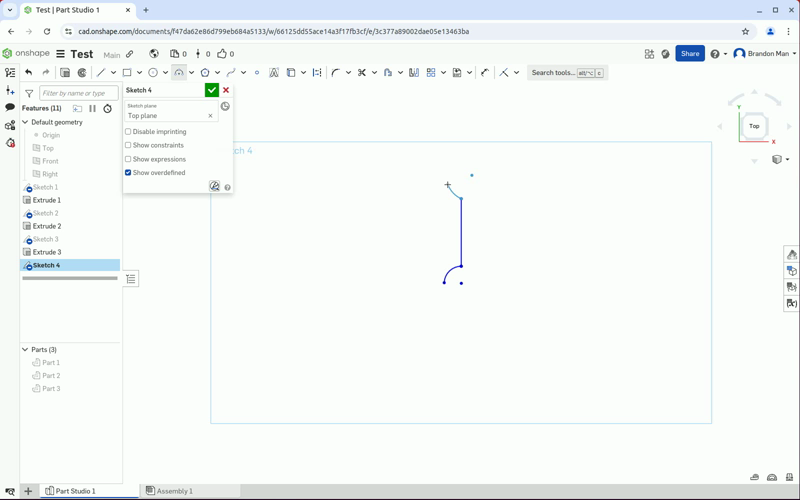
mouse_move(451, 194)
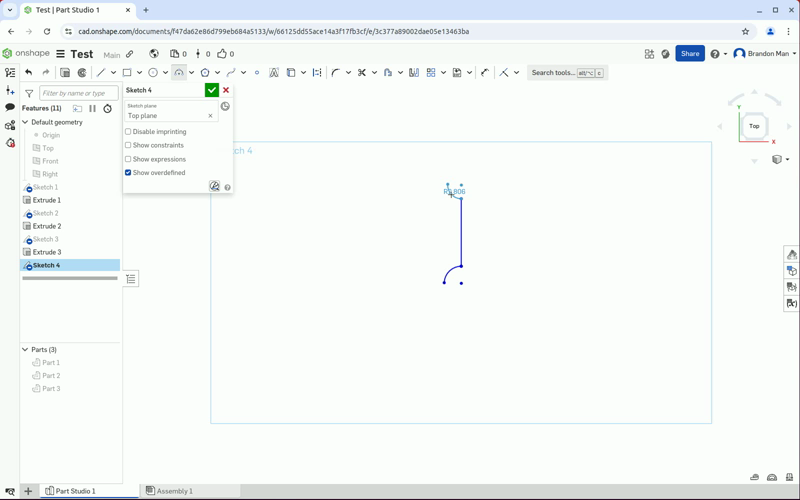
click(451, 194)
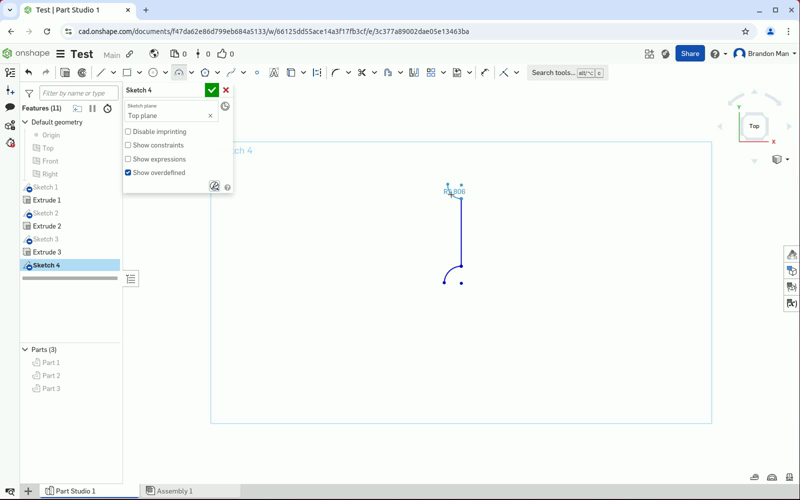
key_up(shift)
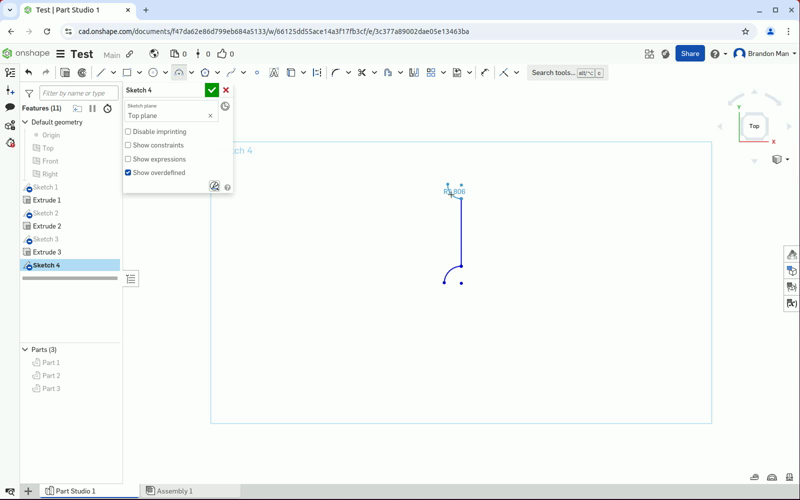
key(esc)
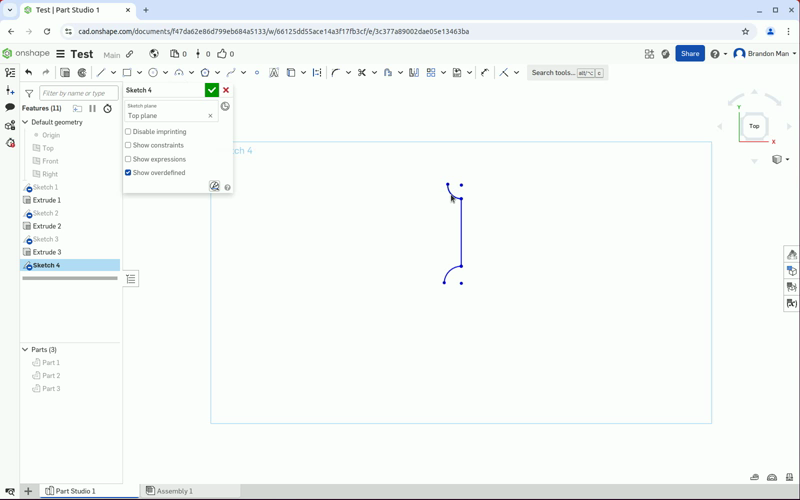
key(l)
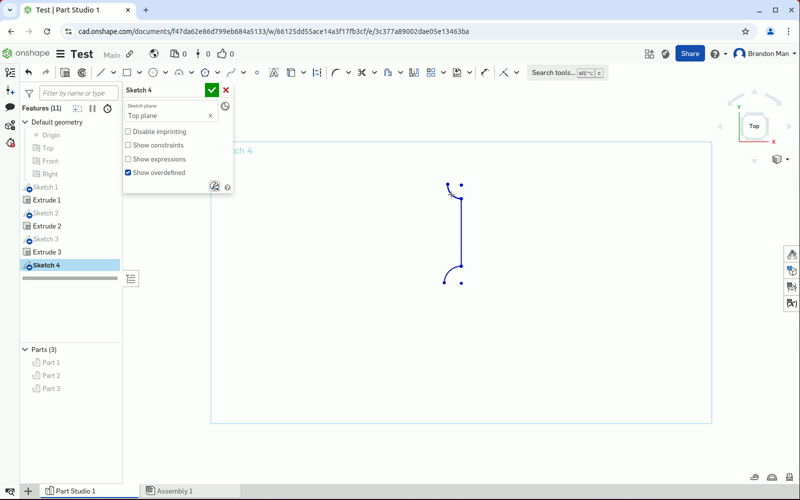
mouse_move(447, 184)
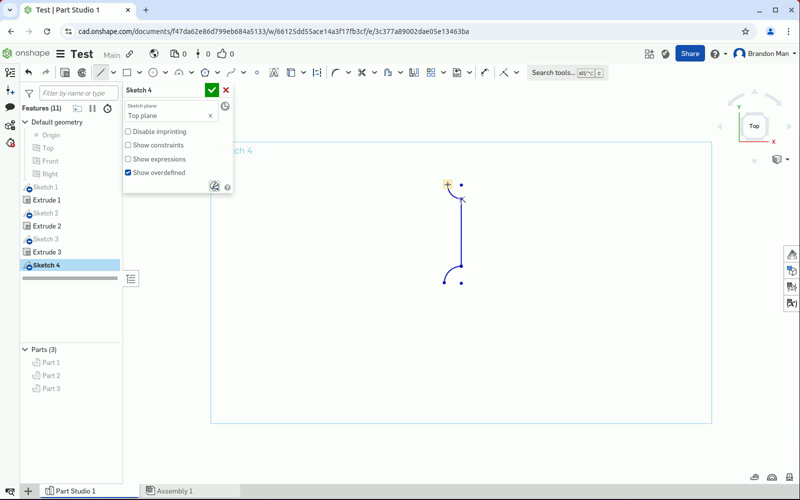
click(447, 184)
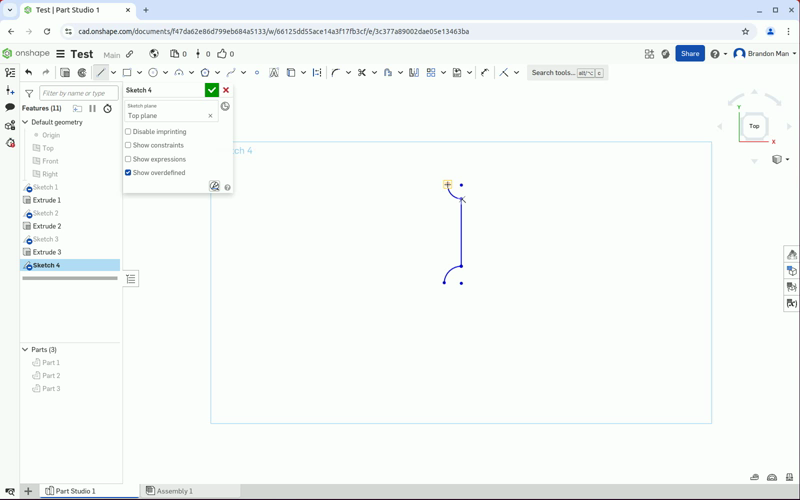
key_down(shift)
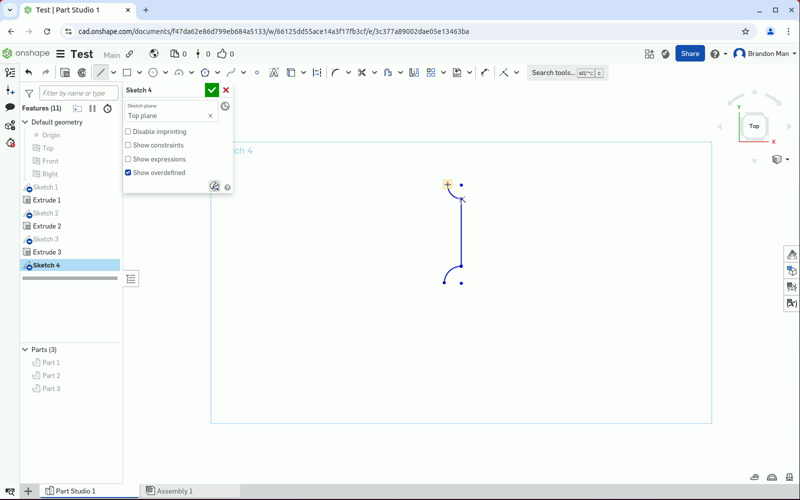
mouse_move(444, 282)
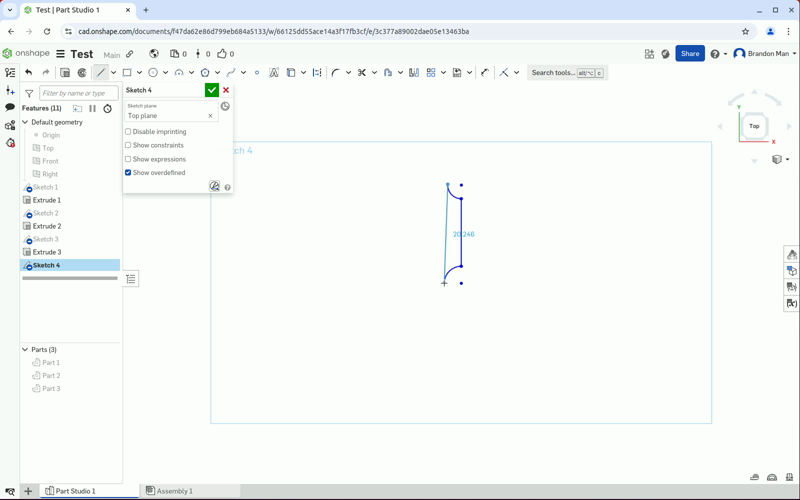
key_up(shift)
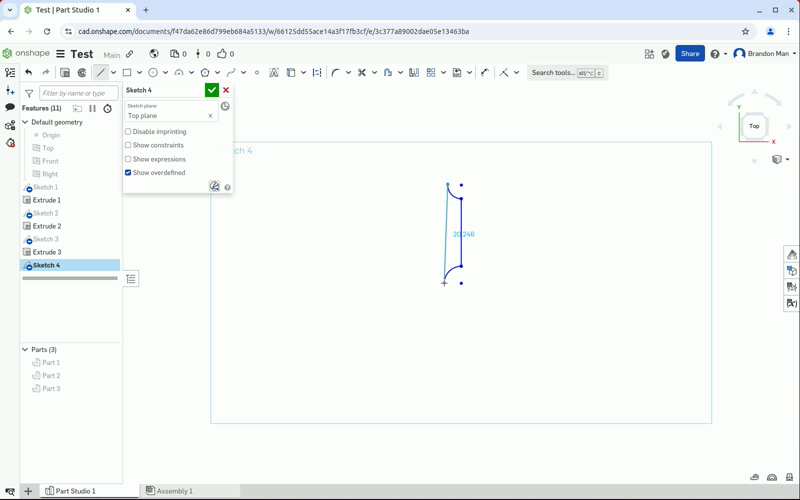
click(444, 282)
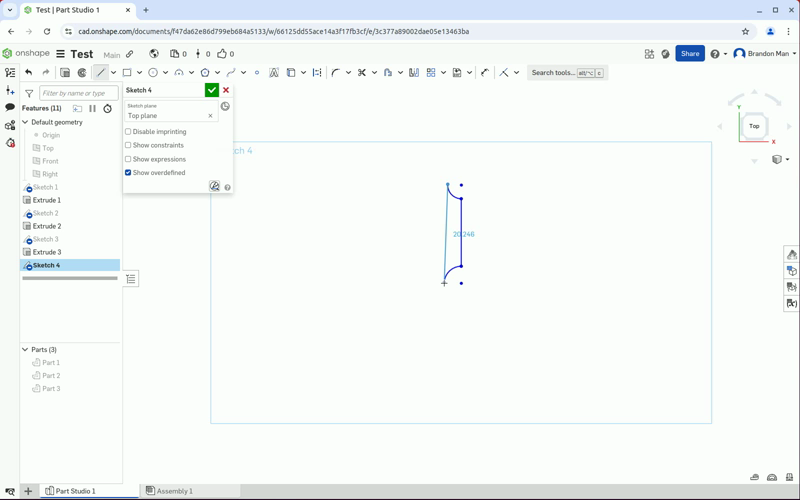
key(esc)
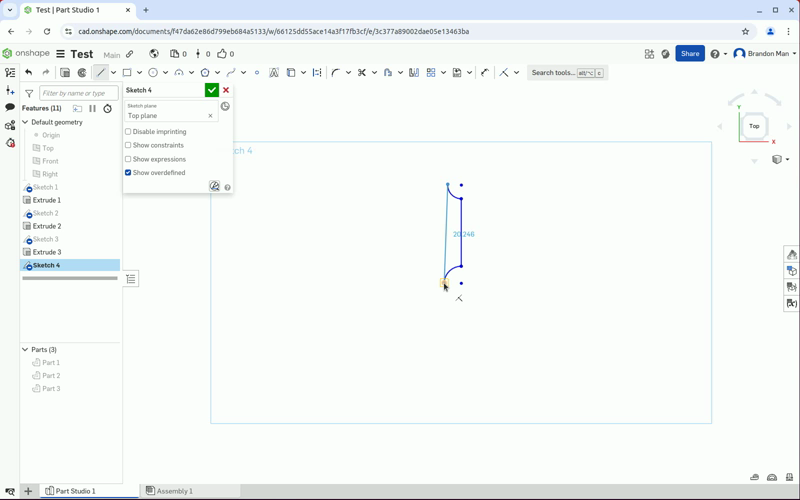
mouse_move(456, 205)
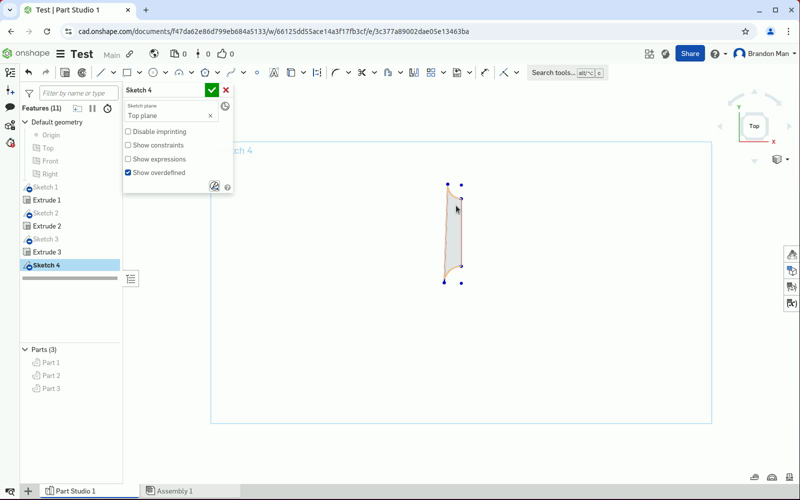
scroll(6)
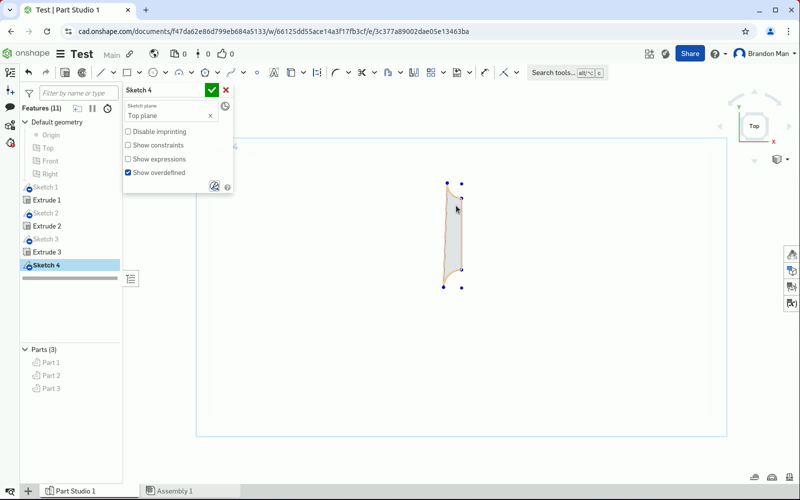
scroll(6)
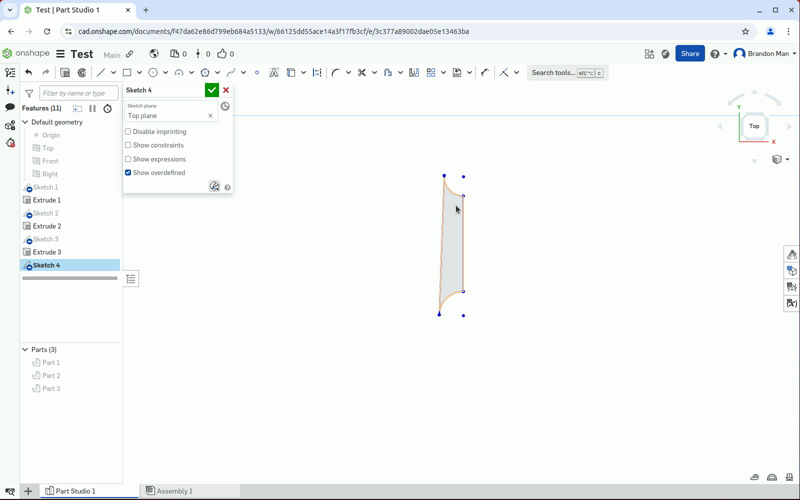
scroll(6)
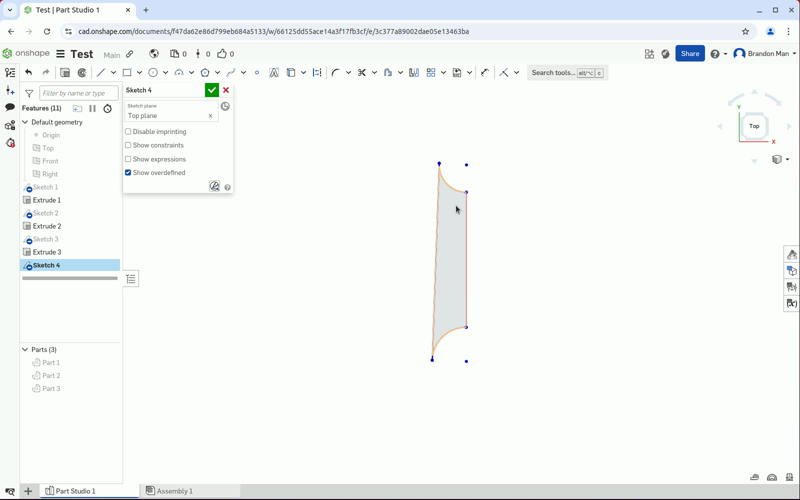
scroll(6)
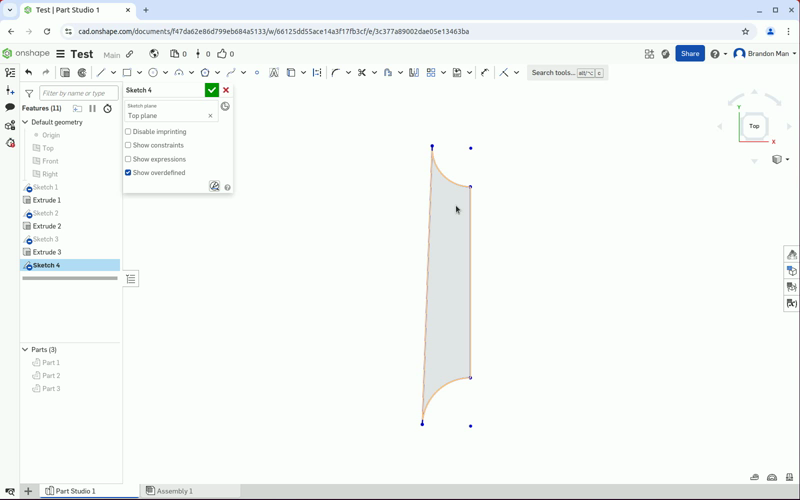
scroll(6)
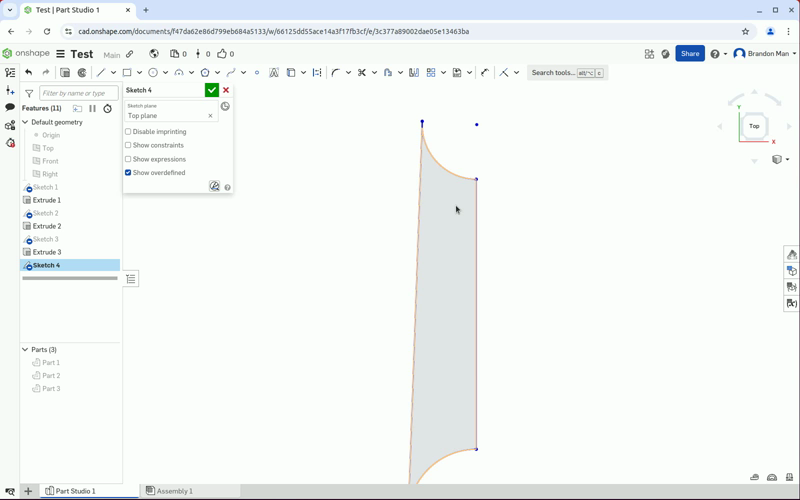
scroll(6)
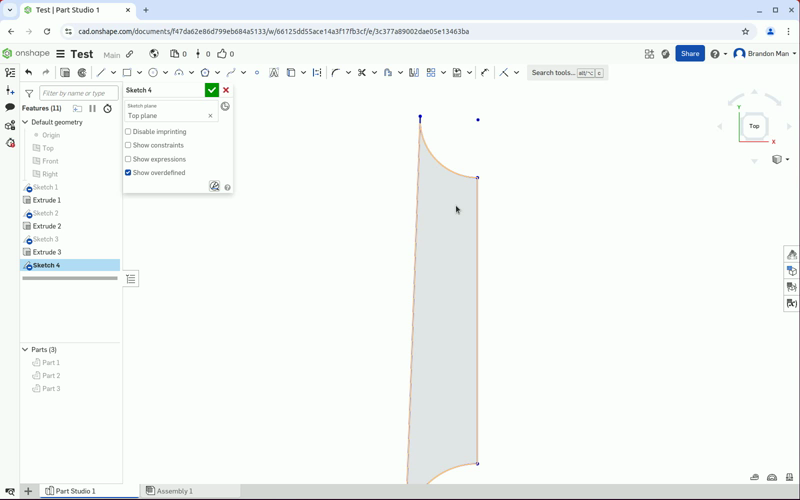
scroll(6)
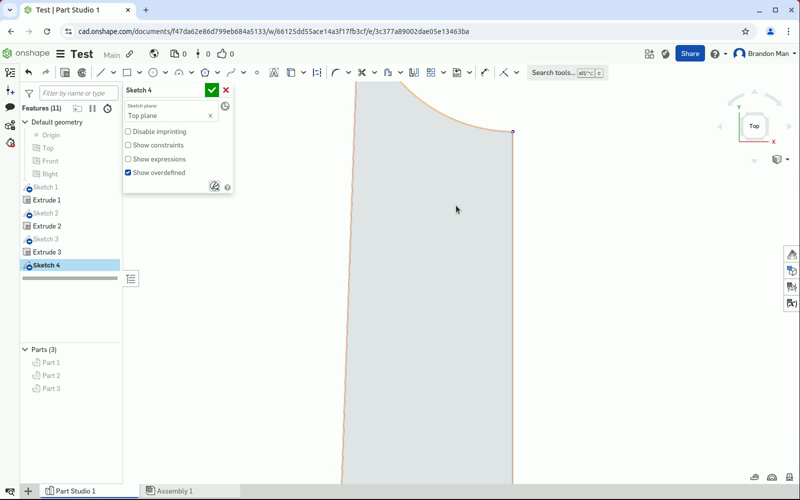
click(456, 205)
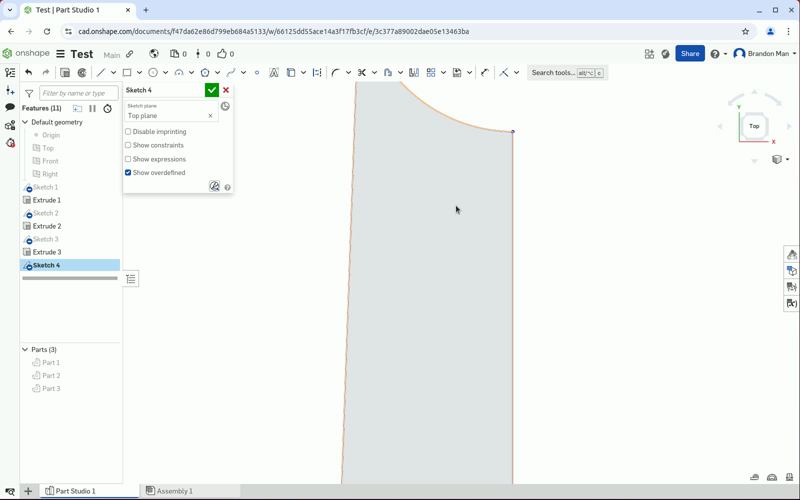
scroll(-6)
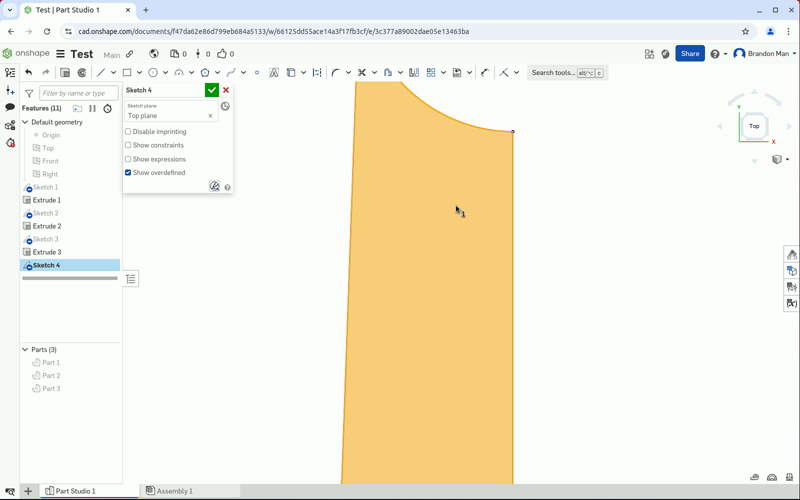
scroll(-6)
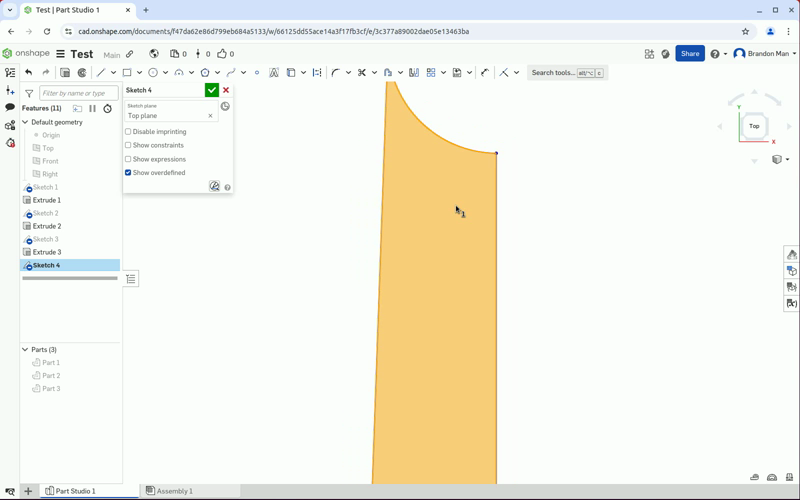
scroll(-6)
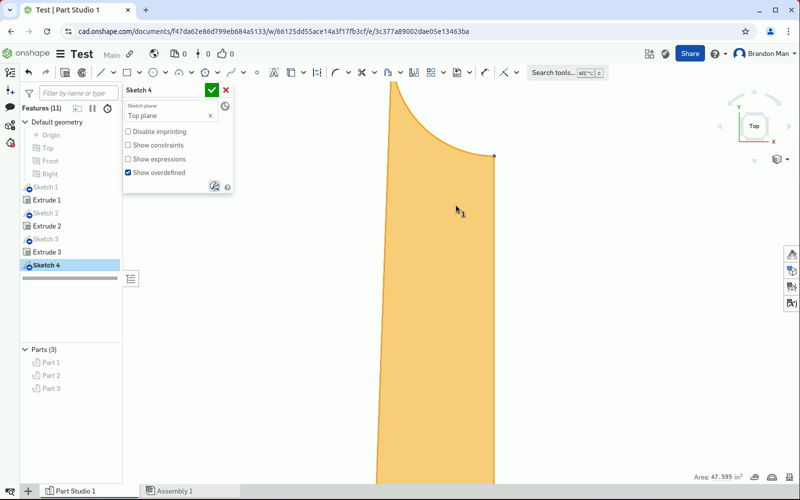
scroll(-6)
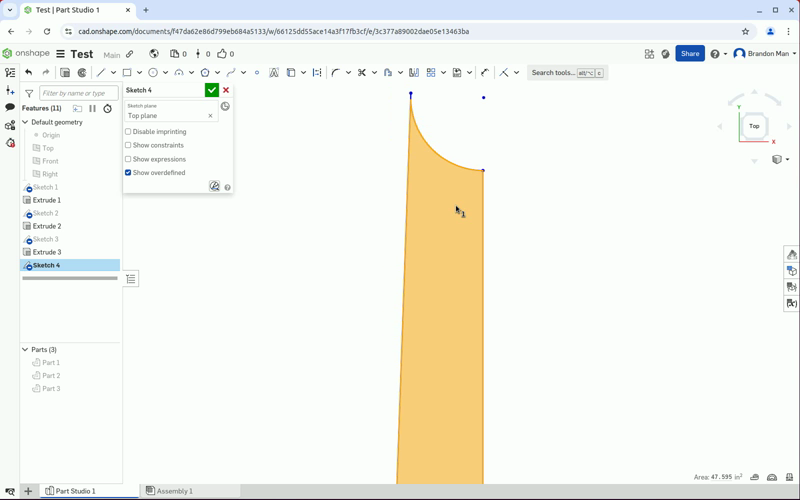
scroll(-6)
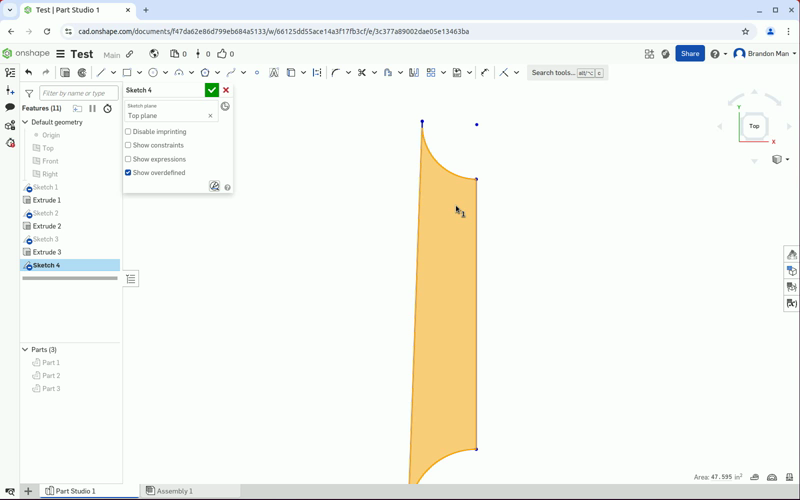
scroll(-6)
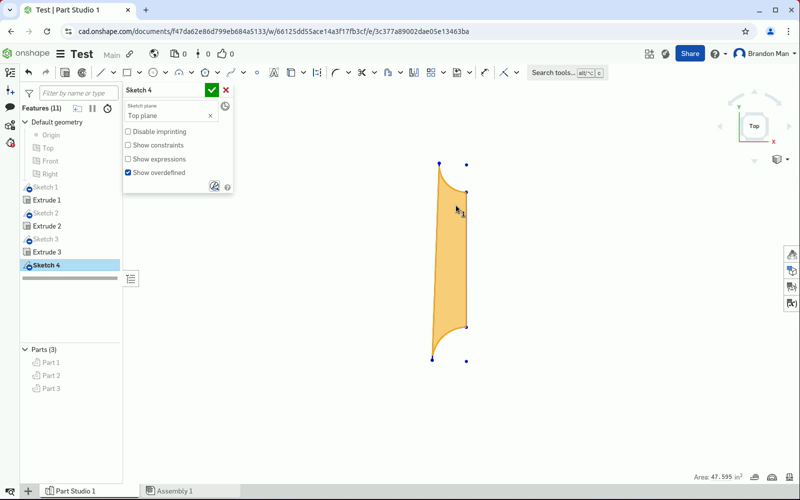
scroll(-6)
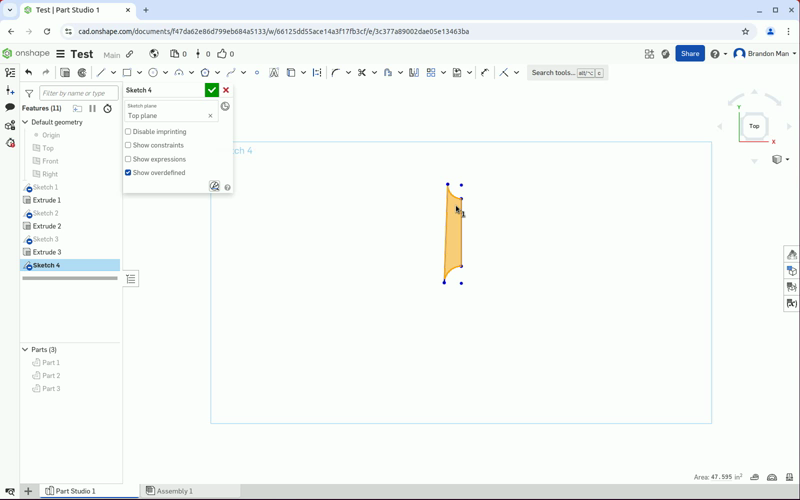
mouse_move(73, 352)
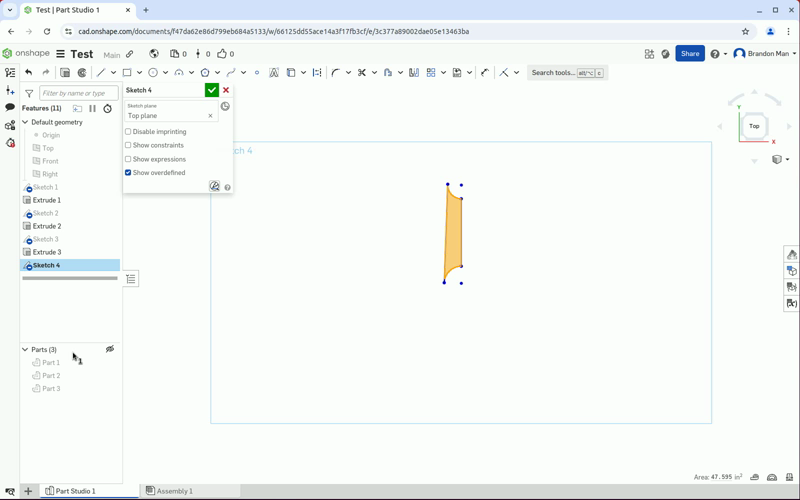
key(shift+y)
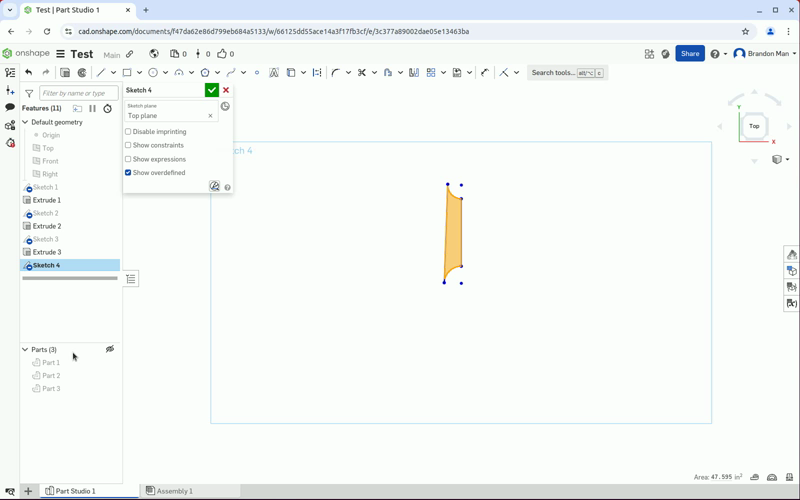
key(shift+e)
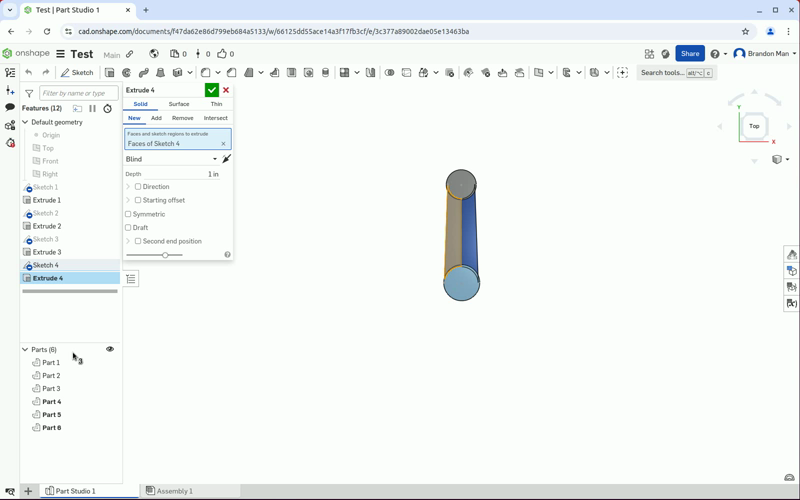
mouse_move(143, 106)
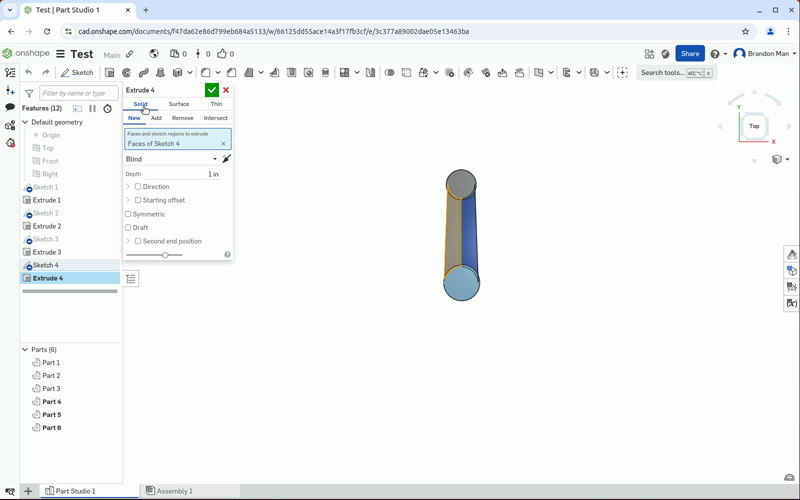
click(143, 106)
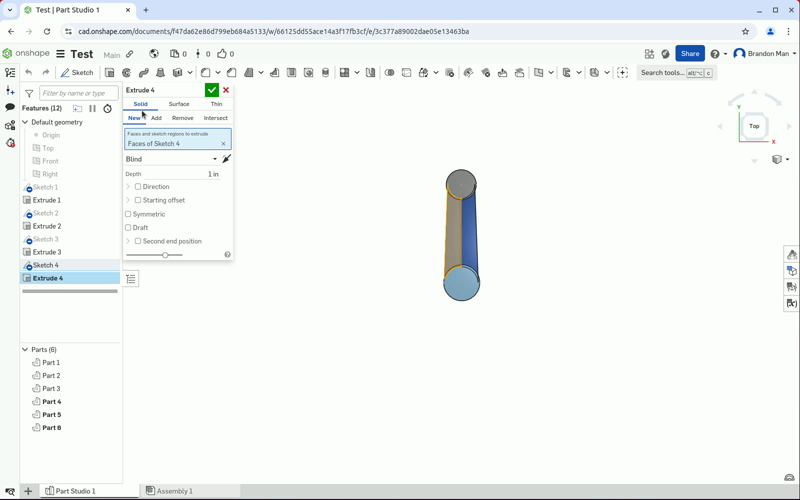
mouse_move(137, 120)
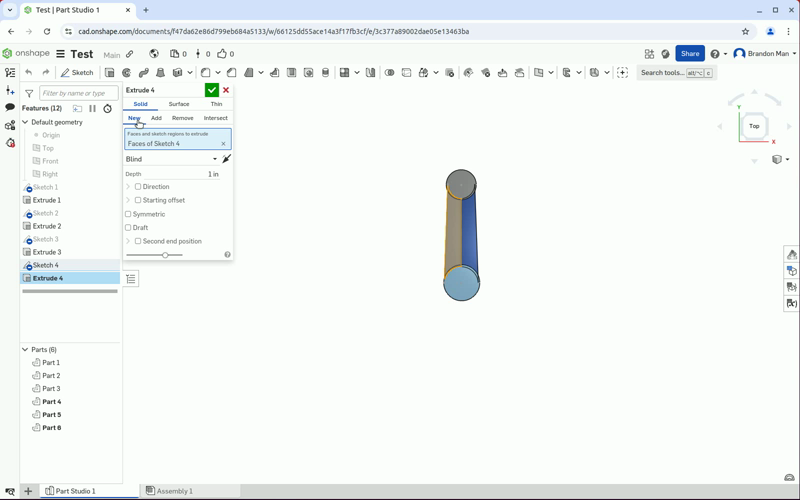
click(137, 120)
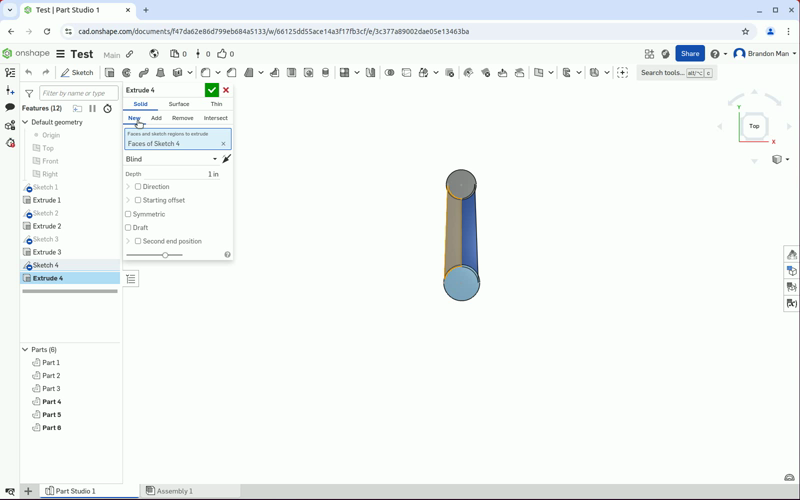
key(tab, 4)
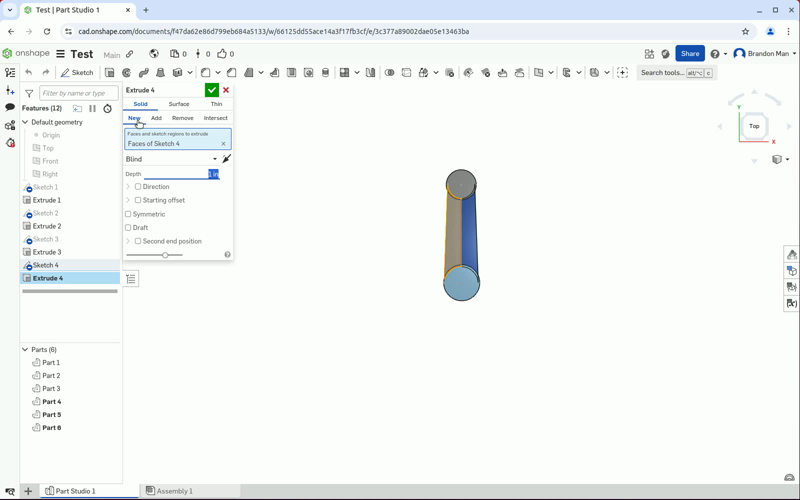
text(4.574)
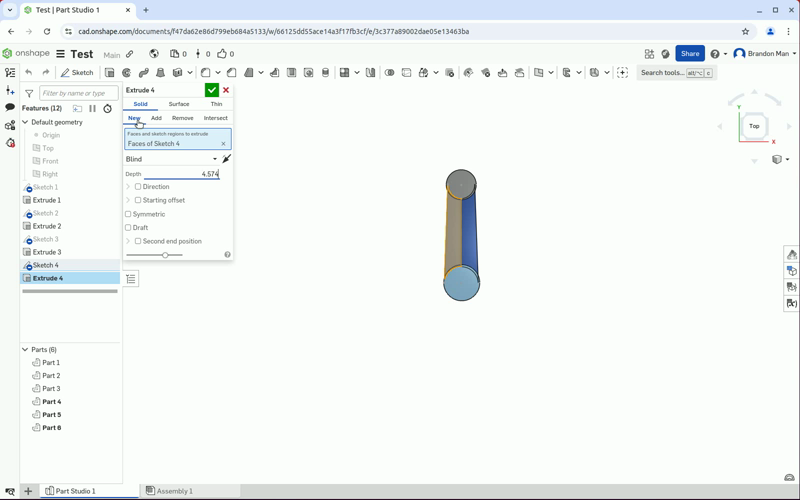
key(enter)
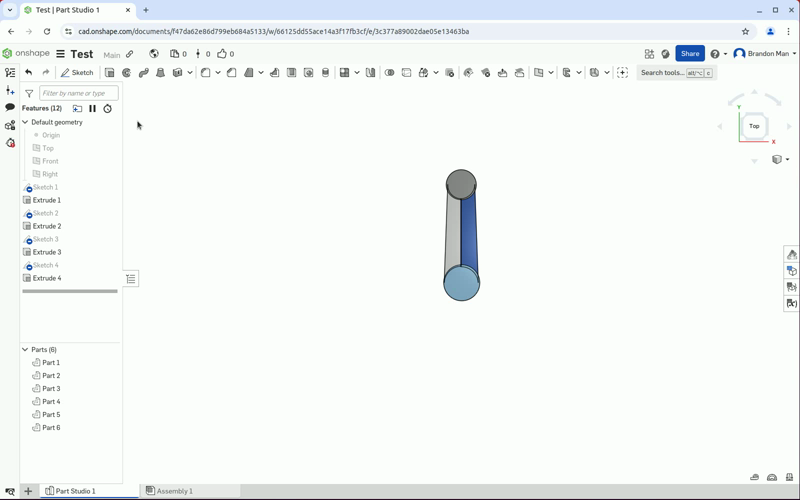
key(shift+h)
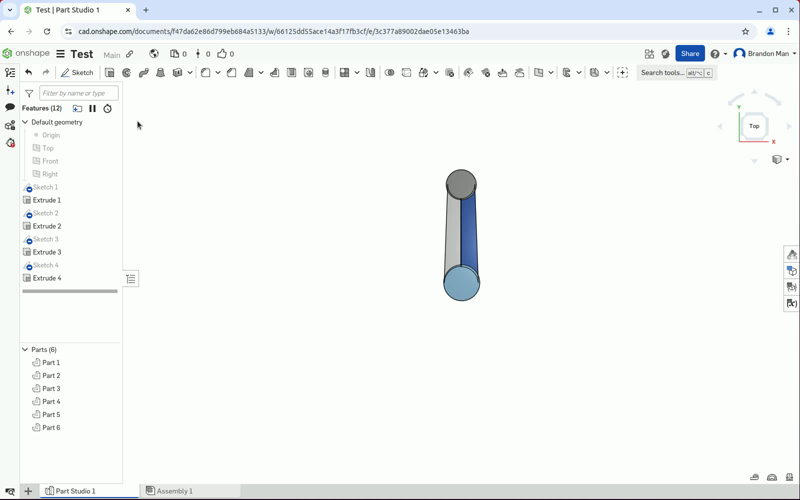
key(shift+h)
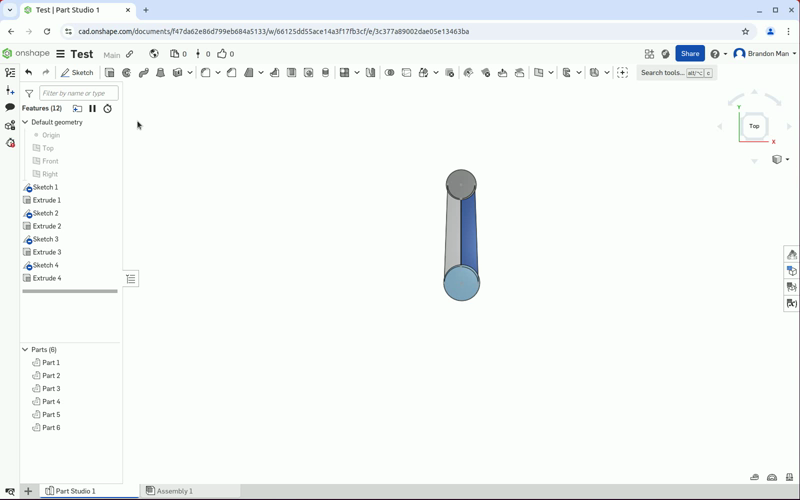
key(shift+7)
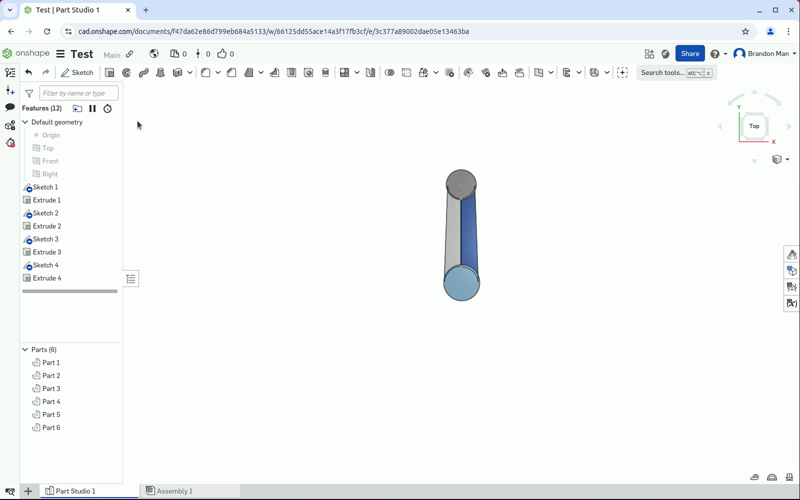
key(up, 3)
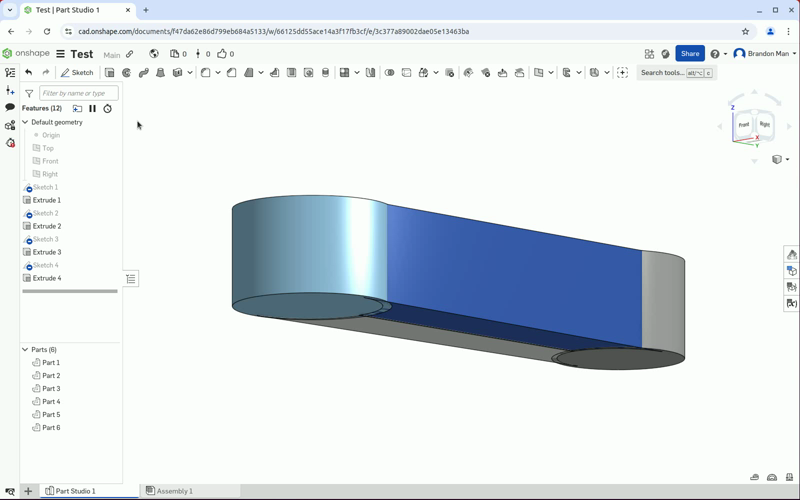
key(left, 3)
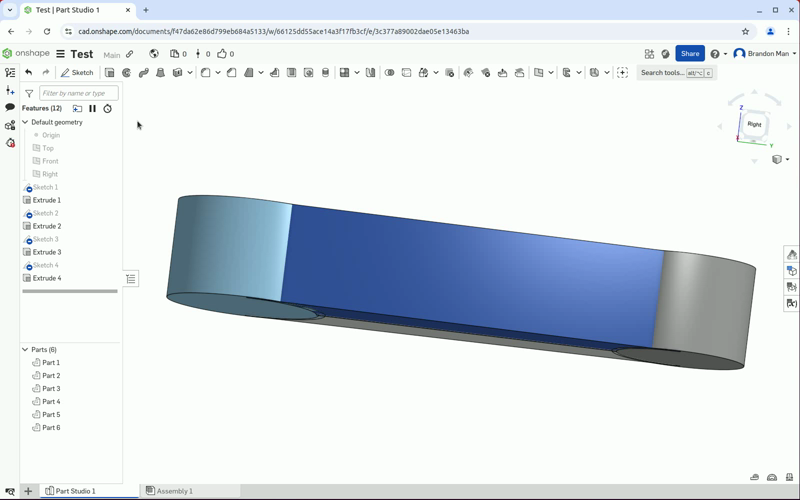
key(right, 3)
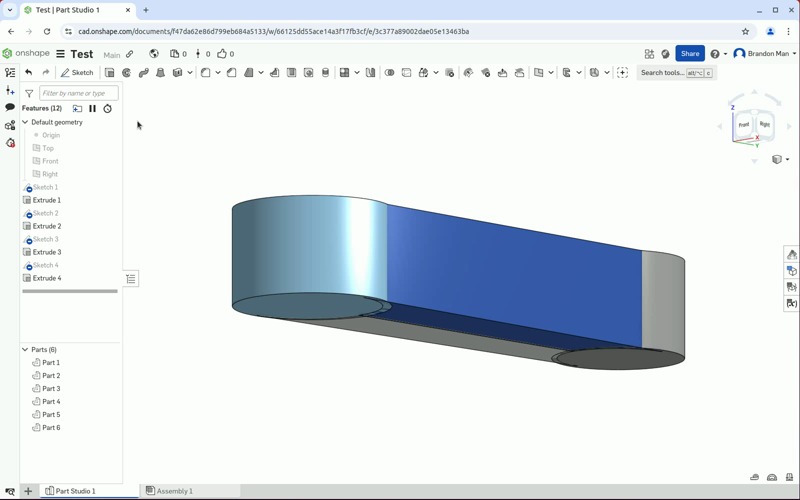
key(down, 3)
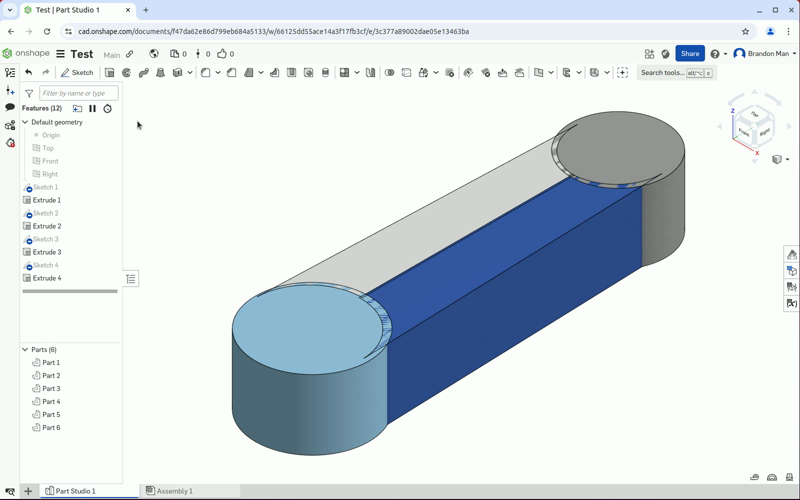
mouse_move(73, 189)
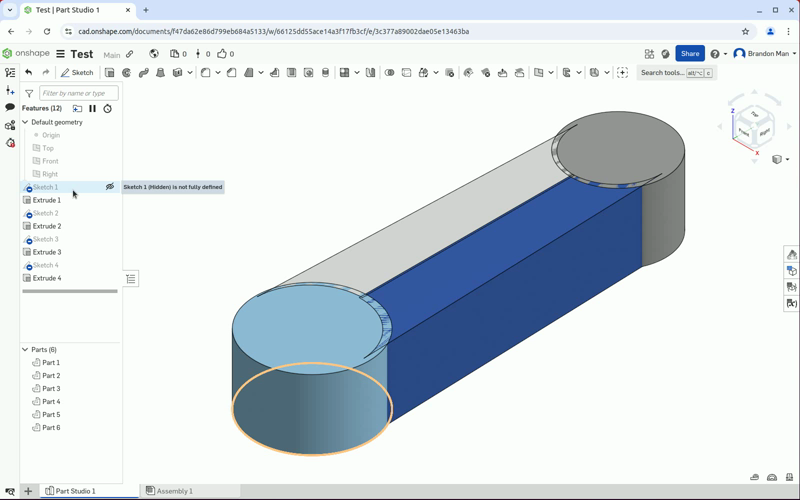
click(73, 189)